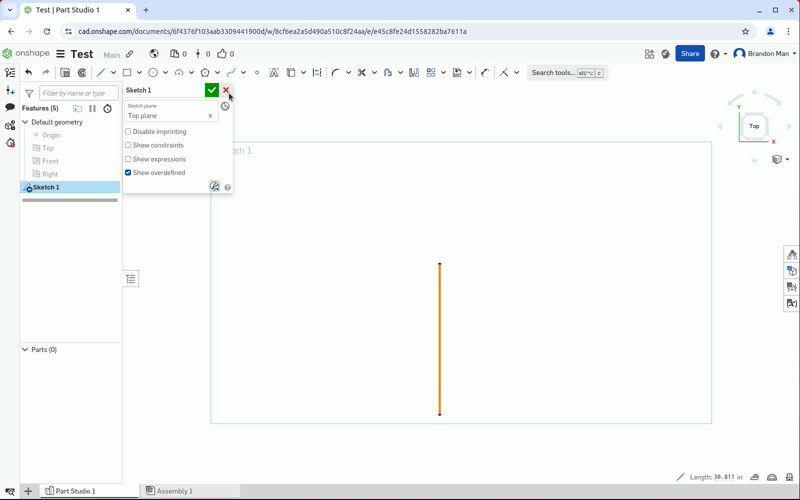
key(shift+h)
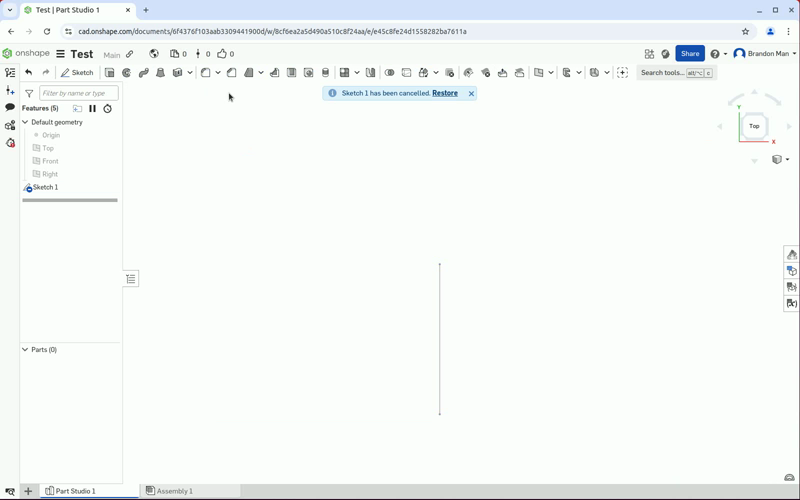
key(shift+s)
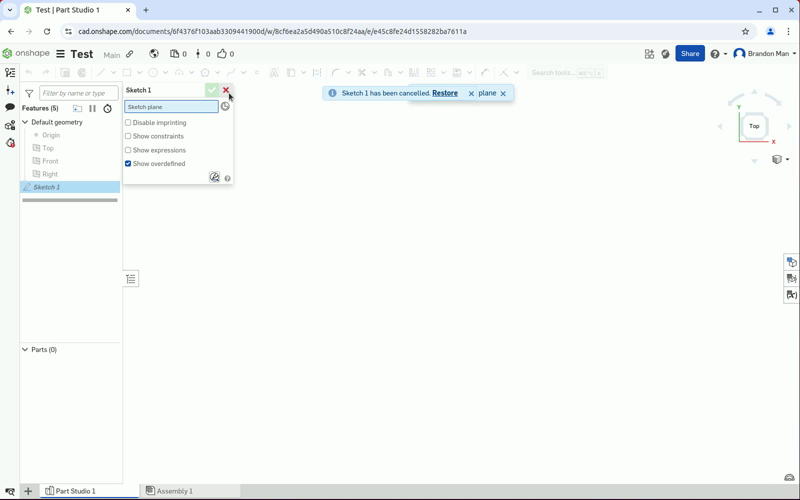
mouse_move(73, 150)
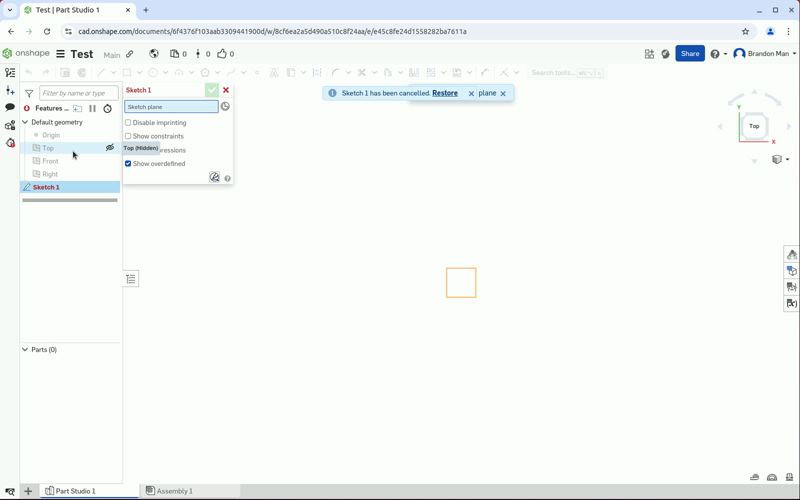
click(73, 150)
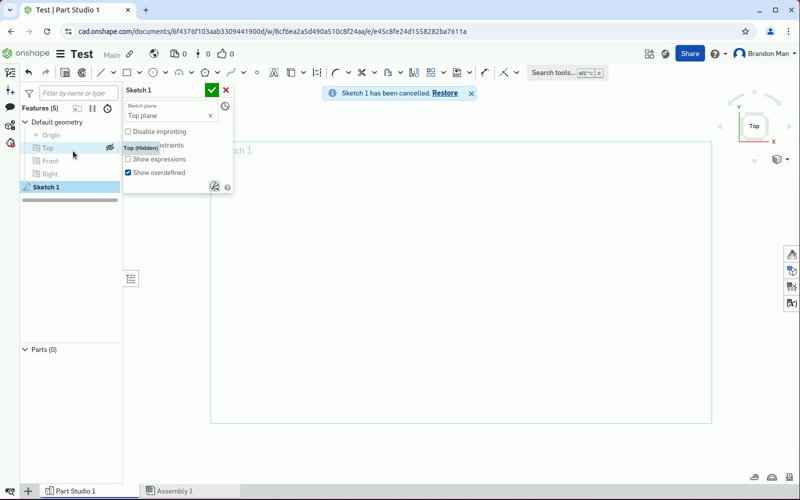
mouse_move(73, 352)
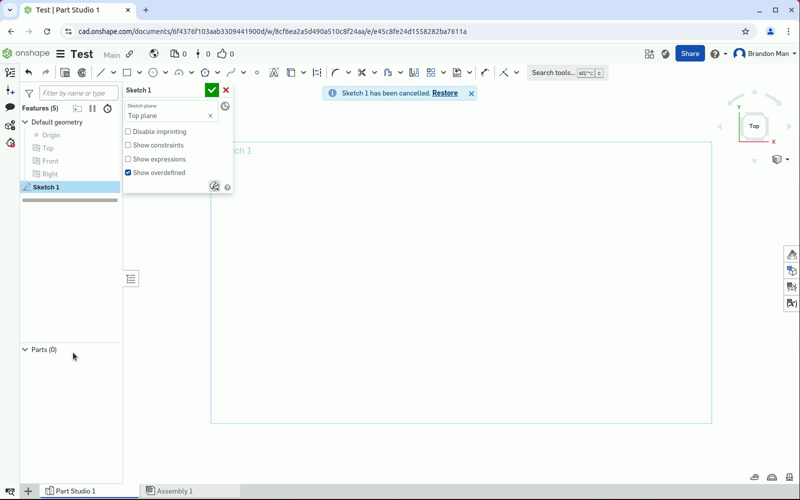
key(y)
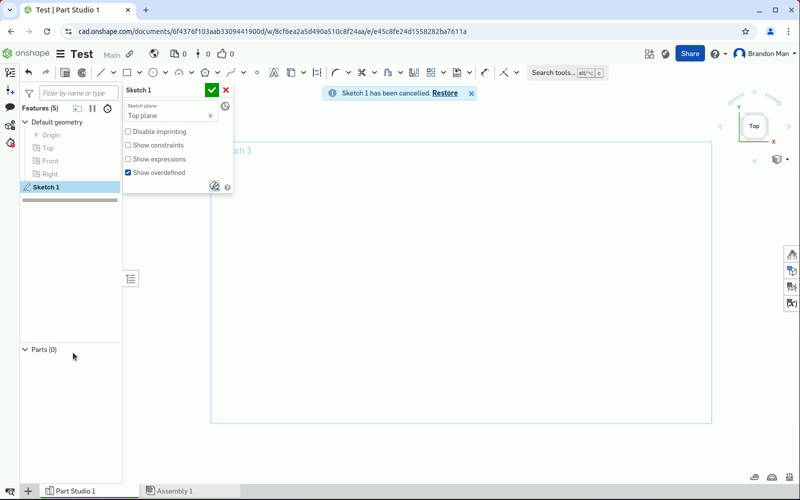
key(l)
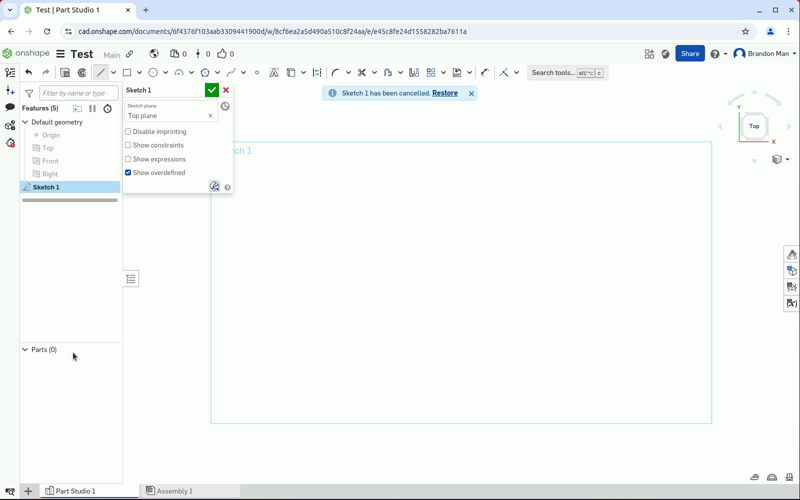
key_down(shift)
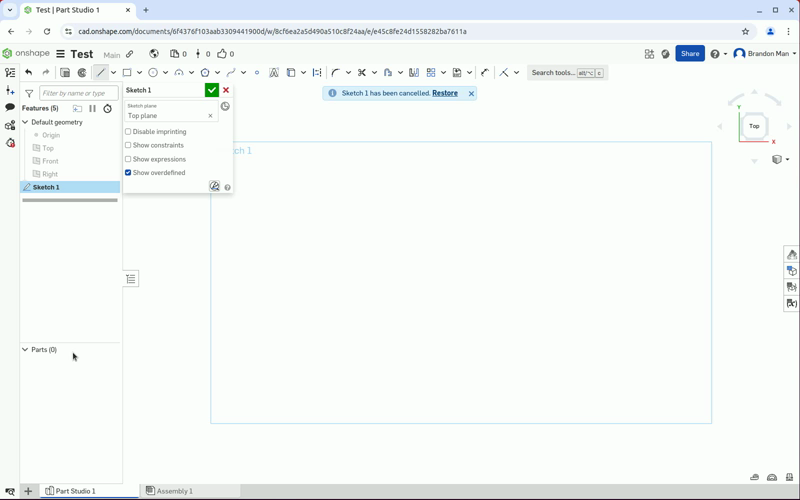
mouse_move(456, 286)
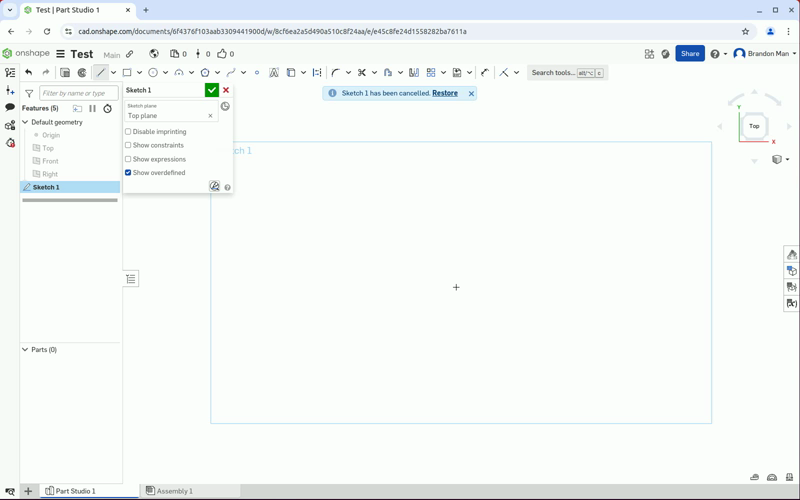
click(456, 286)
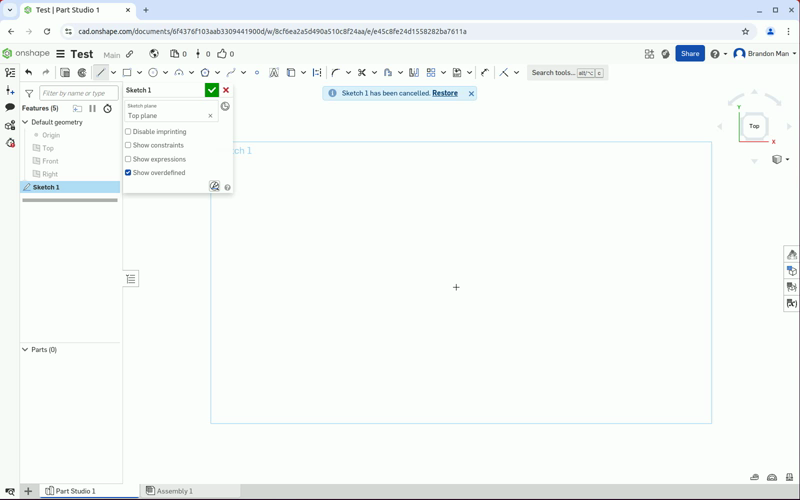
key_up(shift)
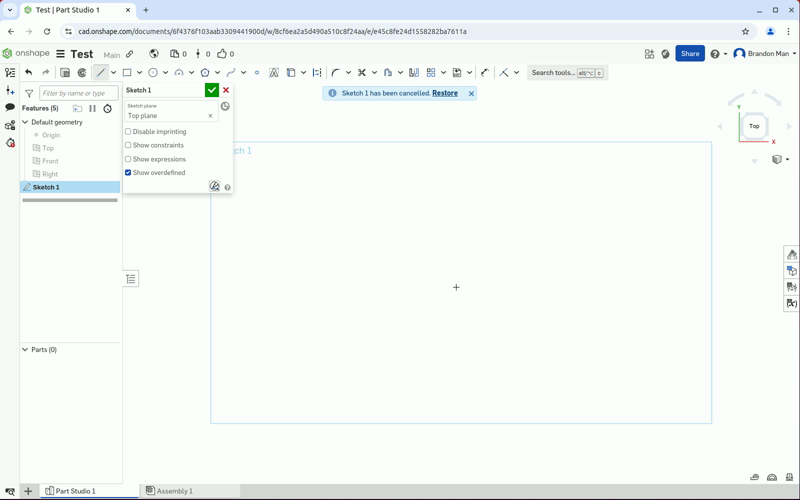
key_down(shift)
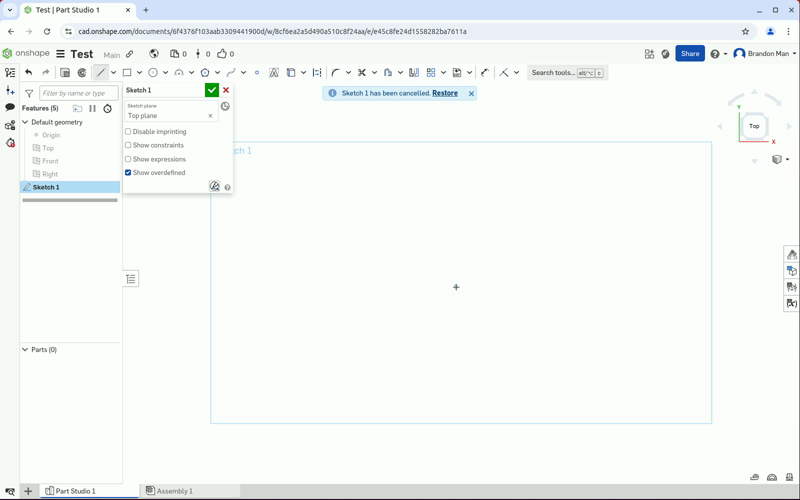
mouse_move(486, 286)
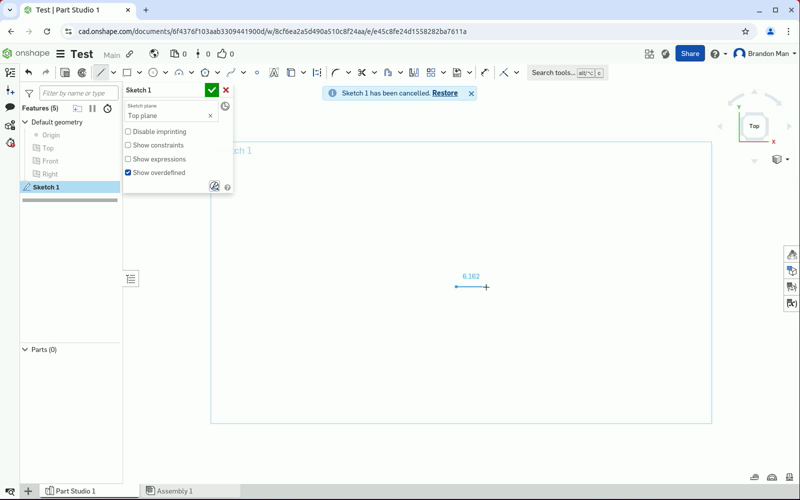
mouse_move(465, 286)
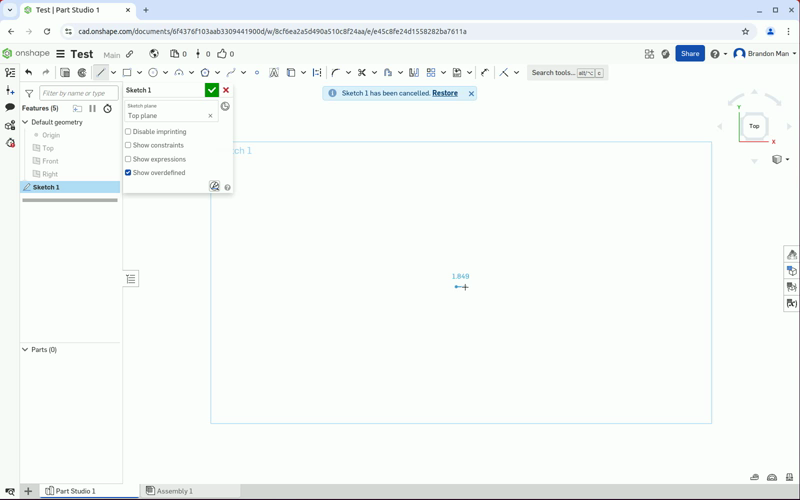
click(465, 286)
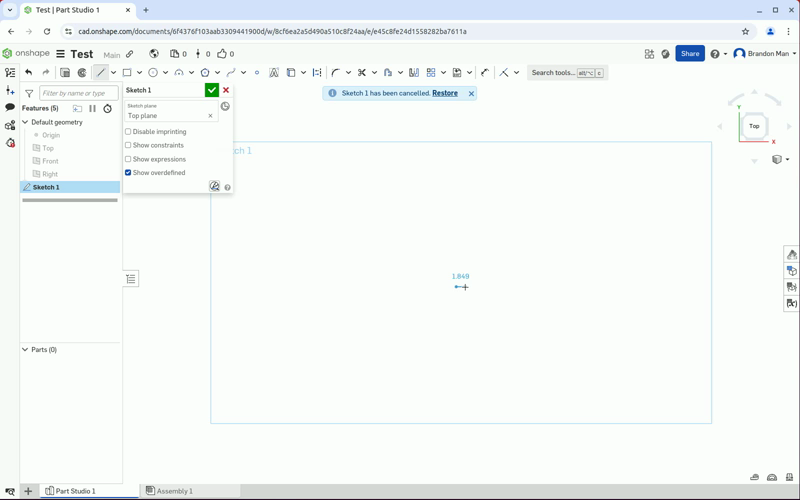
key_up(shift)
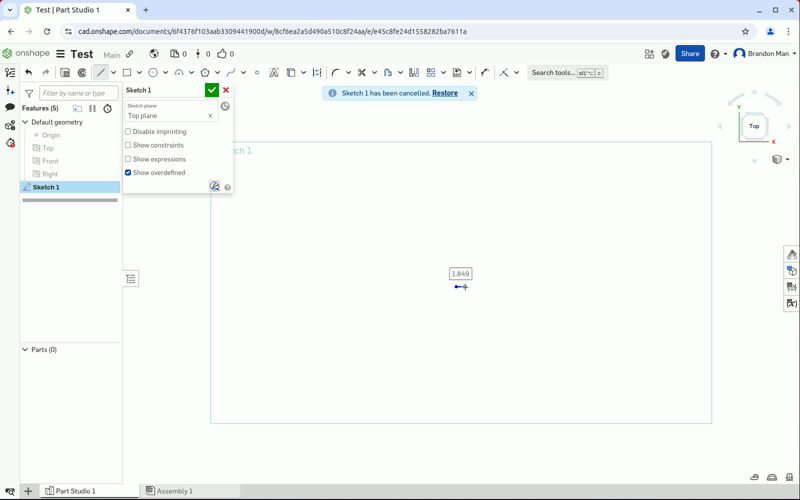
key_down(shift)
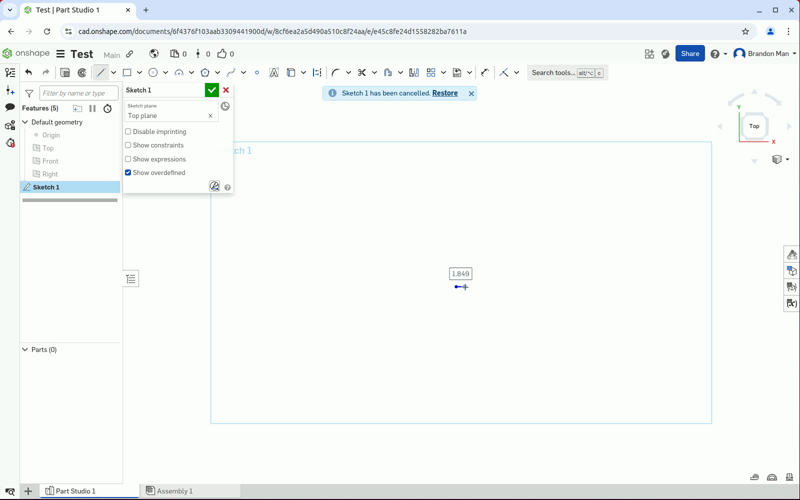
mouse_move(495, 286)
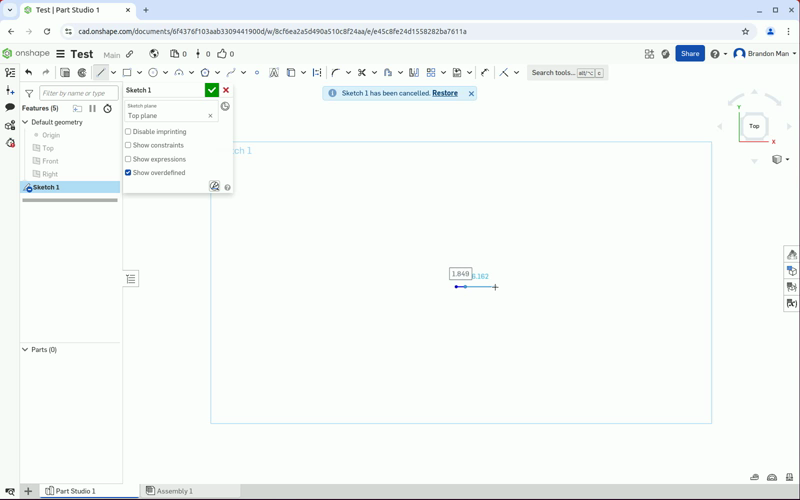
mouse_move(465, 283)
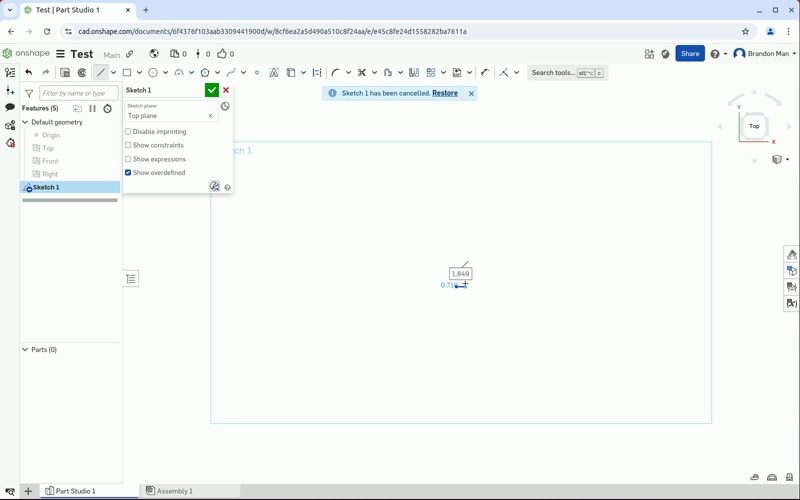
scroll(6)
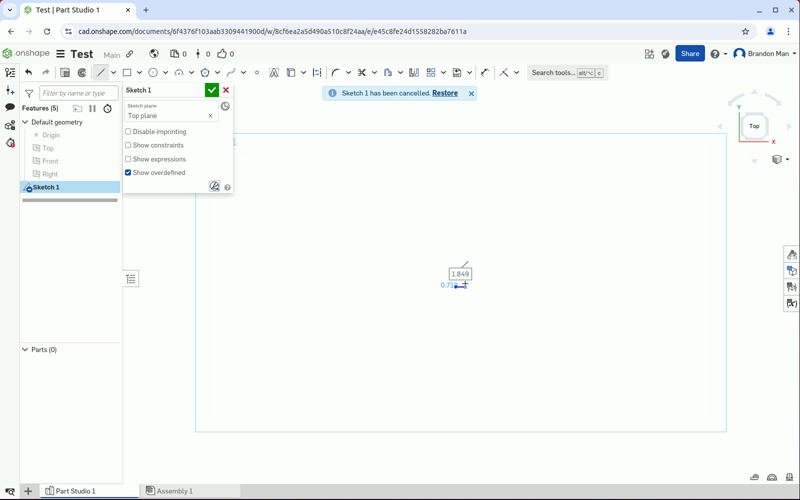
scroll(6)
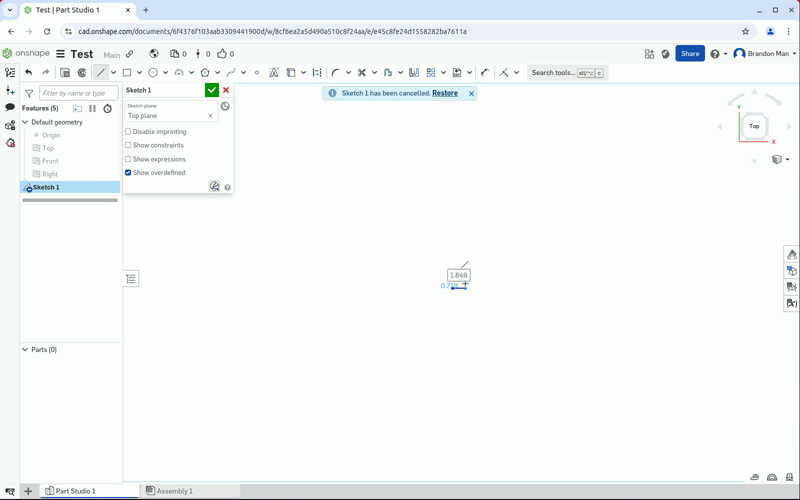
scroll(6)
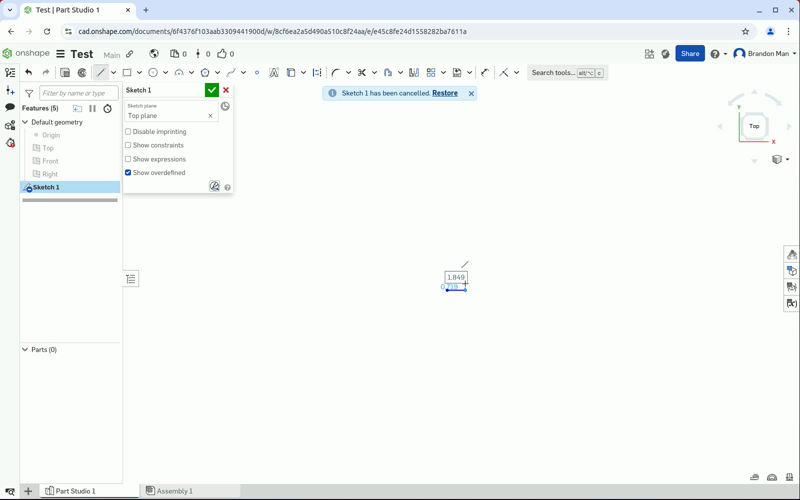
scroll(6)
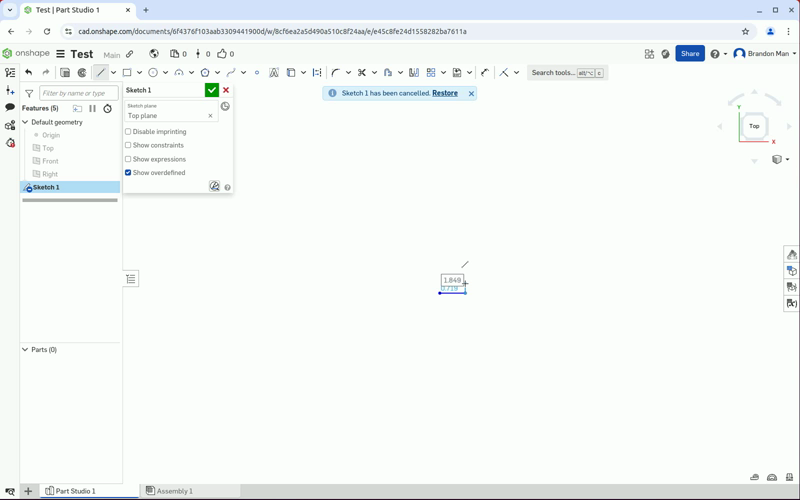
scroll(6)
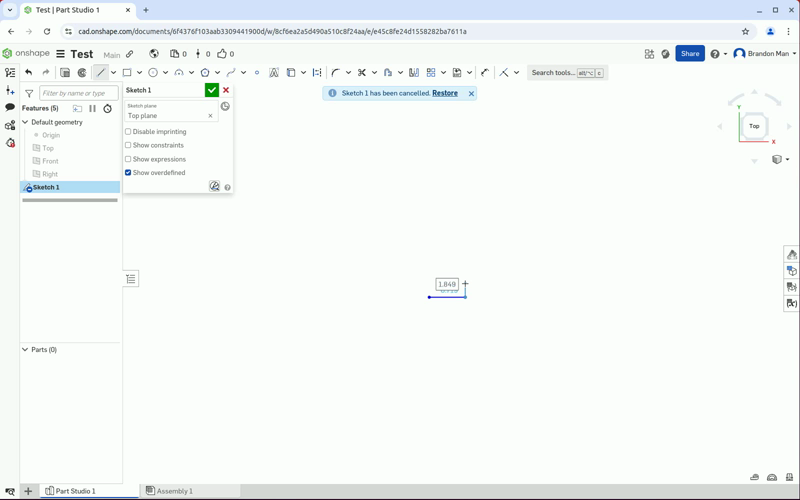
scroll(6)
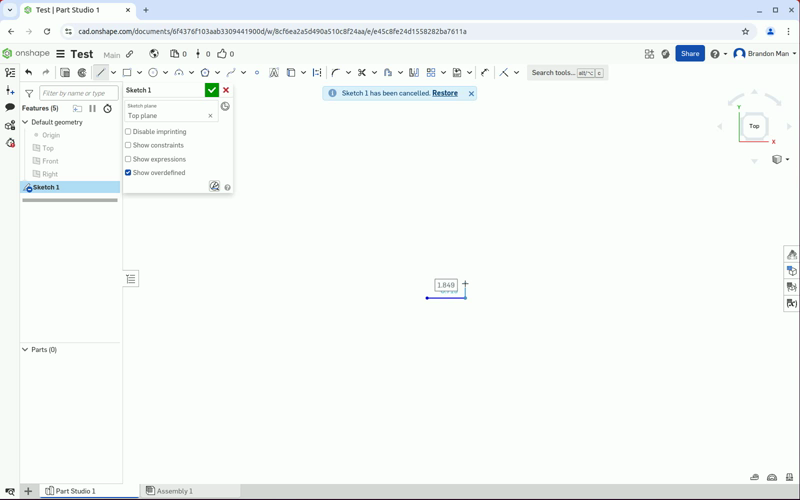
scroll(6)
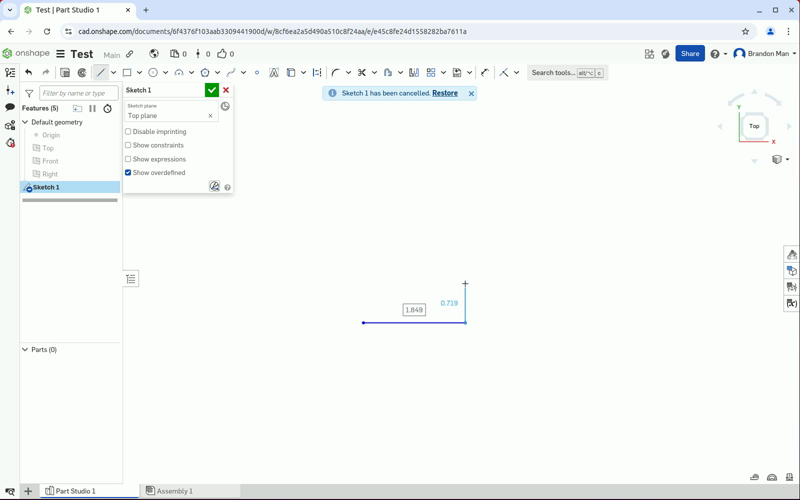
click(465, 283)
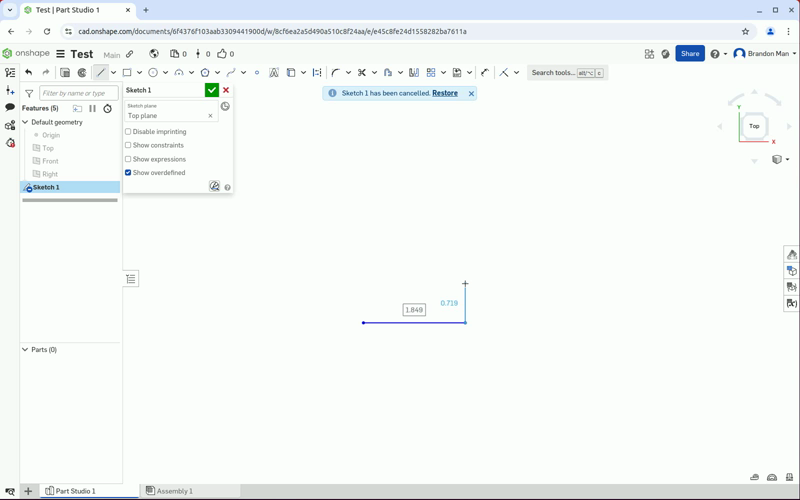
scroll(-6)
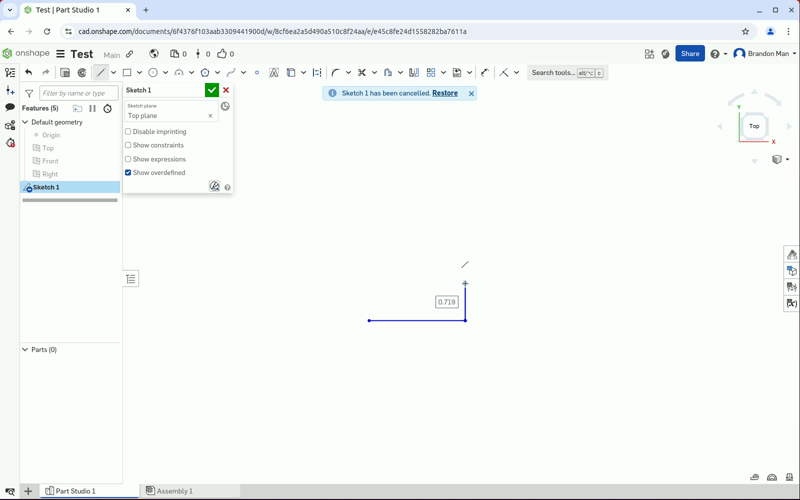
scroll(-6)
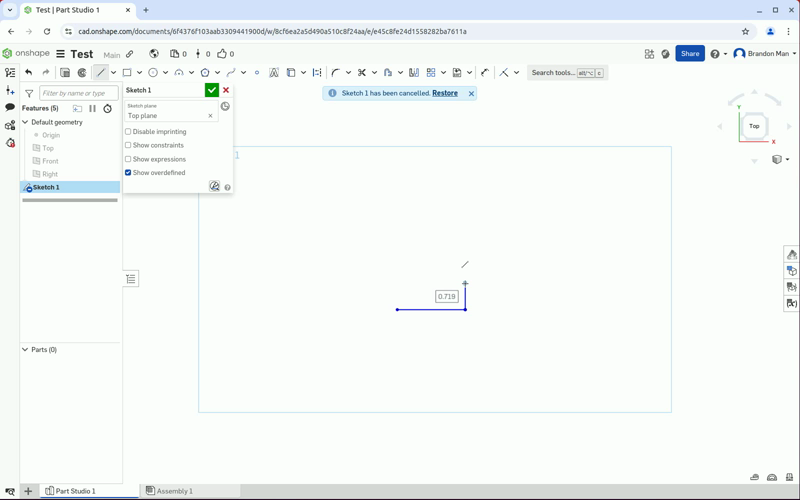
scroll(-6)
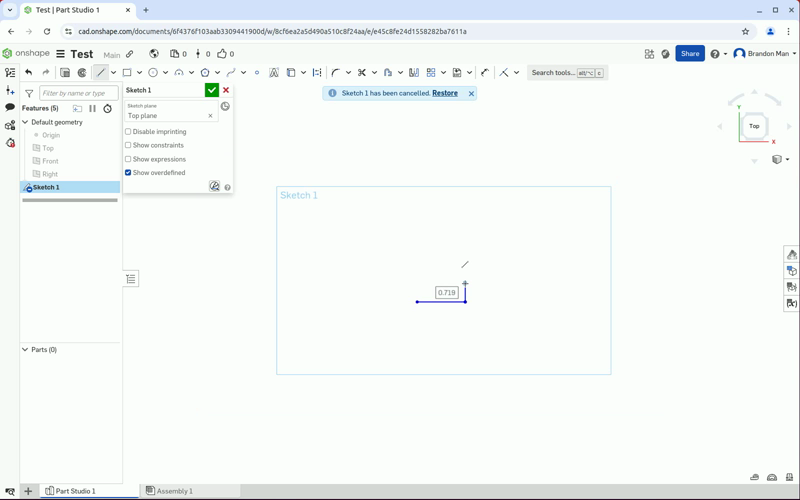
scroll(-6)
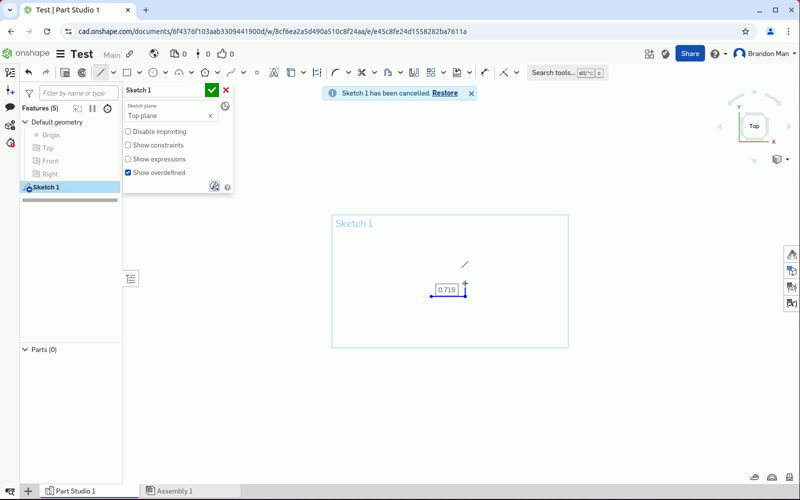
scroll(-6)
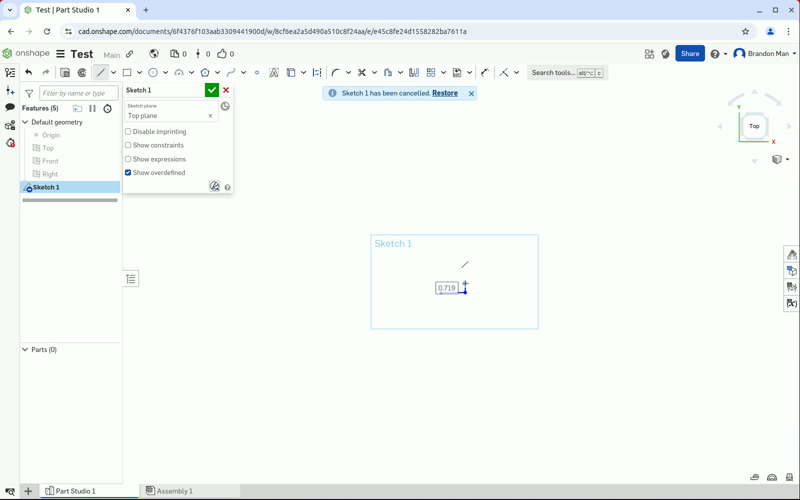
scroll(-6)
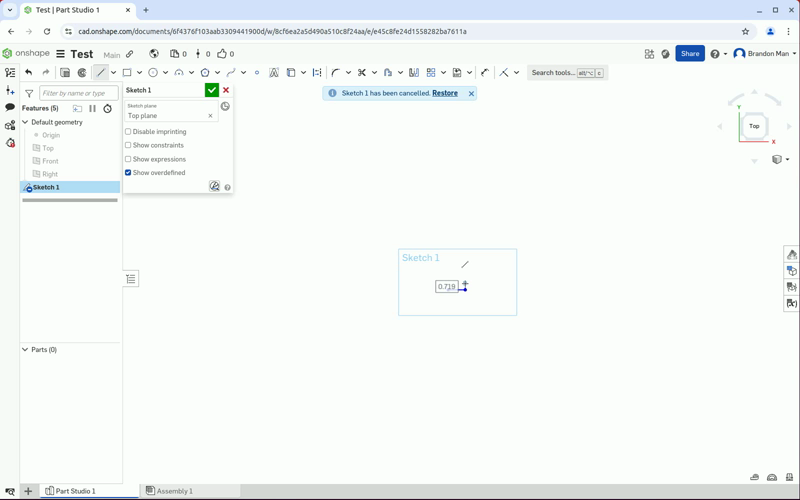
scroll(-6)
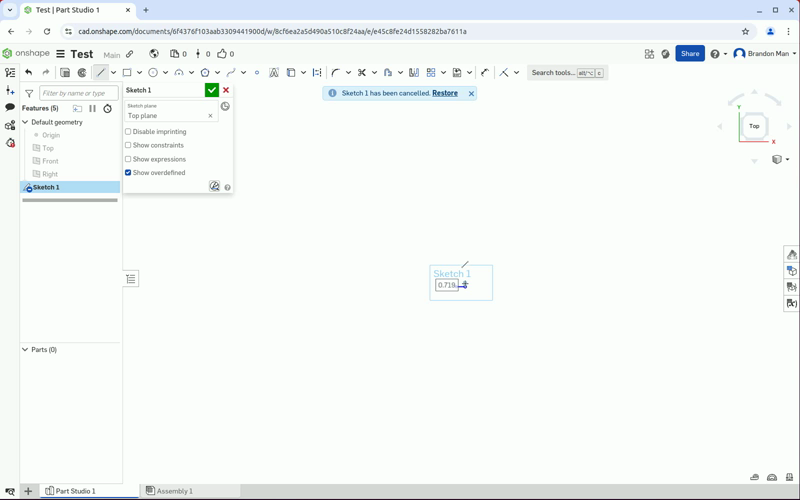
key_up(shift)
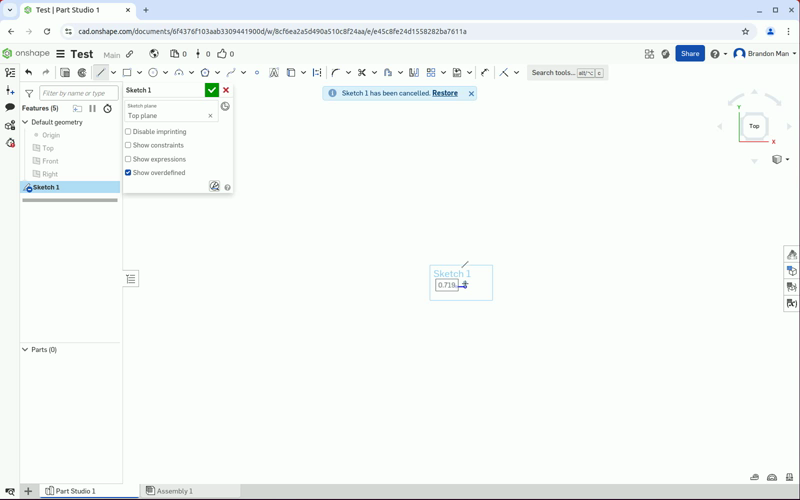
key_down(shift)
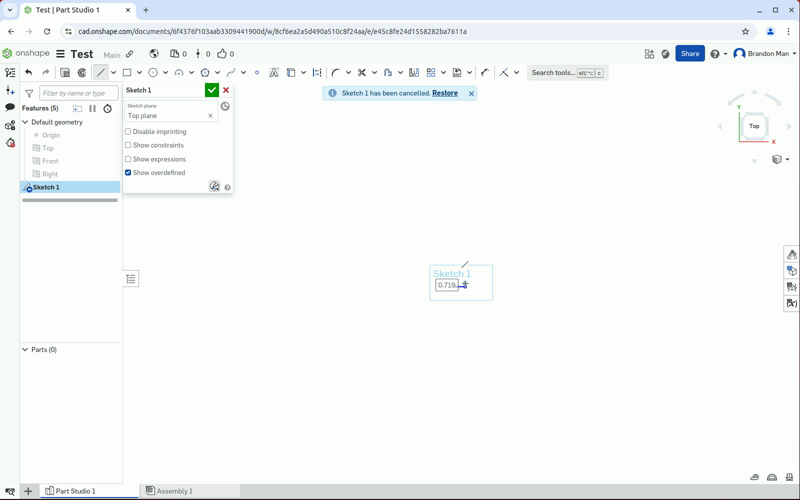
mouse_move(495, 283)
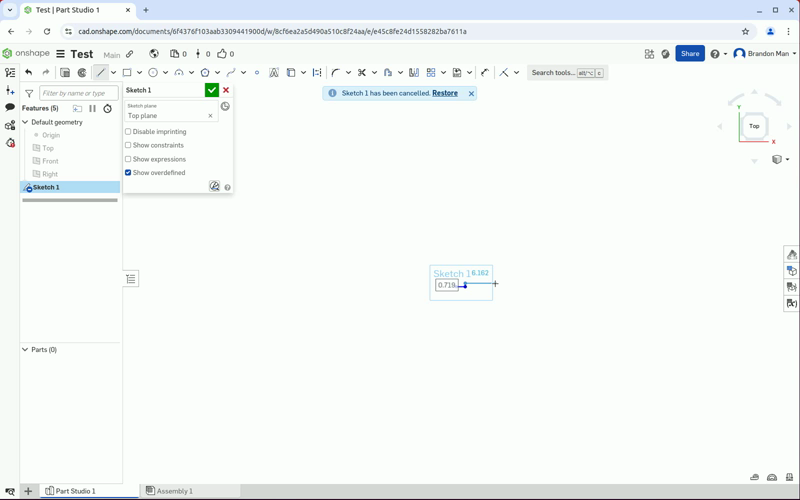
mouse_move(460, 283)
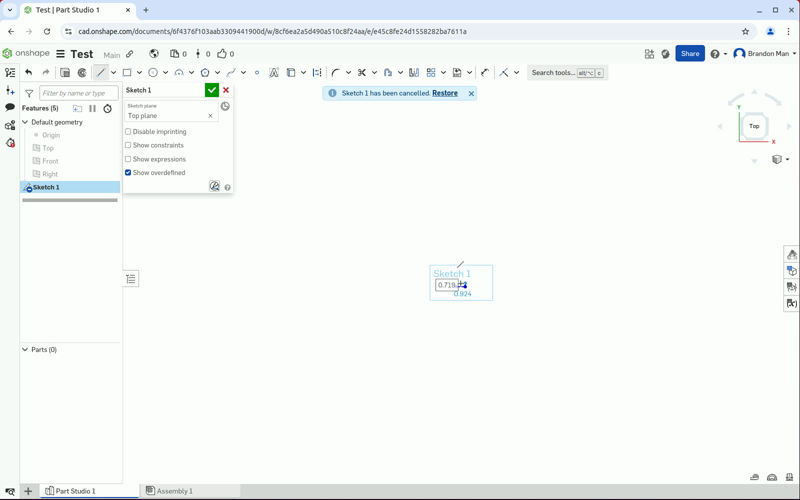
scroll(6)
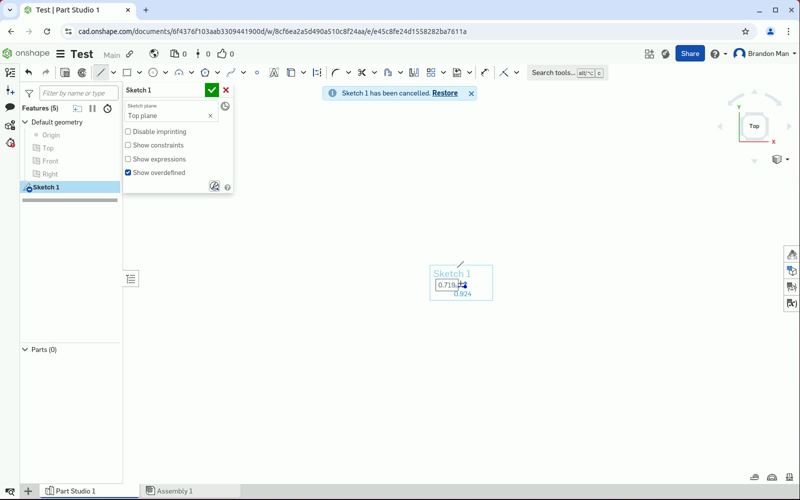
scroll(6)
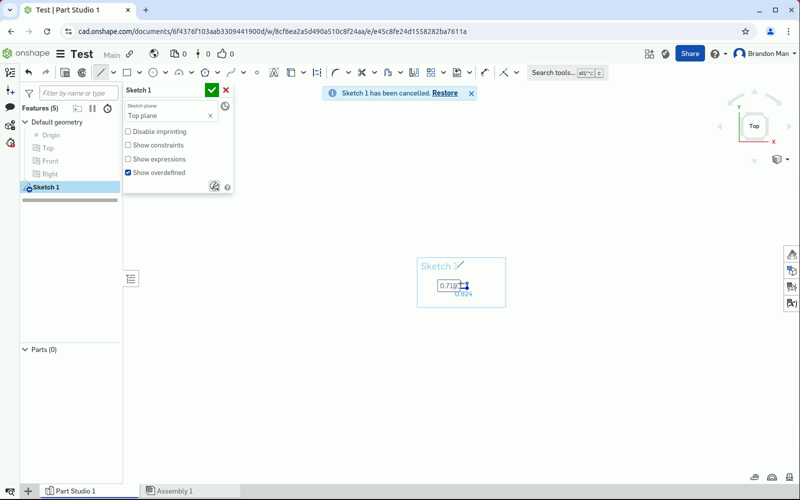
scroll(6)
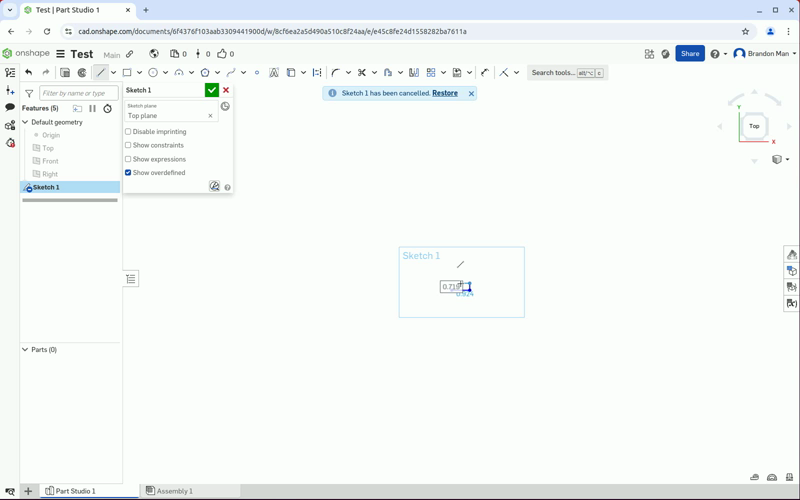
scroll(6)
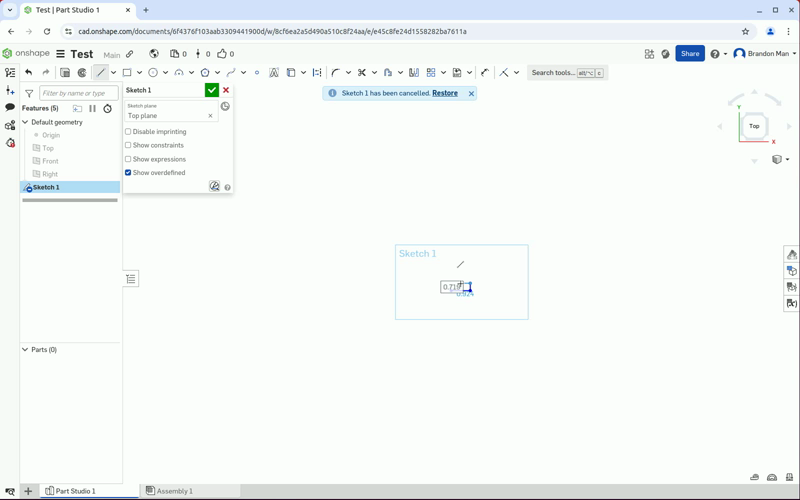
scroll(6)
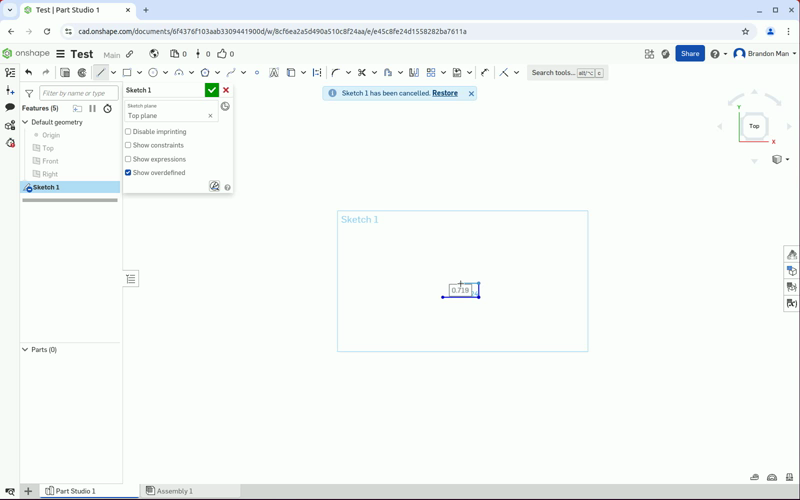
scroll(6)
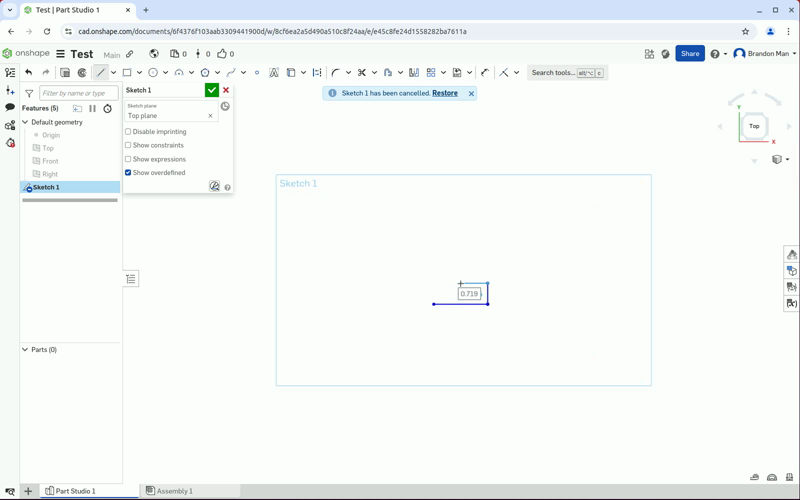
scroll(6)
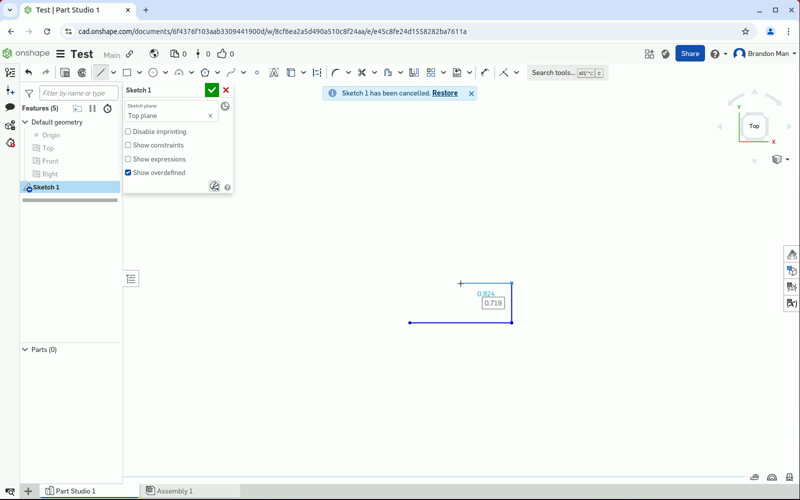
click(460, 283)
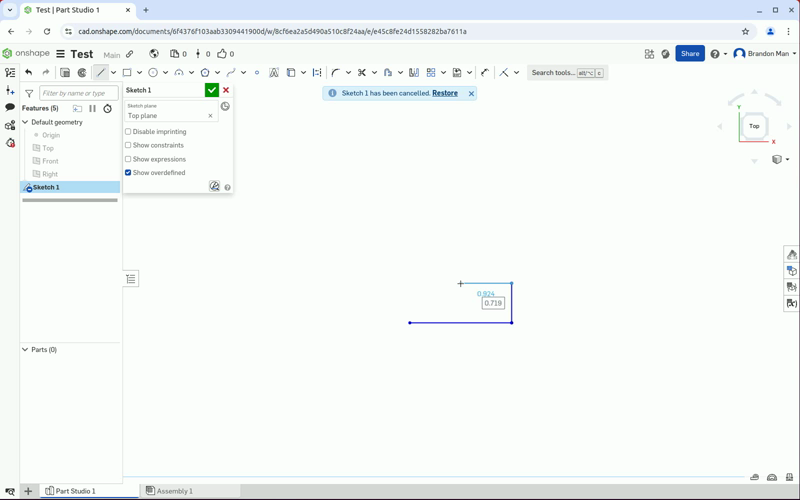
scroll(-6)
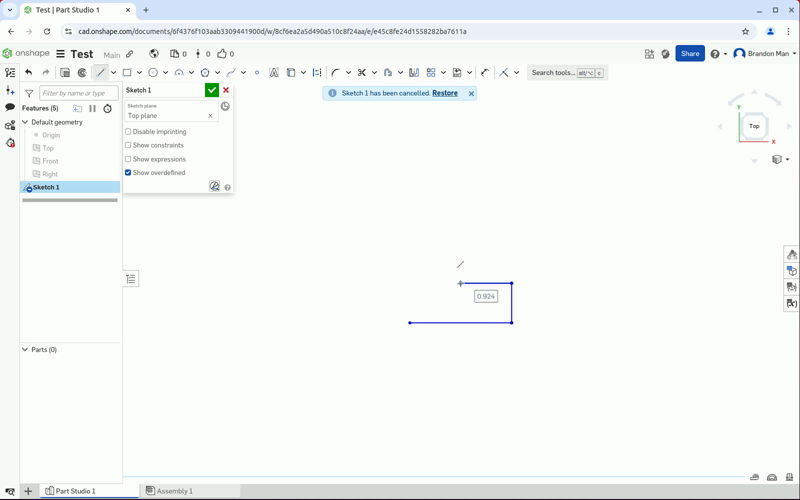
scroll(-6)
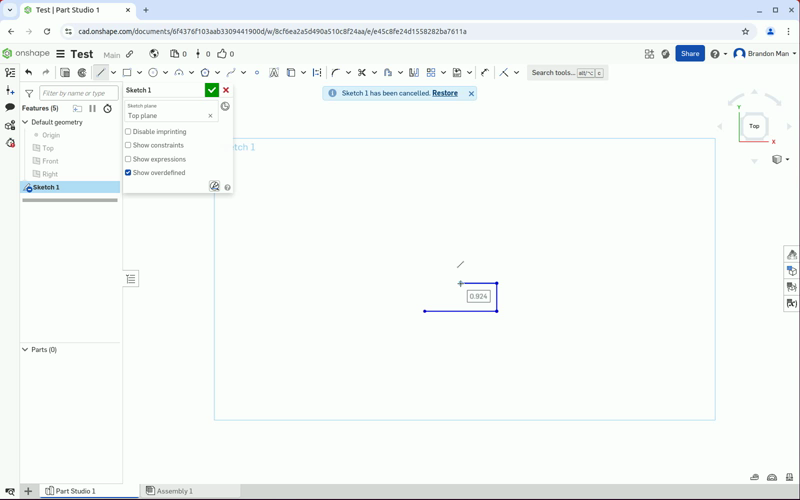
scroll(-6)
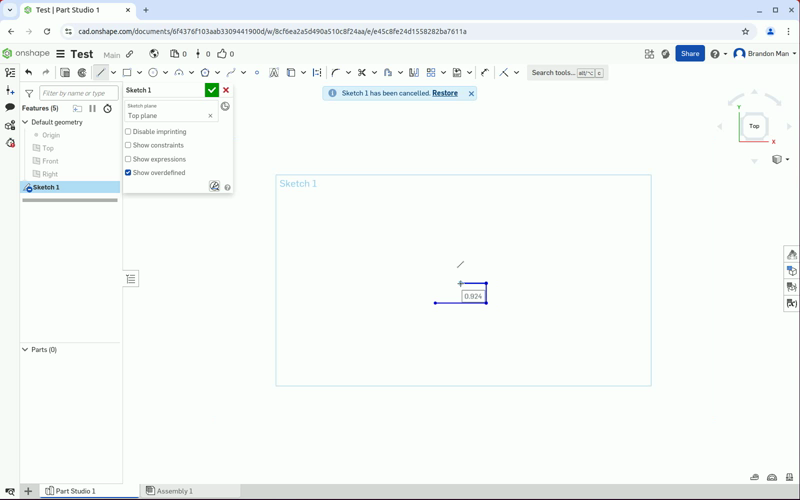
scroll(-6)
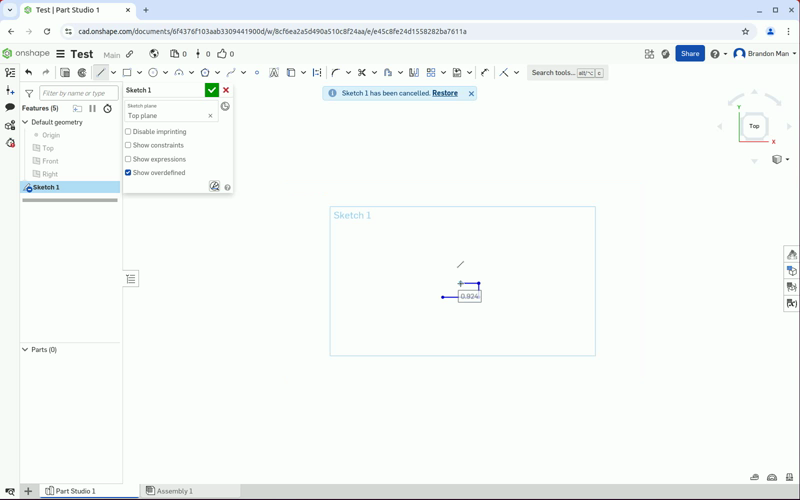
scroll(-6)
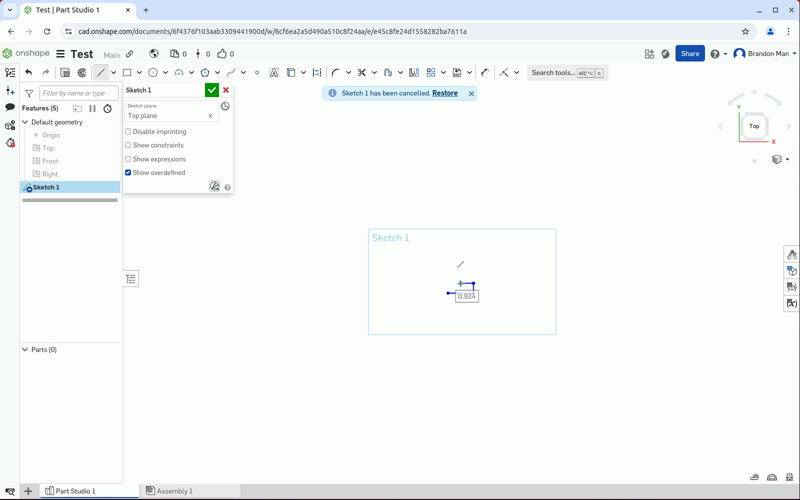
scroll(-6)
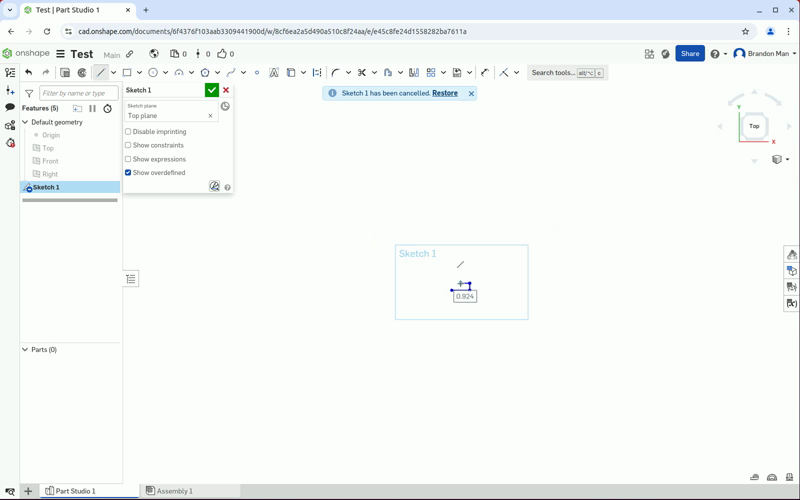
scroll(-6)
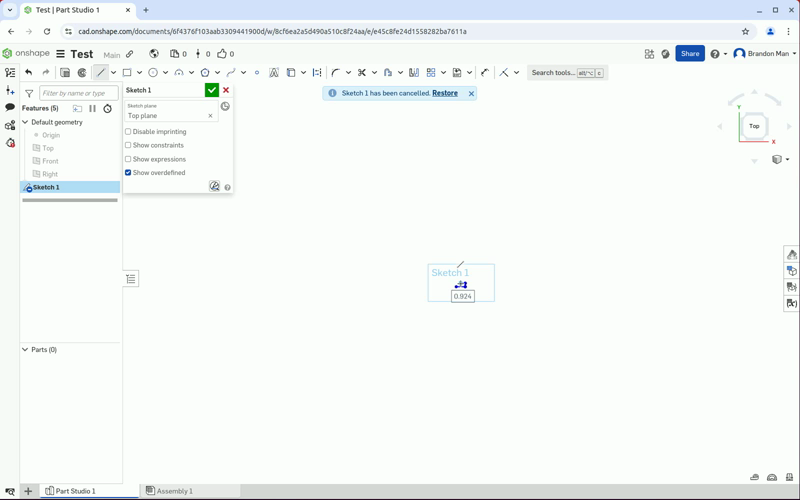
key_up(shift)
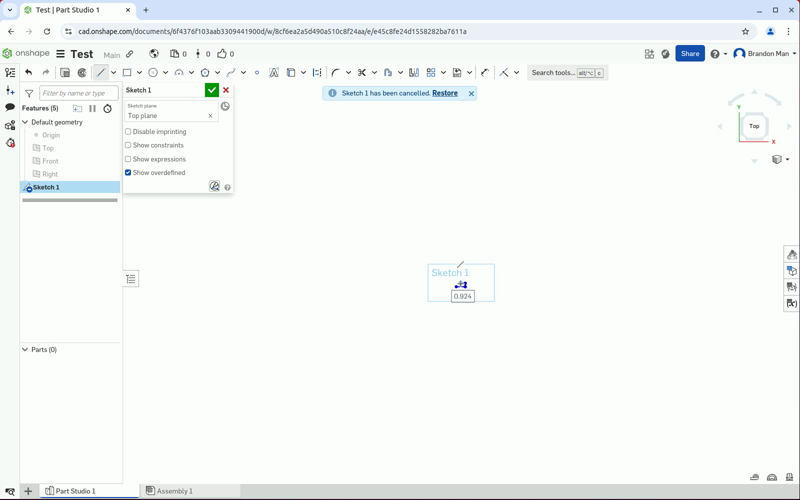
key_down(shift)
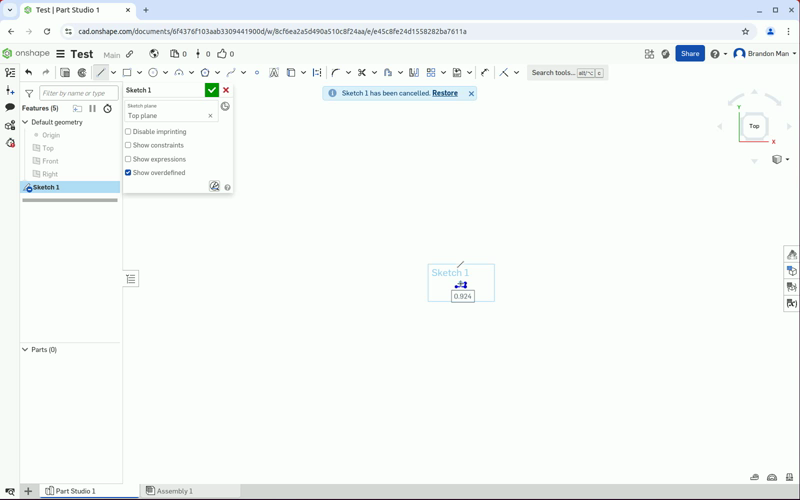
mouse_move(490, 283)
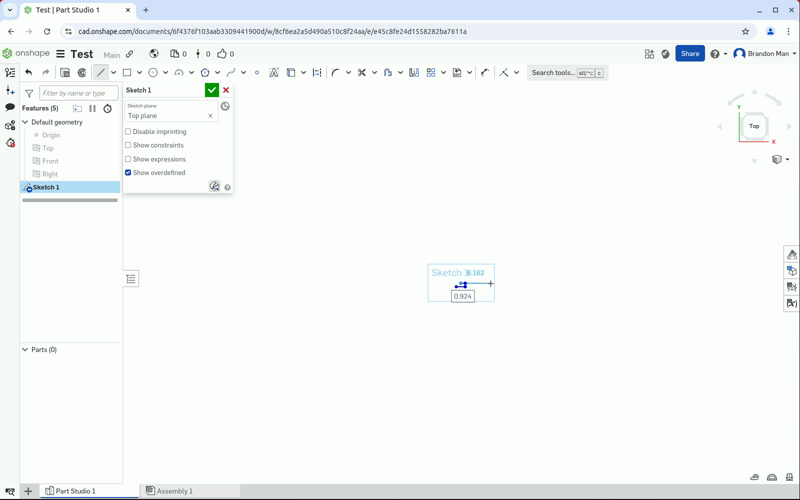
mouse_move(459, 283)
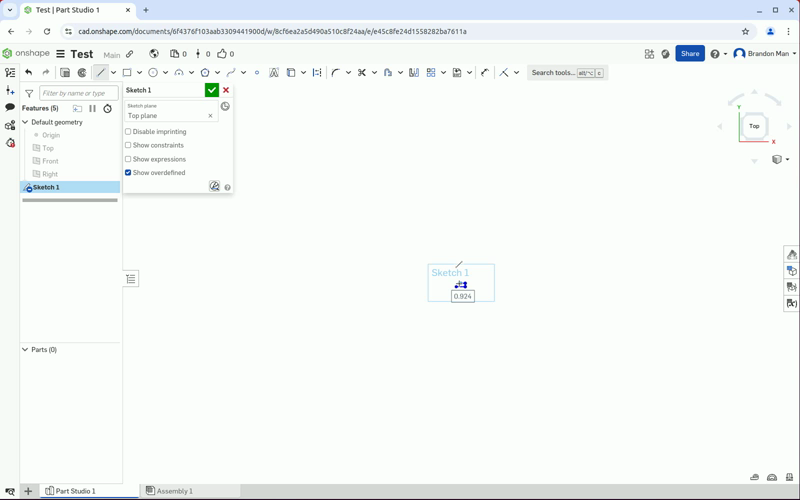
scroll(6)
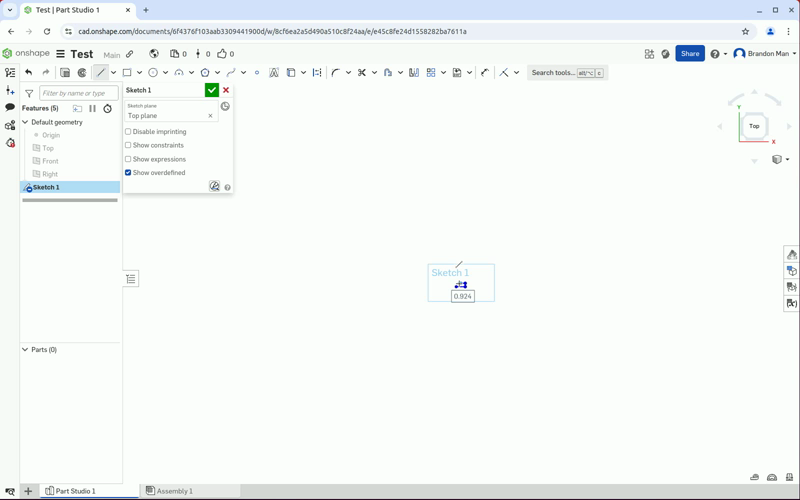
scroll(6)
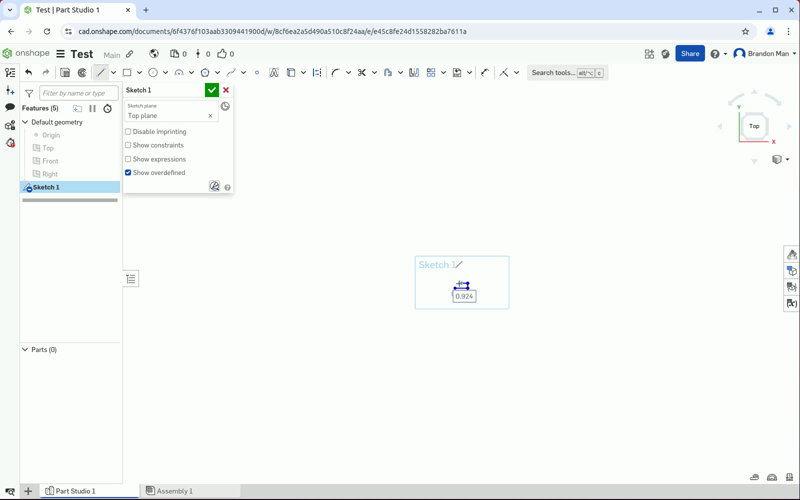
scroll(6)
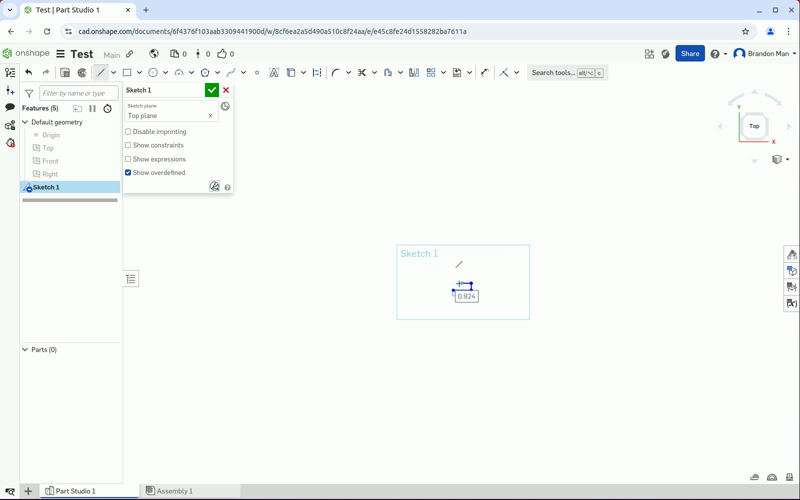
scroll(6)
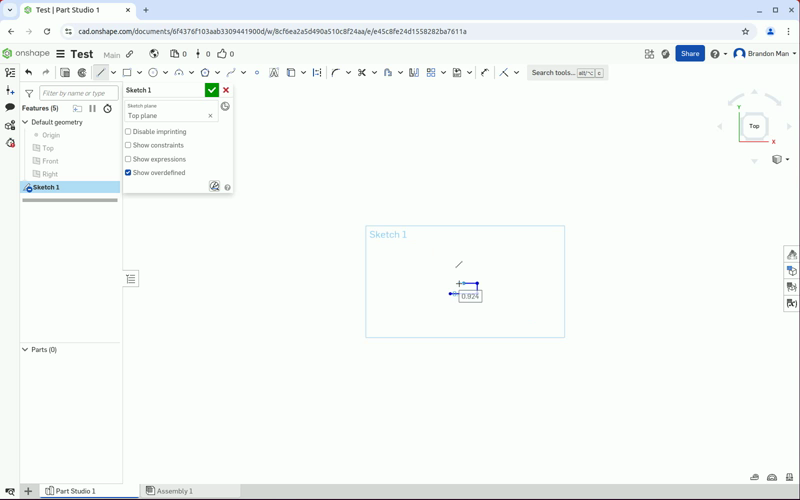
scroll(6)
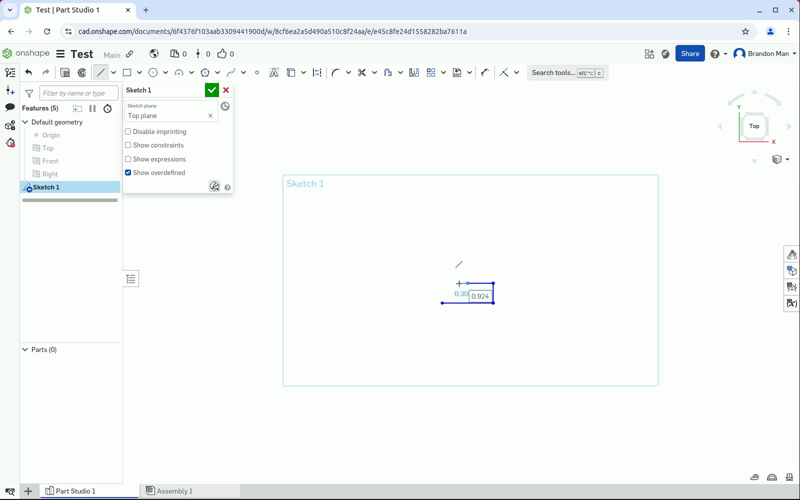
scroll(6)
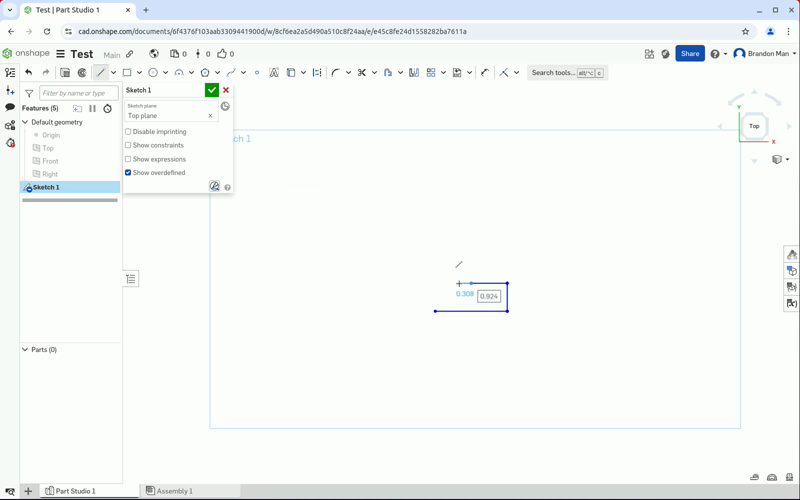
scroll(6)
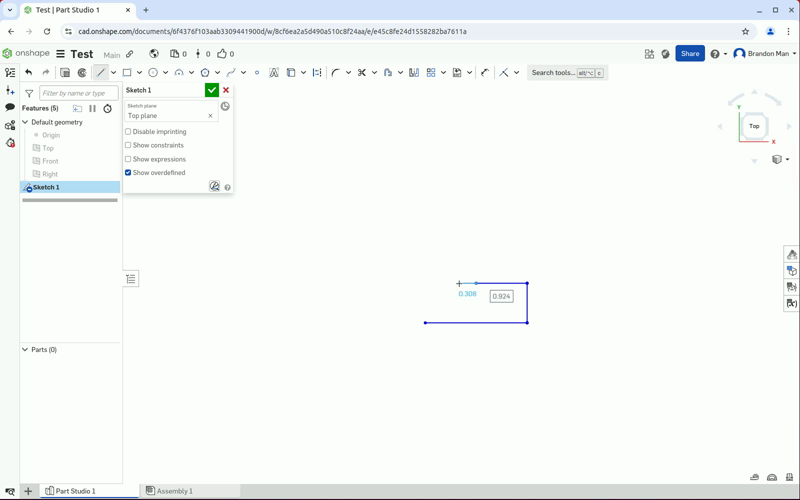
click(459, 283)
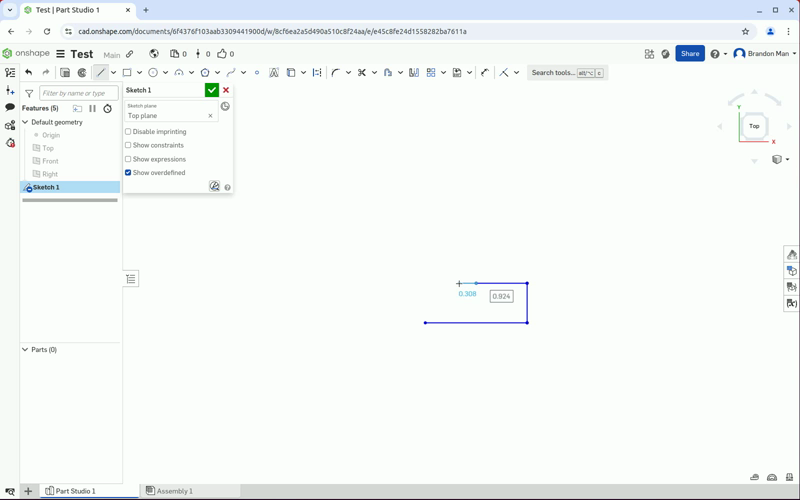
scroll(-6)
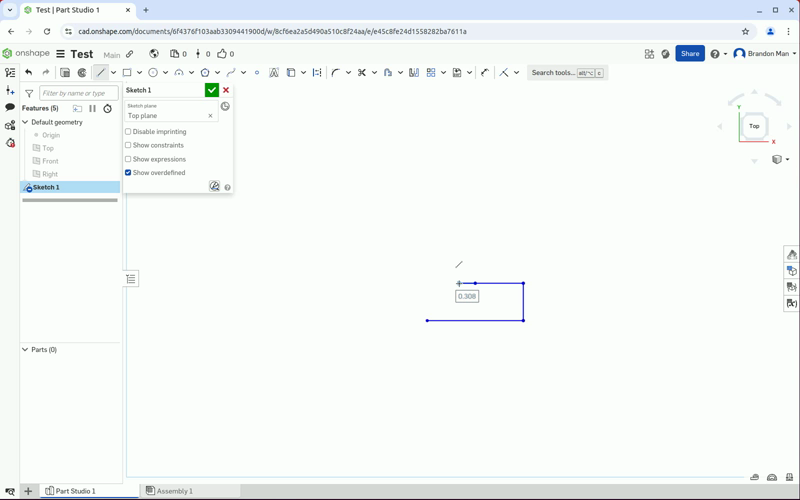
scroll(-6)
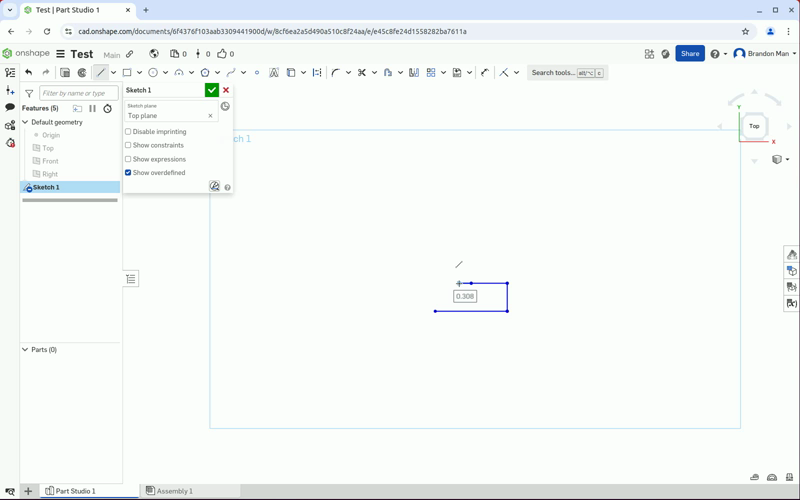
scroll(-6)
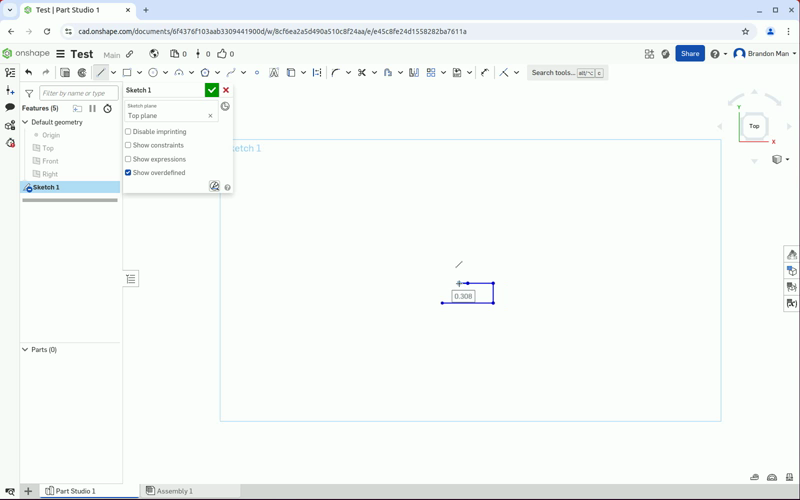
scroll(-6)
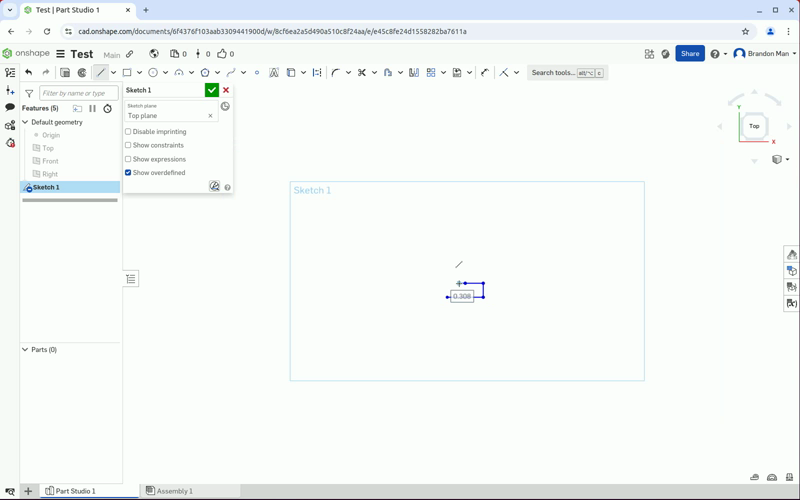
scroll(-6)
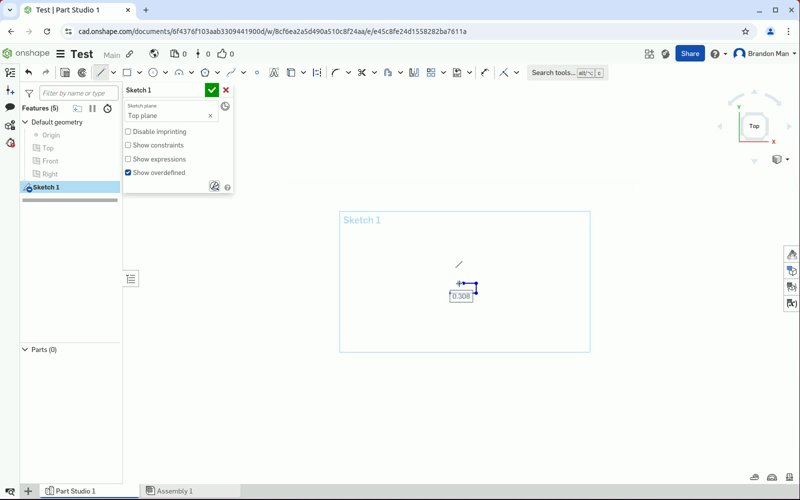
scroll(-6)
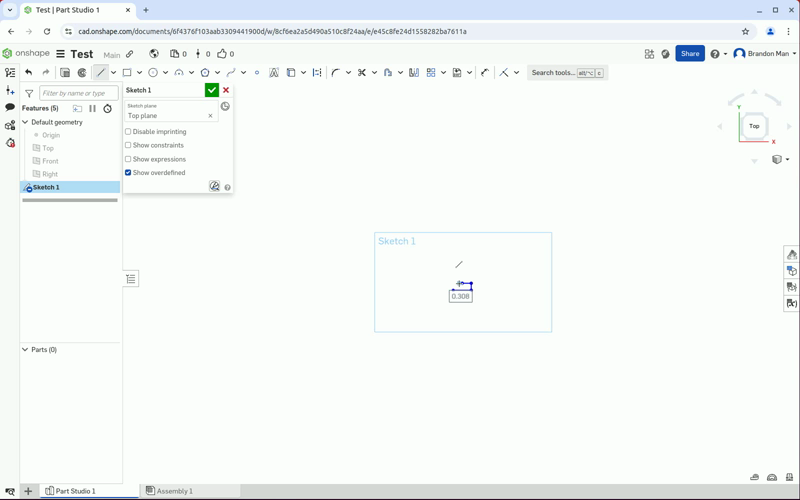
scroll(-6)
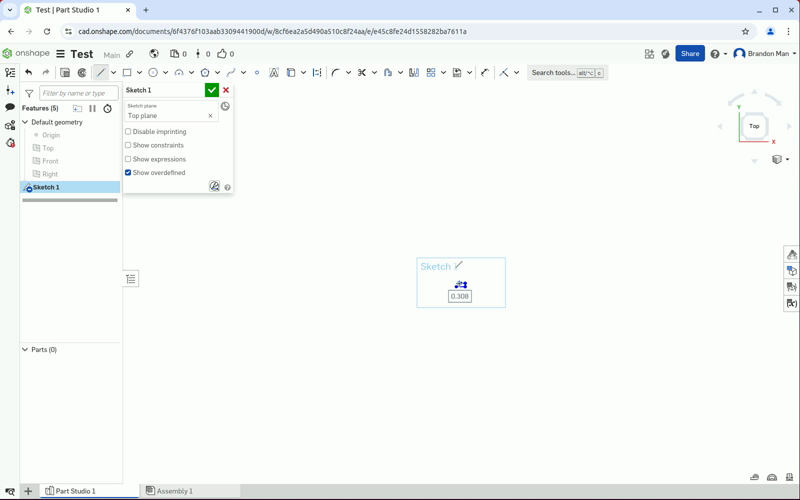
key_up(shift)
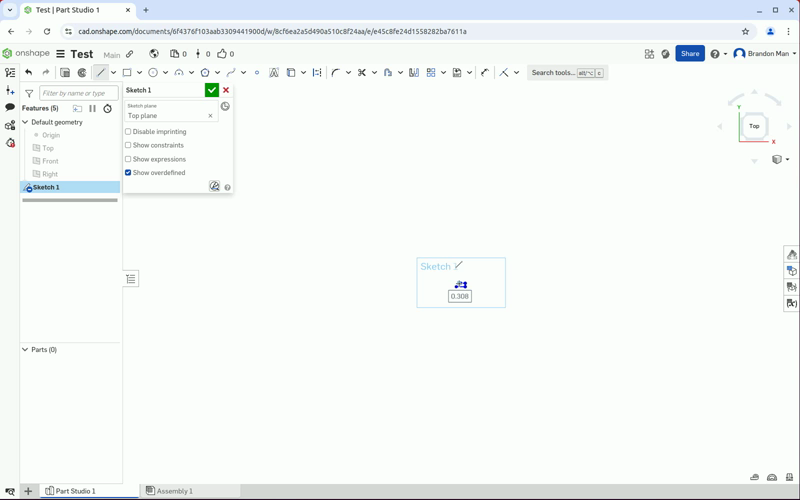
key_down(shift)
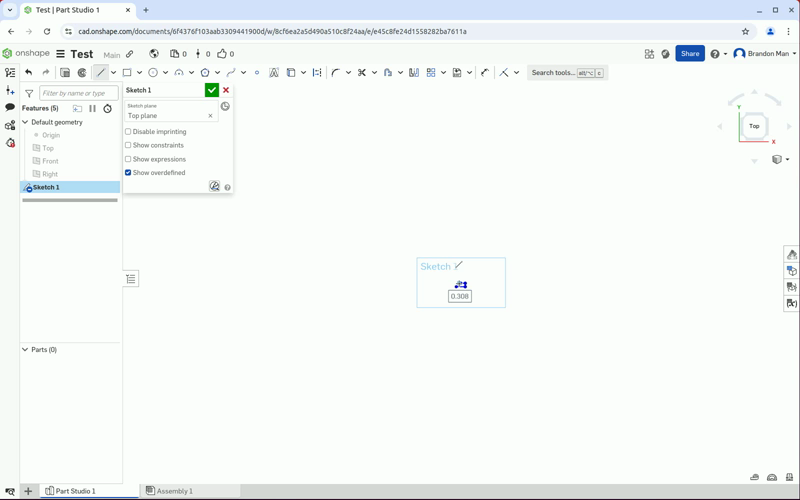
mouse_move(489, 283)
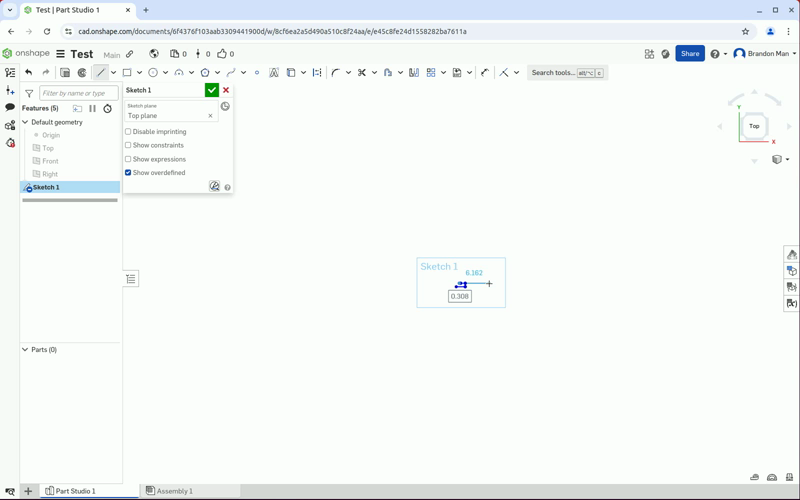
mouse_move(459, 277)
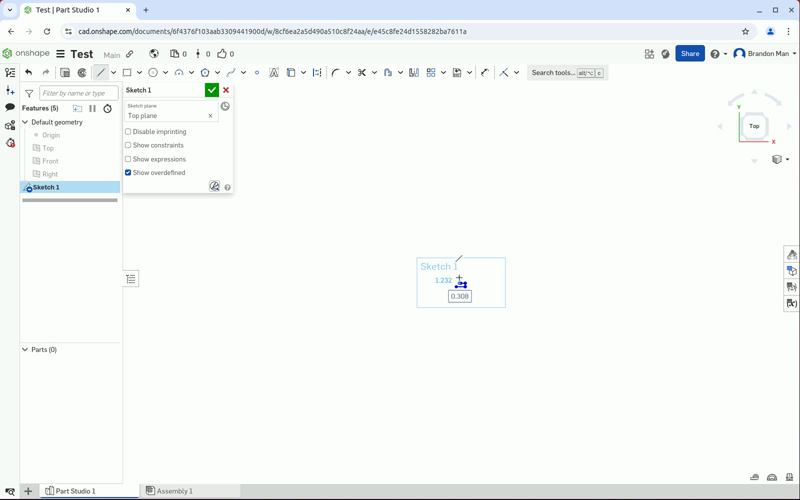
scroll(6)
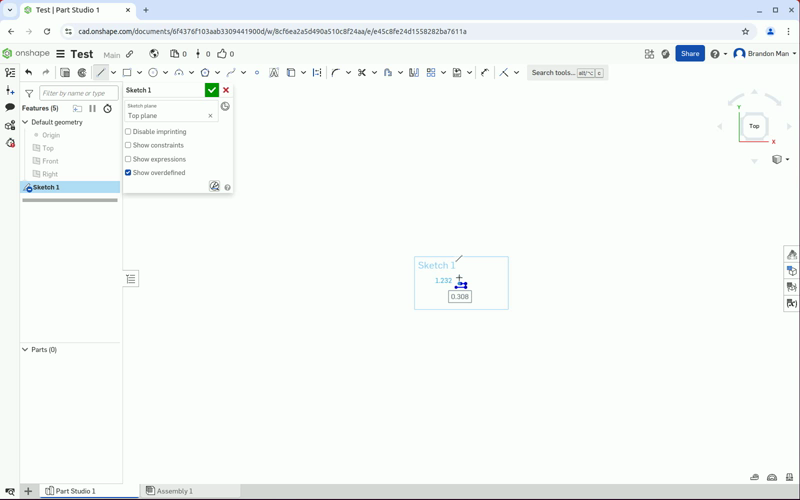
scroll(6)
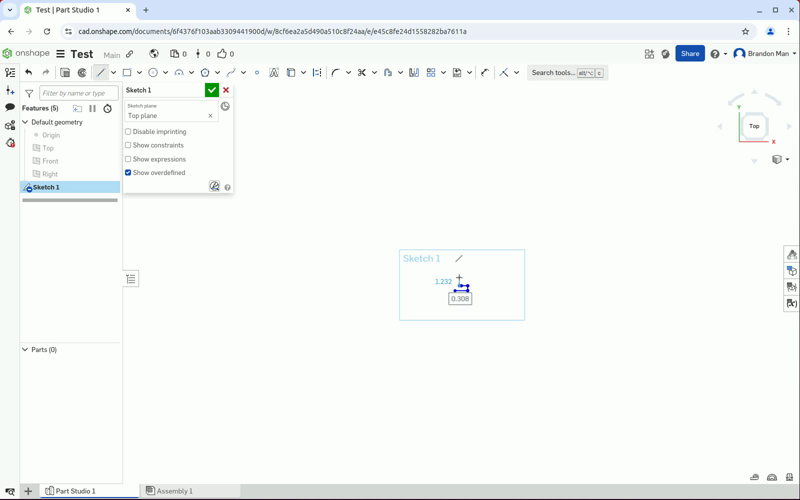
scroll(6)
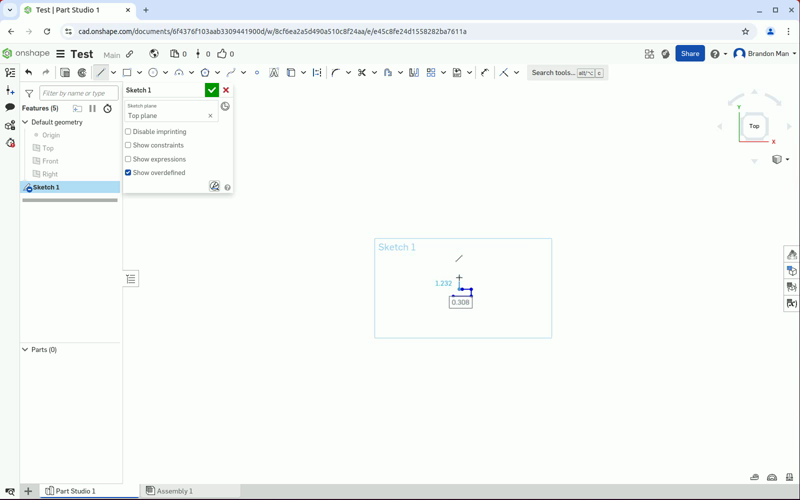
scroll(6)
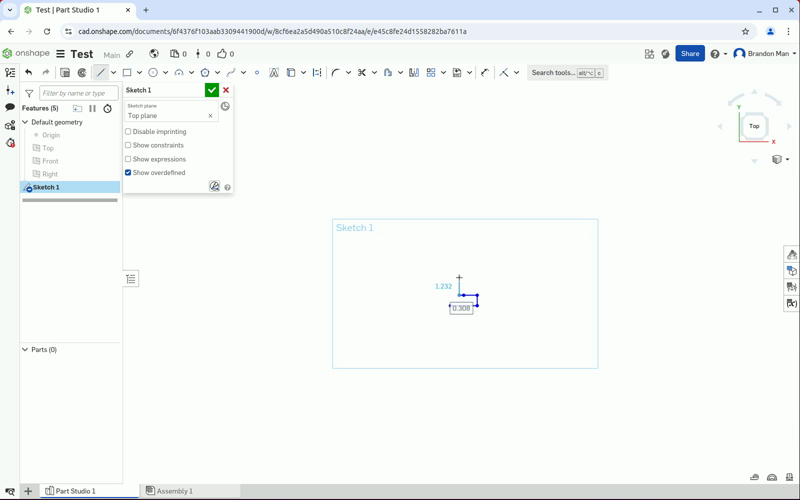
scroll(6)
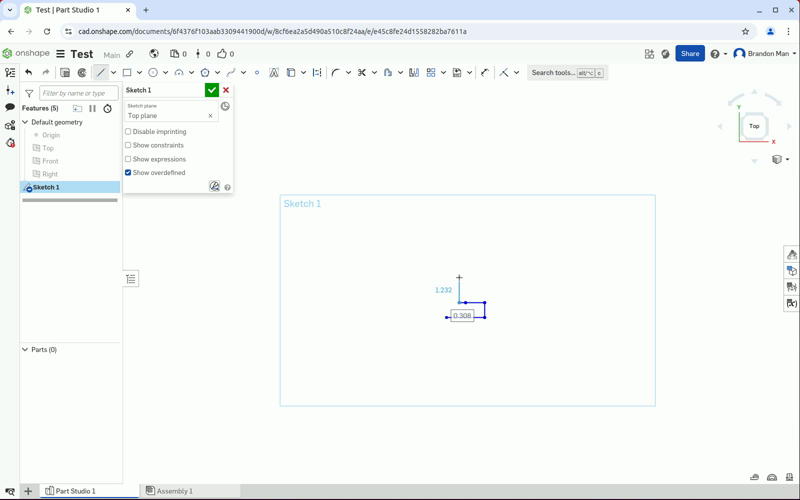
scroll(6)
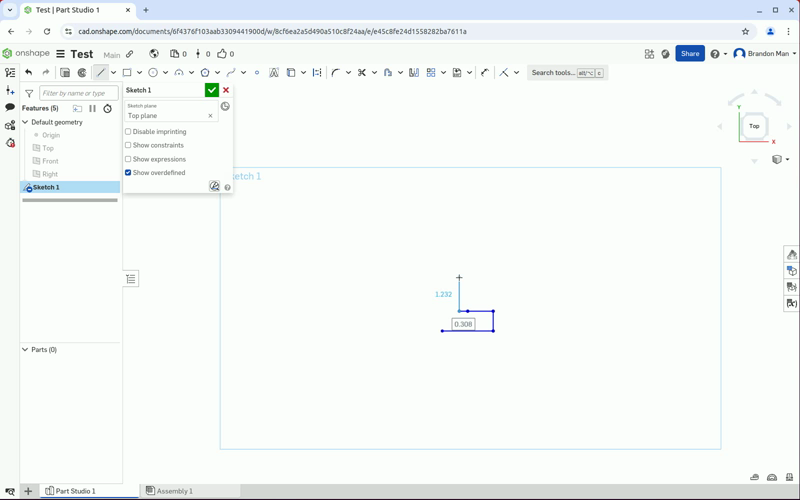
scroll(6)
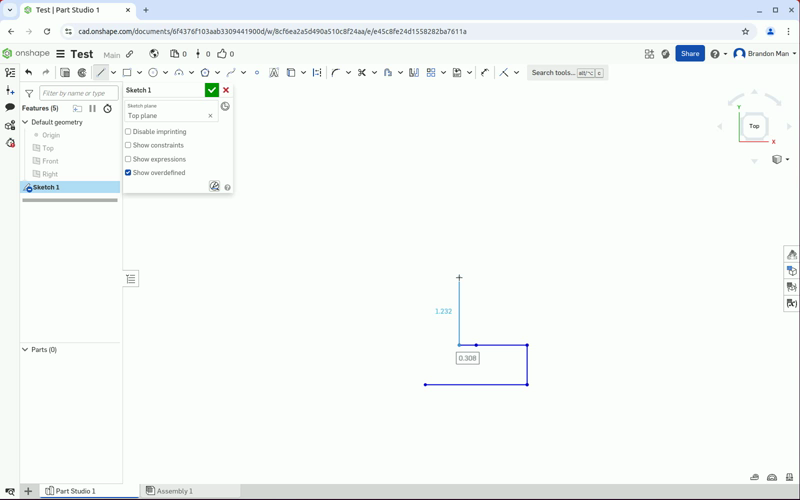
click(459, 277)
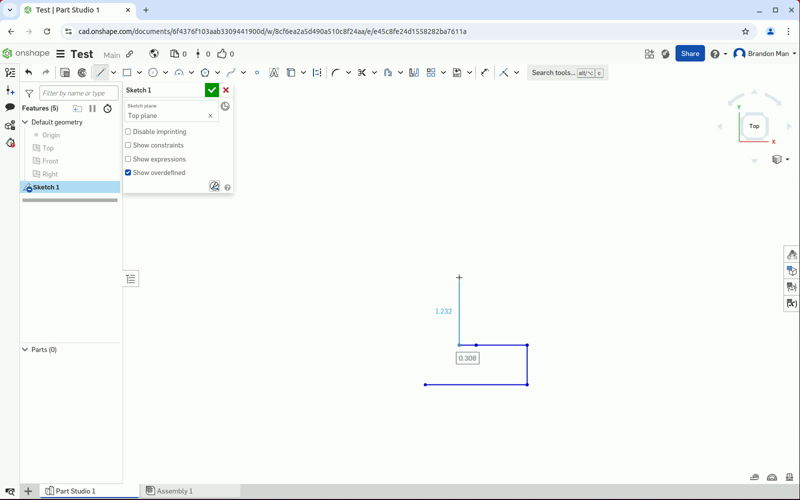
scroll(-6)
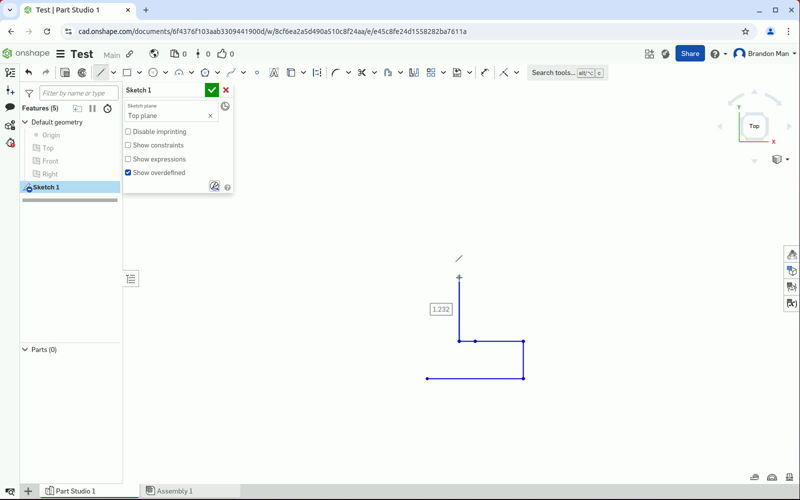
scroll(-6)
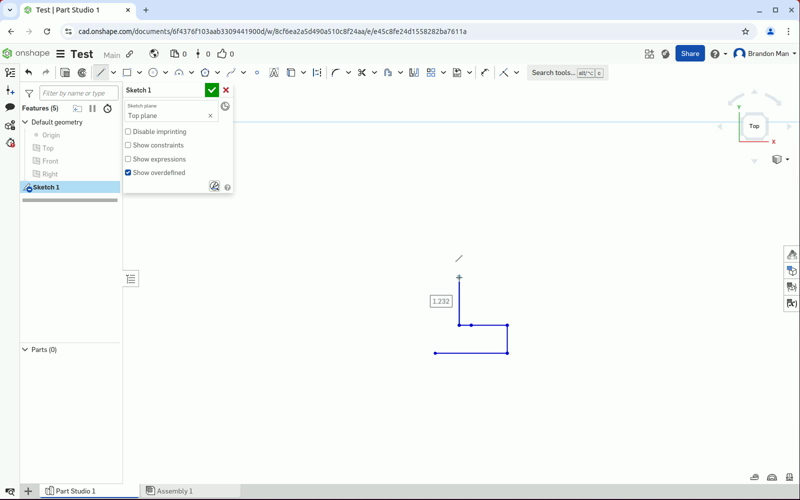
scroll(-6)
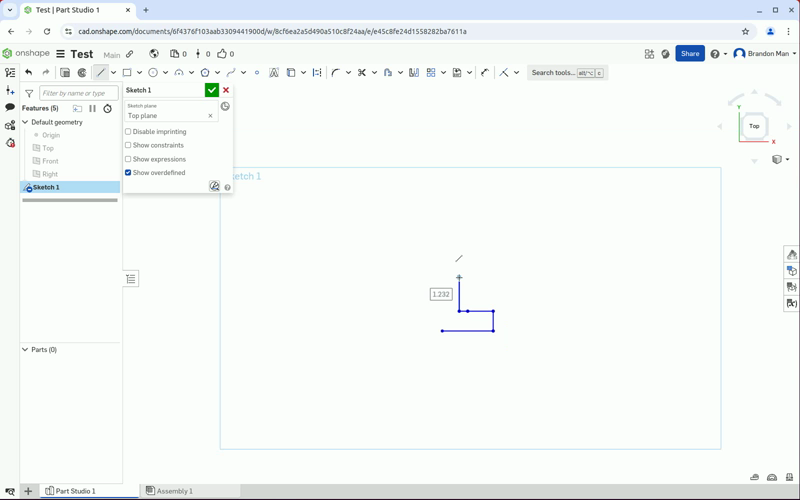
scroll(-6)
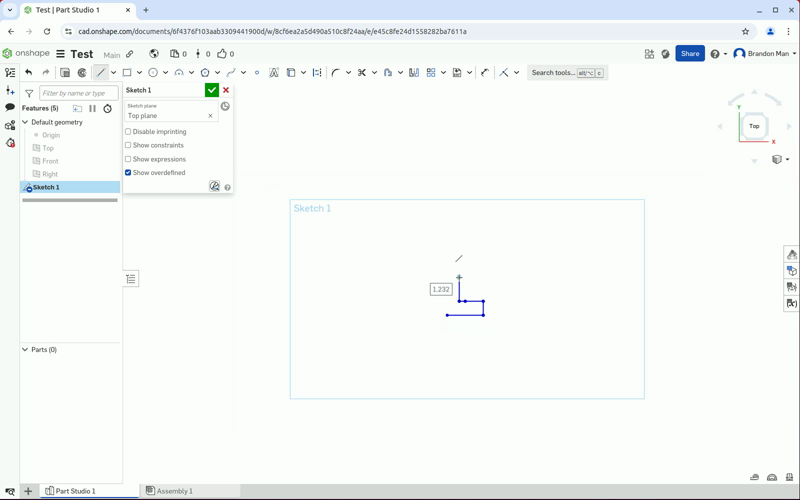
scroll(-6)
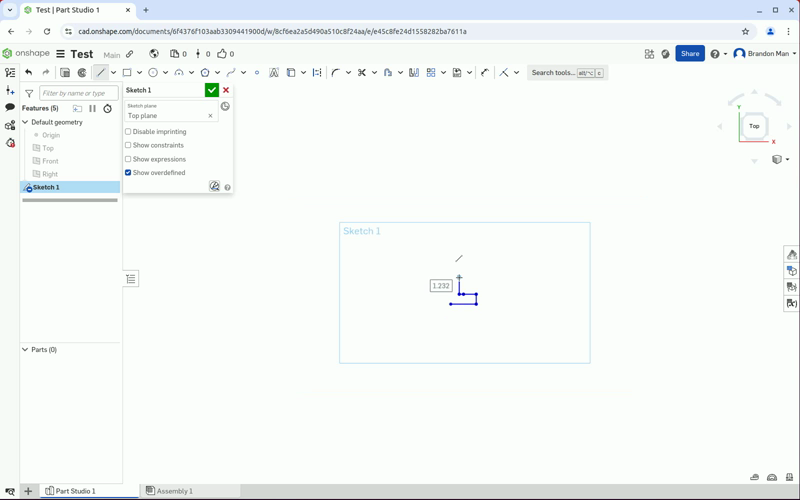
scroll(-6)
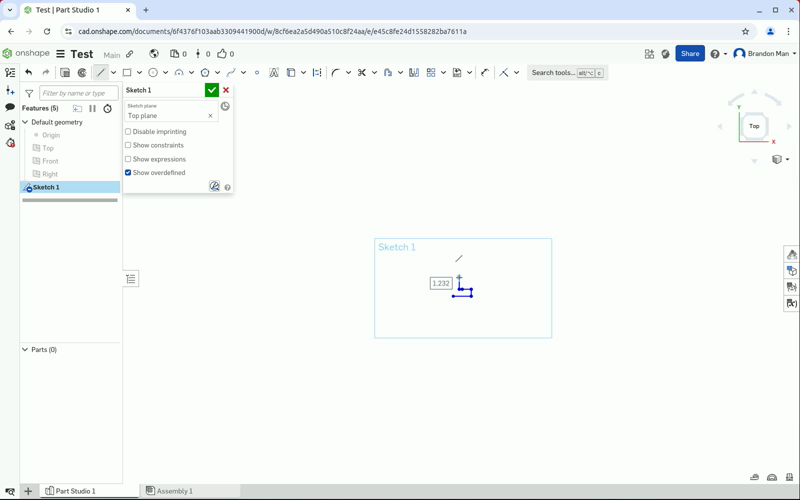
scroll(-6)
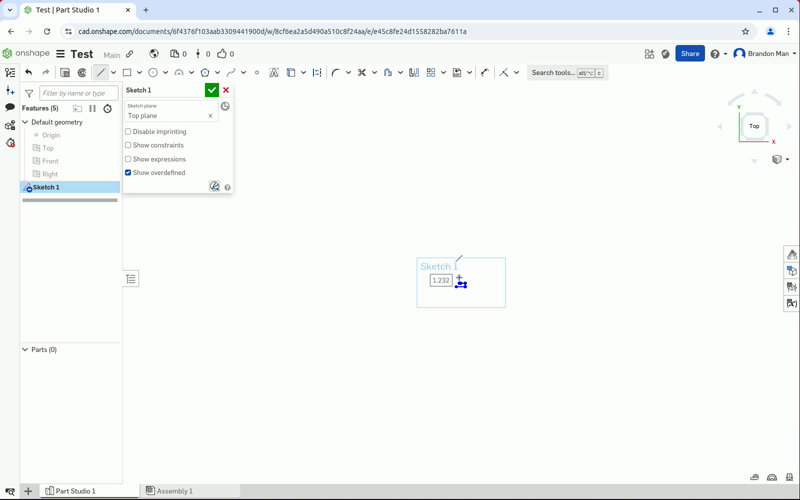
key_up(shift)
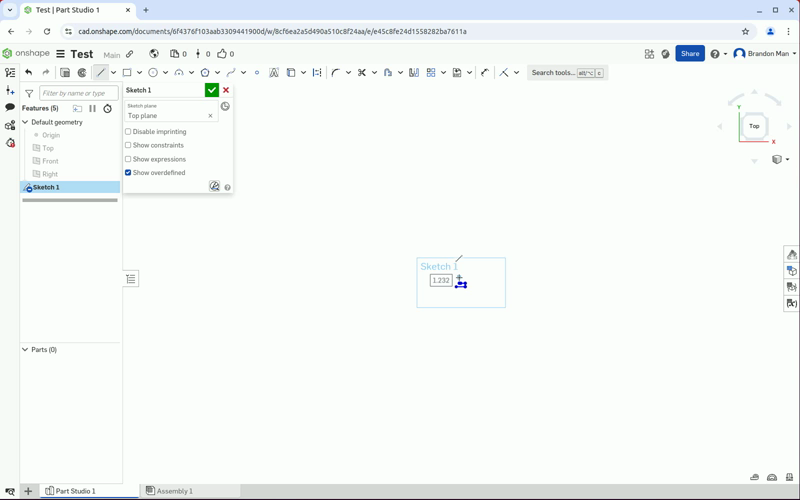
key_down(shift)
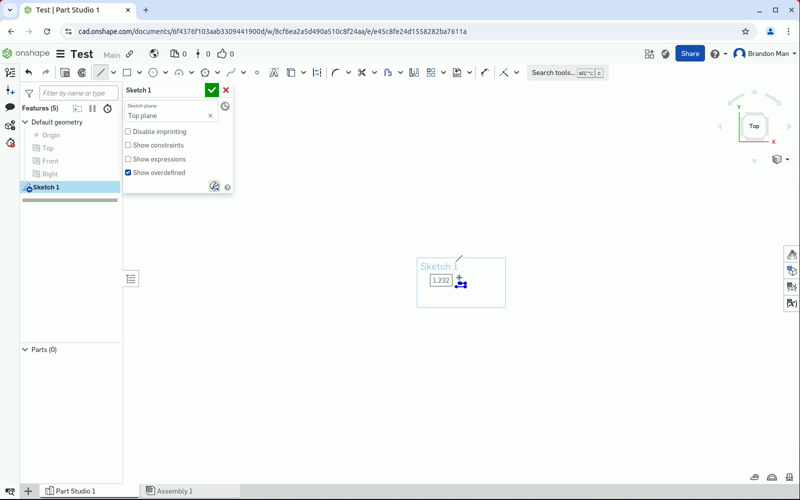
mouse_move(489, 277)
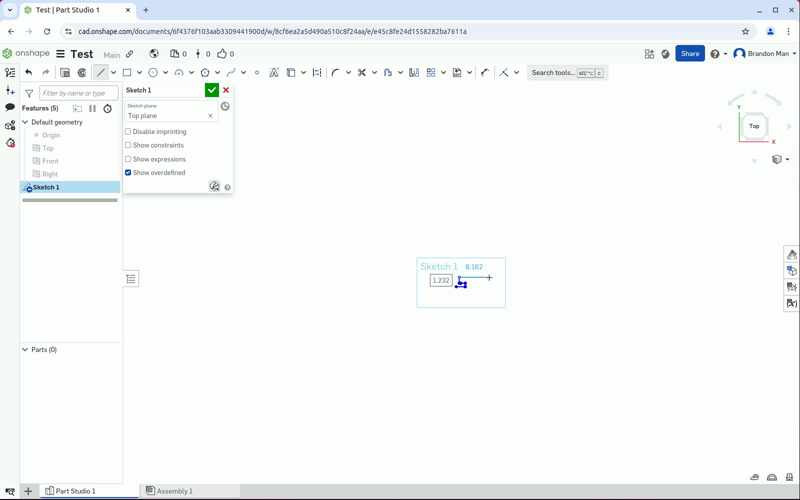
mouse_move(456, 277)
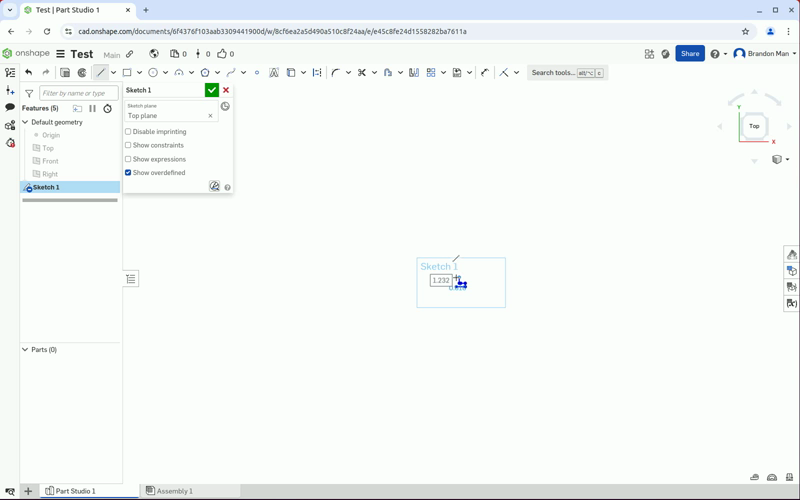
scroll(6)
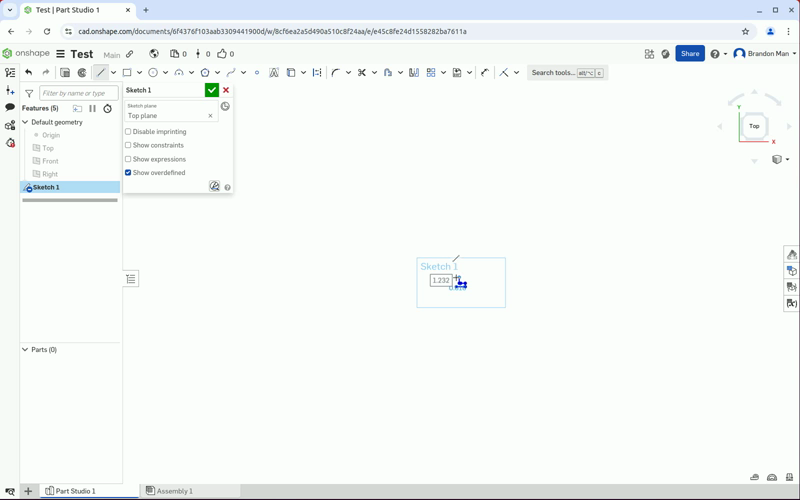
scroll(6)
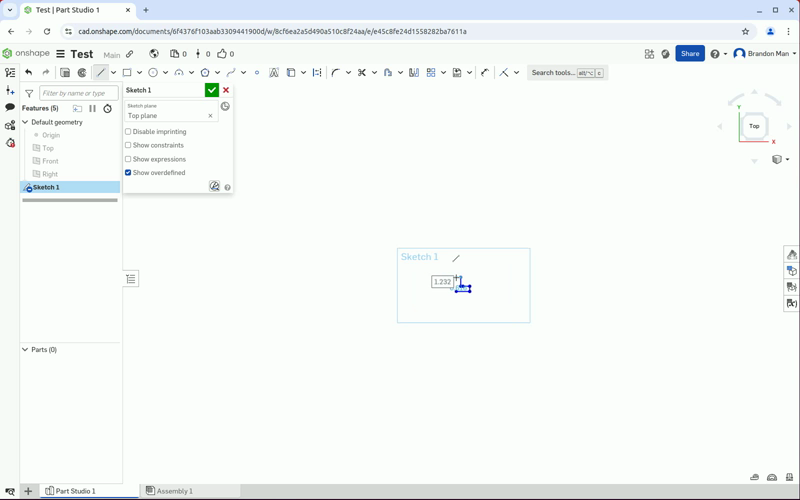
scroll(6)
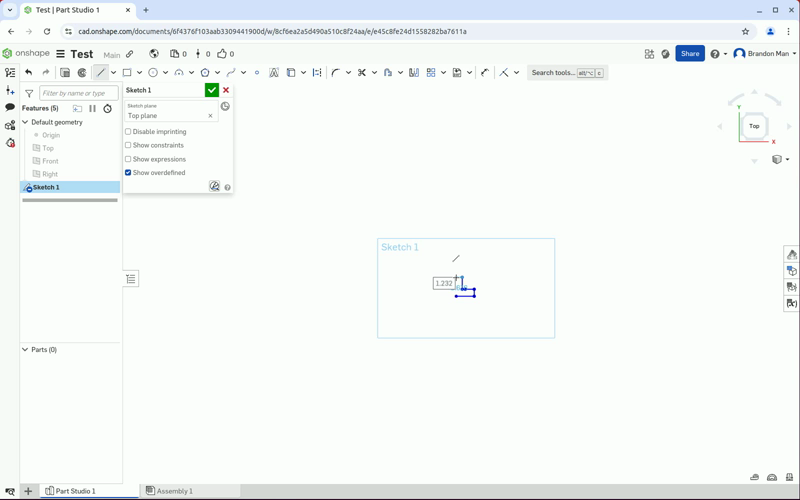
scroll(6)
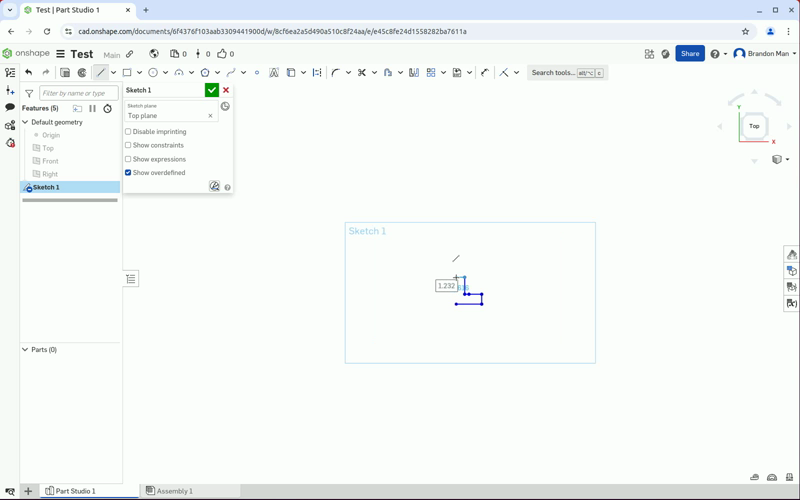
scroll(6)
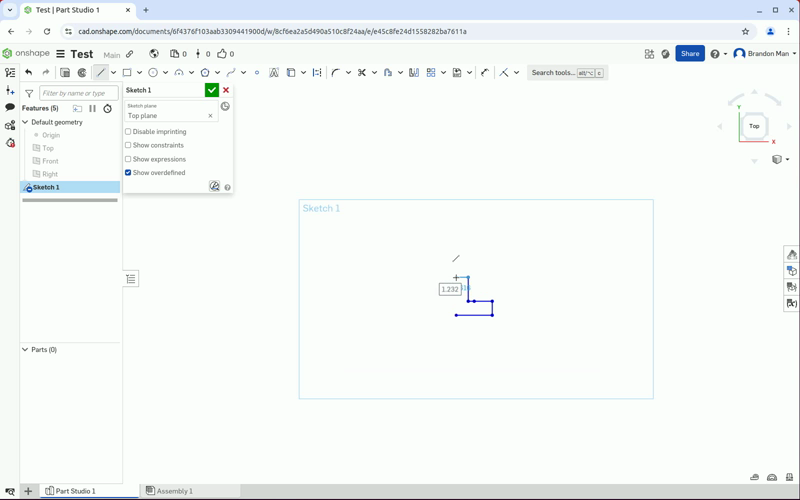
scroll(6)
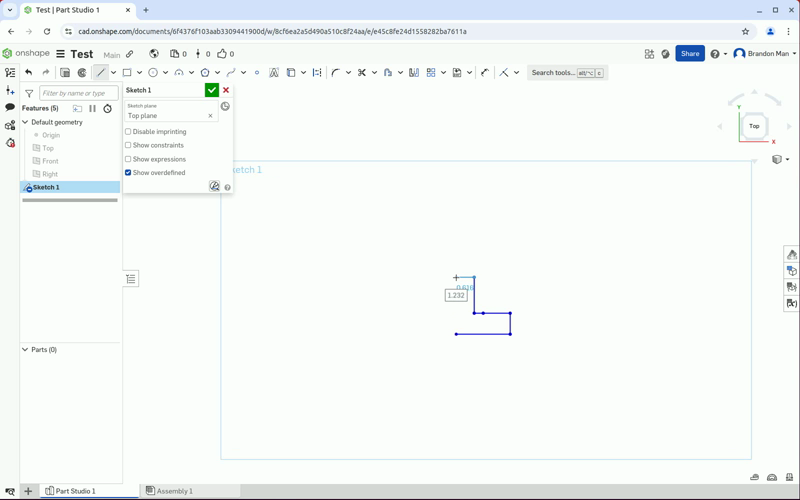
scroll(6)
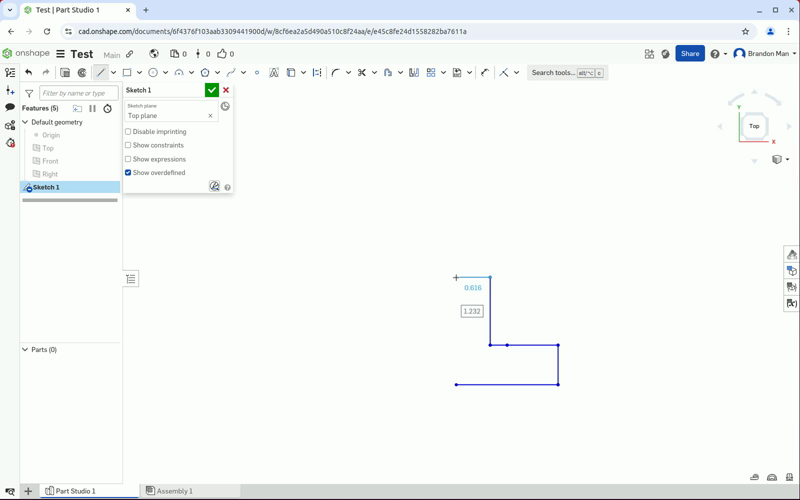
click(456, 277)
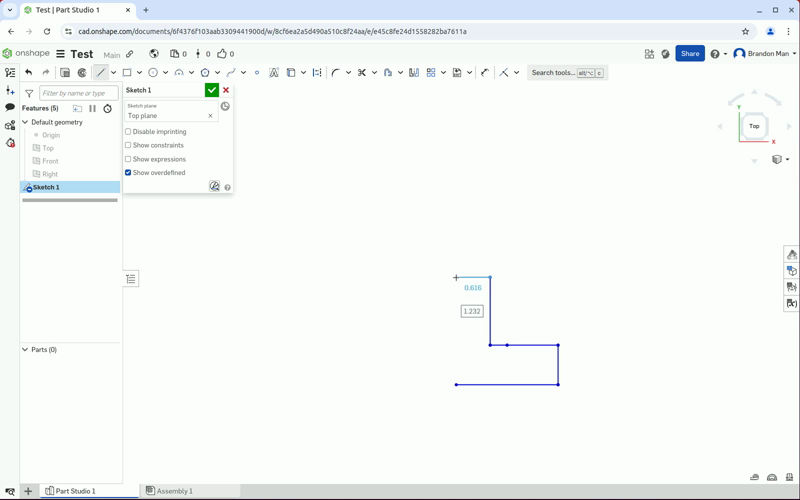
scroll(-6)
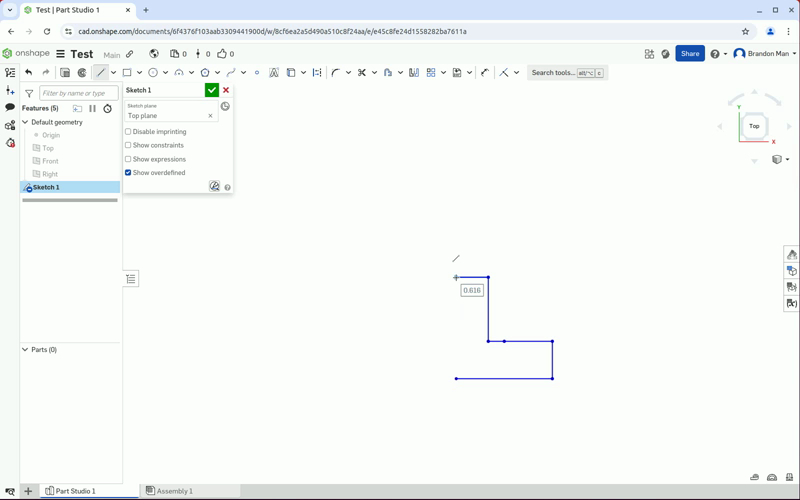
scroll(-6)
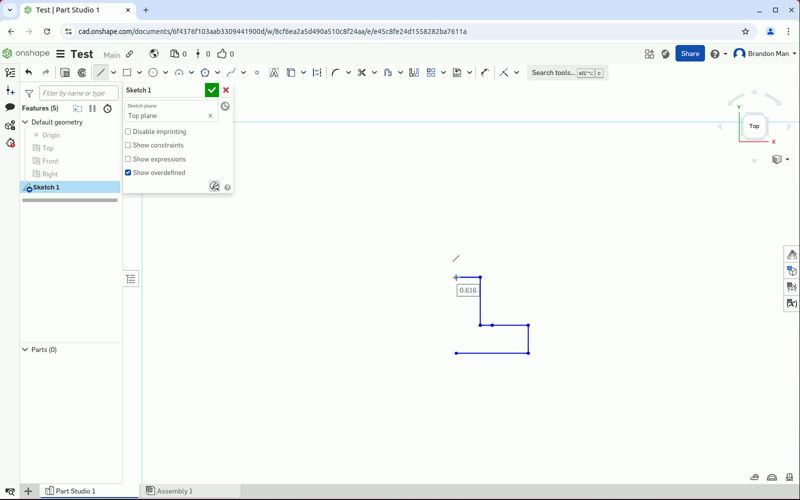
scroll(-6)
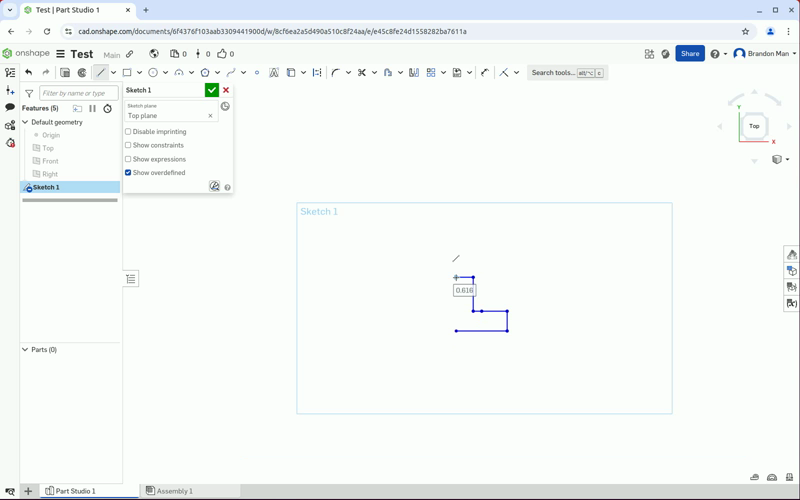
scroll(-6)
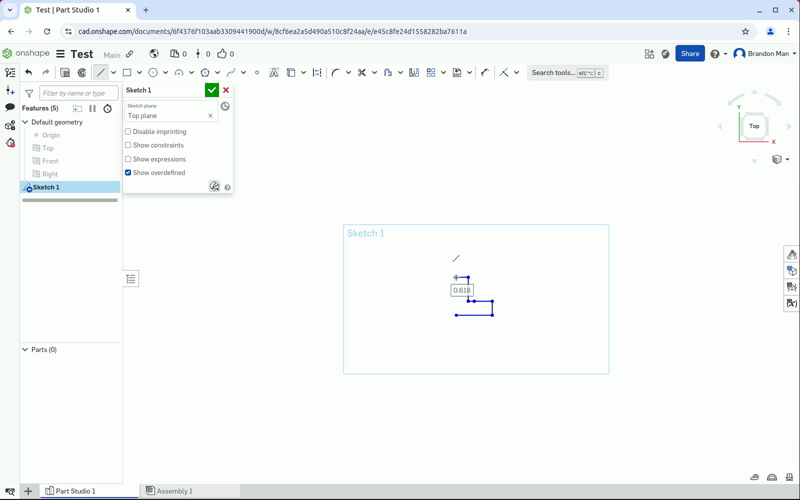
scroll(-6)
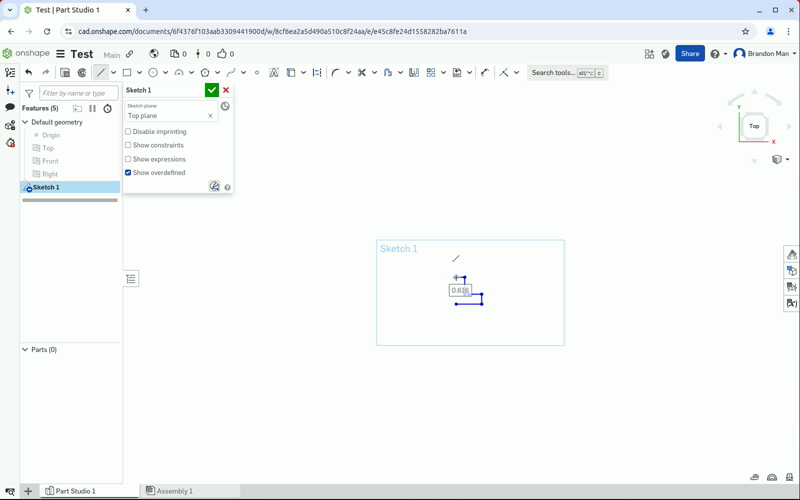
scroll(-6)
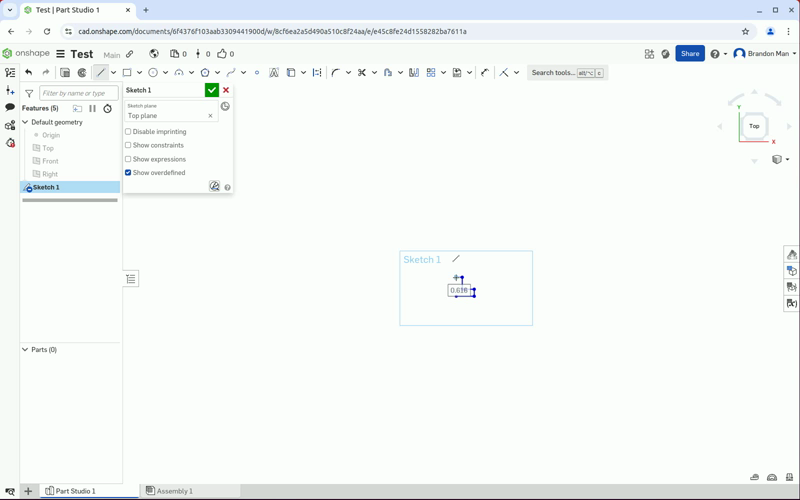
scroll(-6)
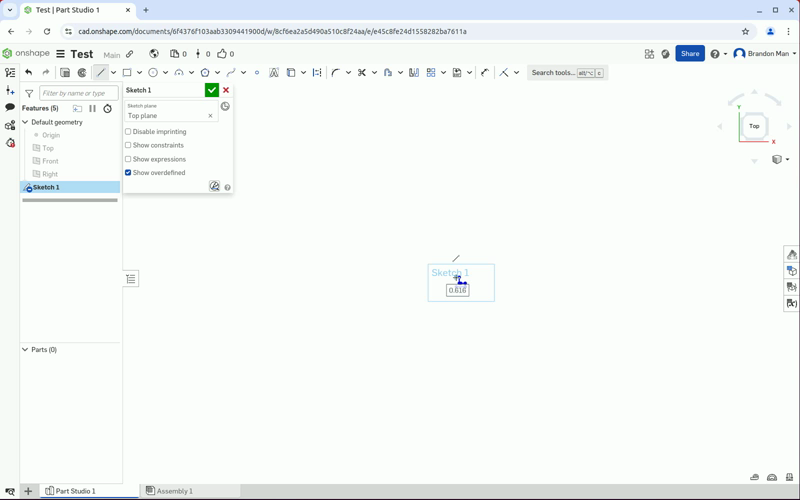
key_up(shift)
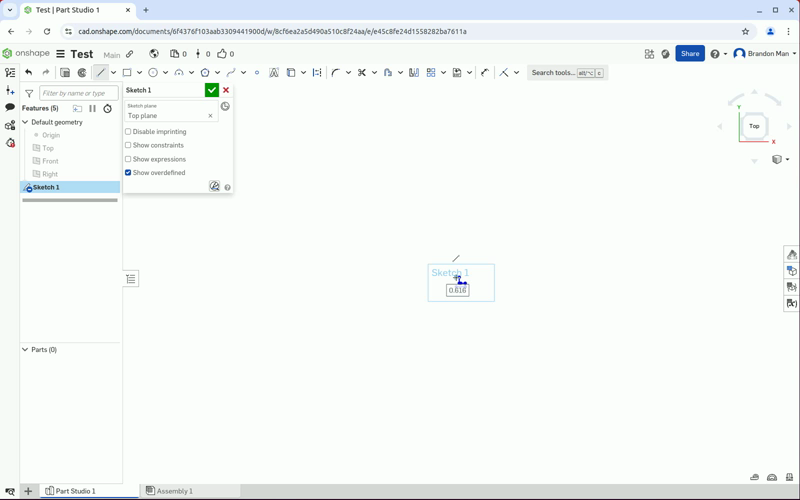
mouse_move(486, 277)
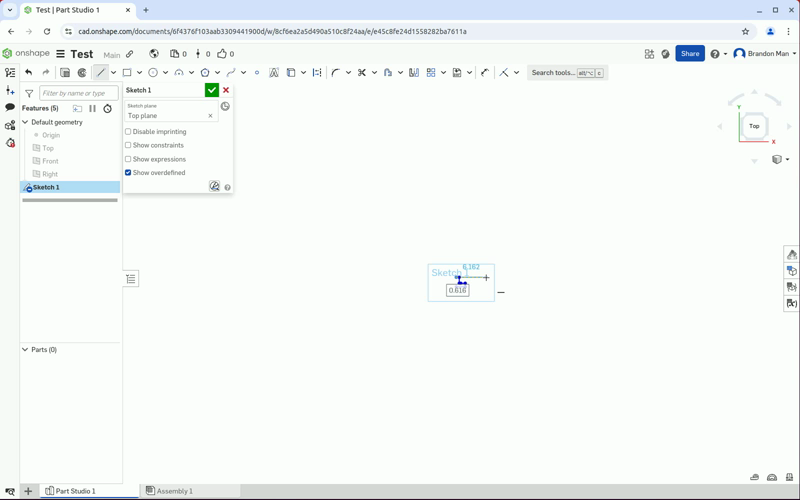
key_down(shift)
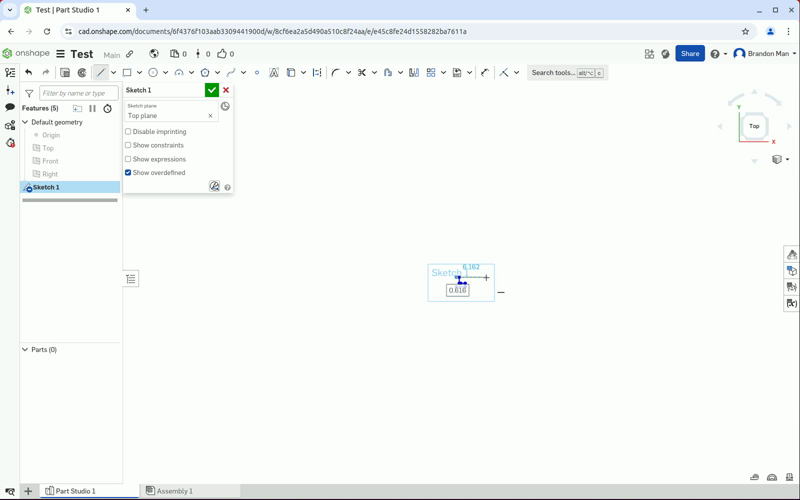
mouse_move(456, 286)
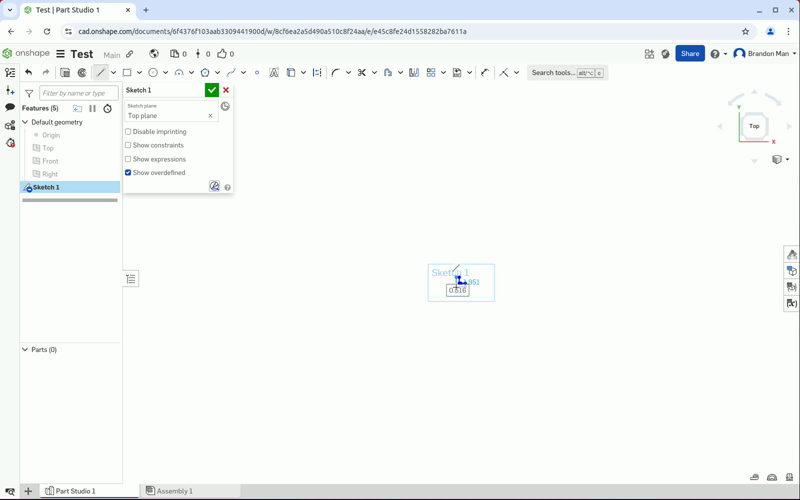
key_up(shift)
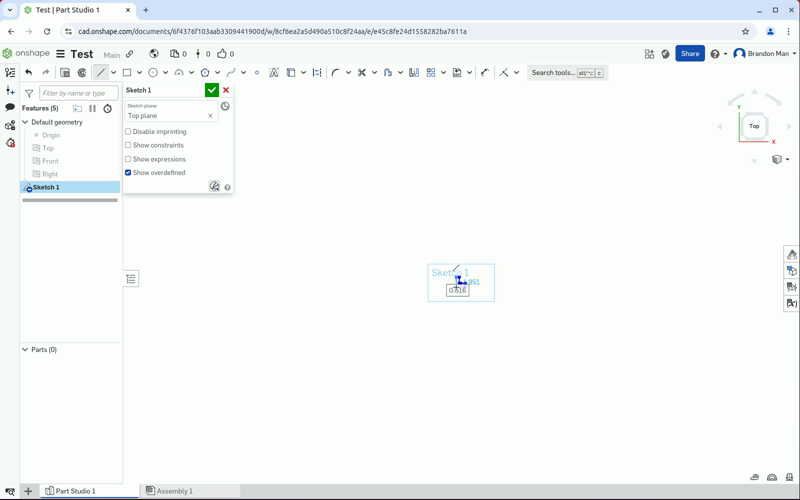
click(456, 286)
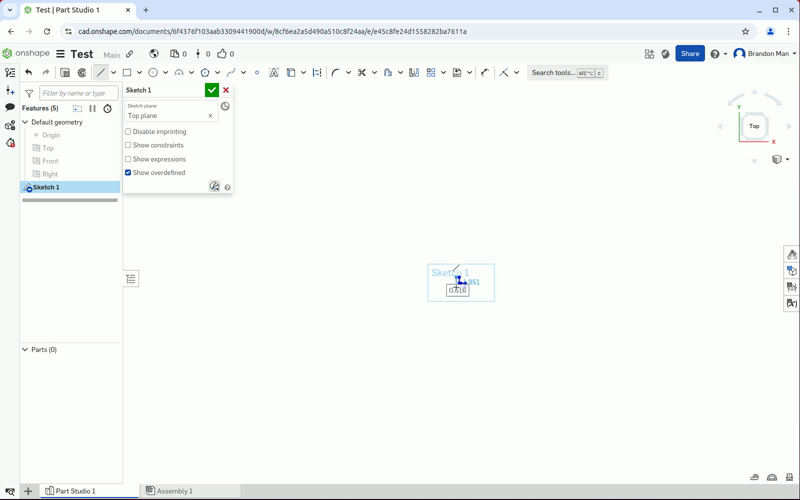
key(esc)
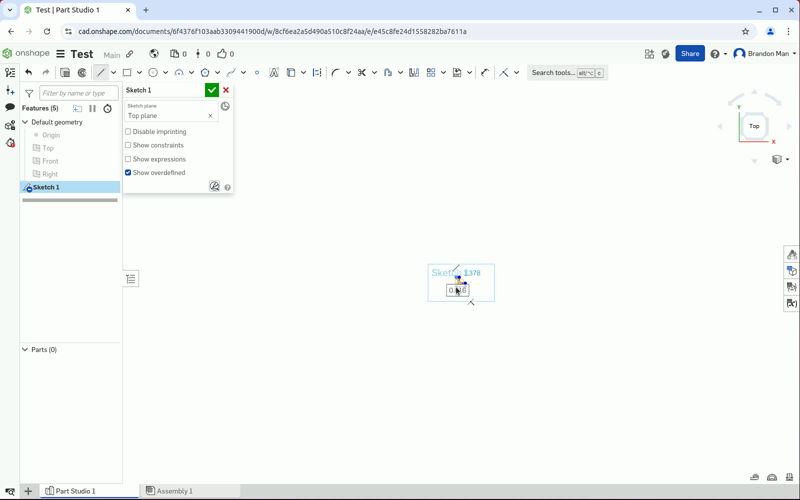
mouse_move(458, 284)
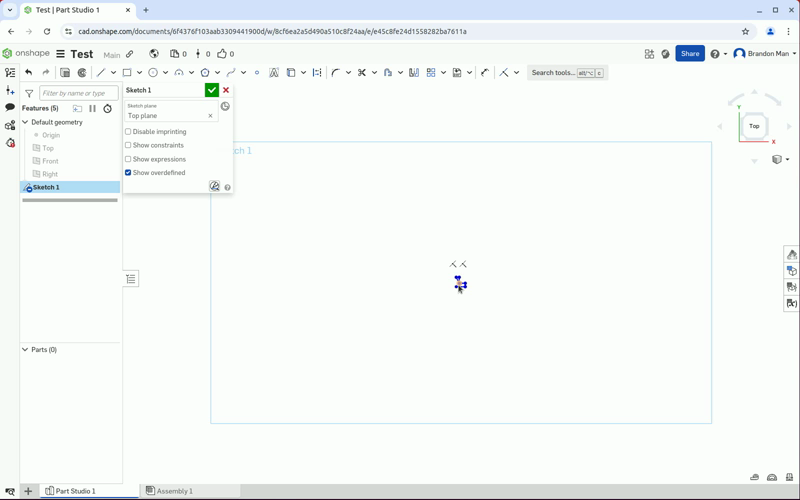
scroll(6)
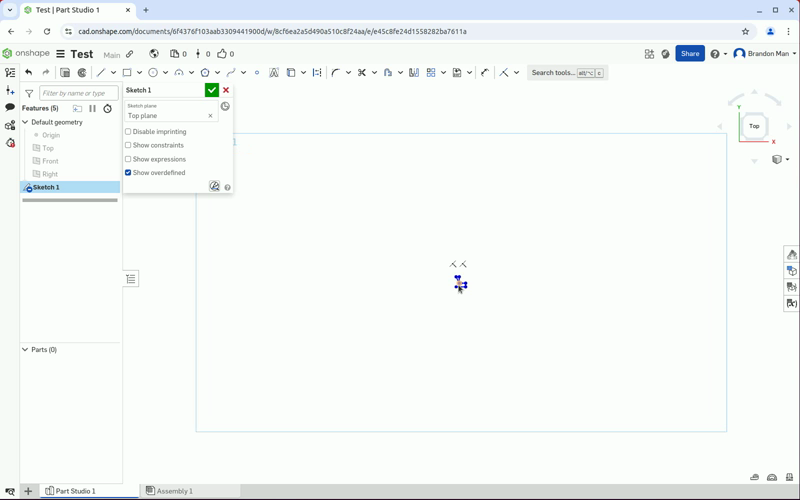
scroll(6)
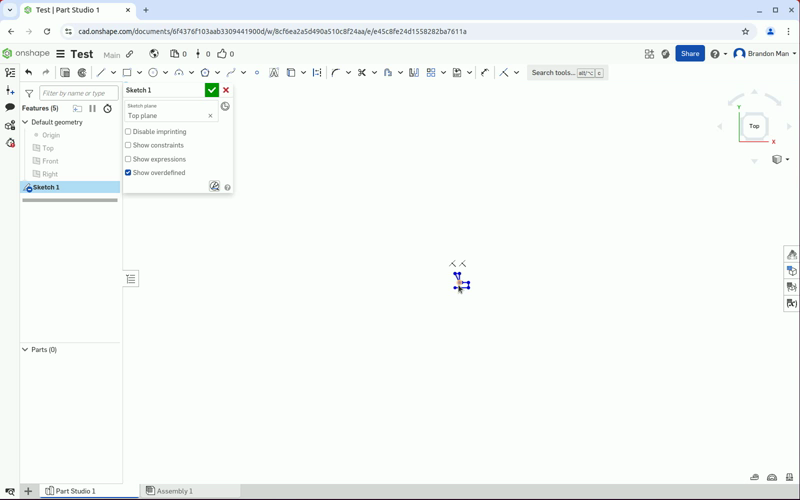
scroll(6)
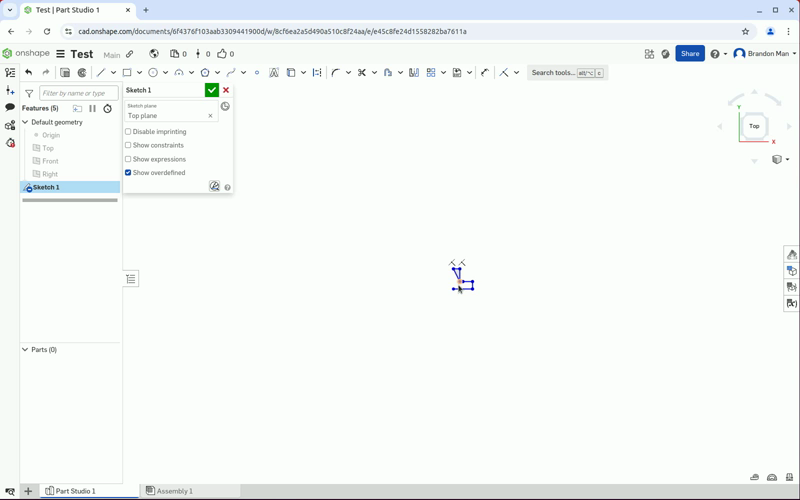
scroll(6)
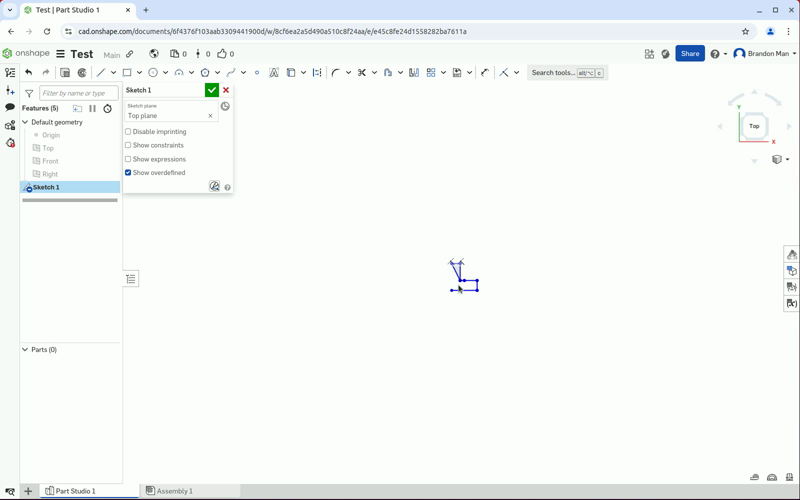
scroll(6)
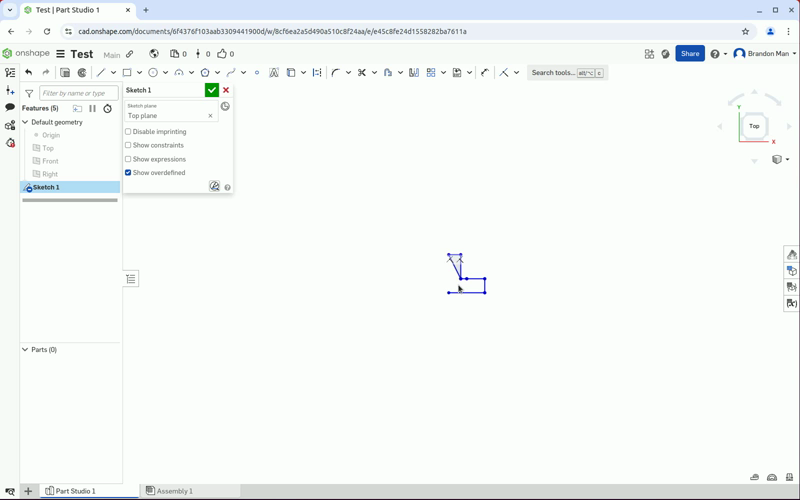
scroll(6)
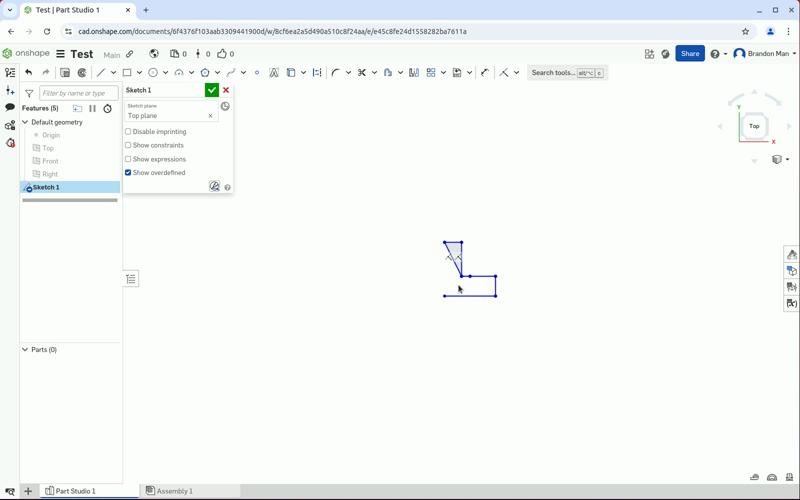
scroll(6)
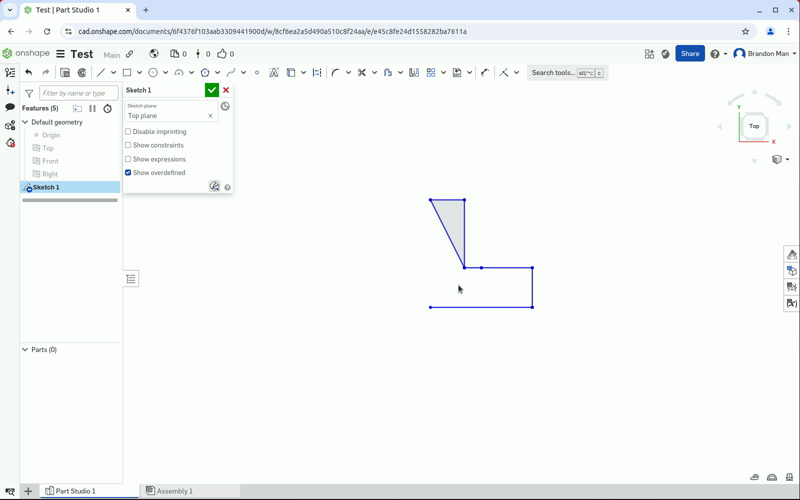
click(458, 284)
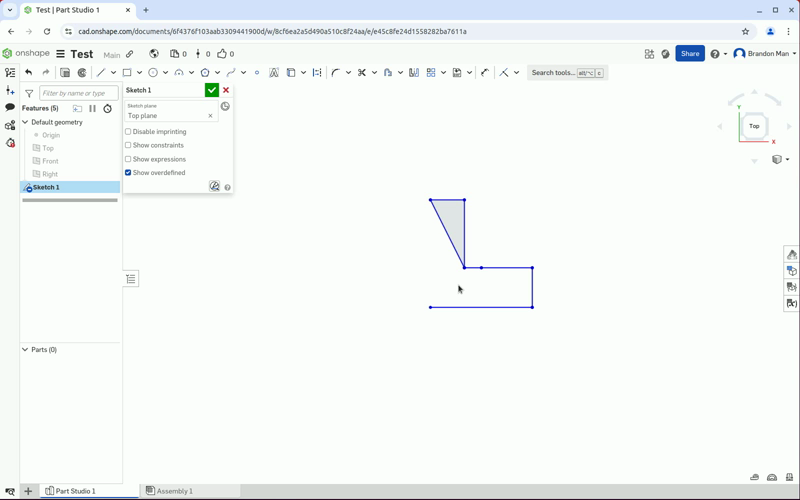
scroll(-6)
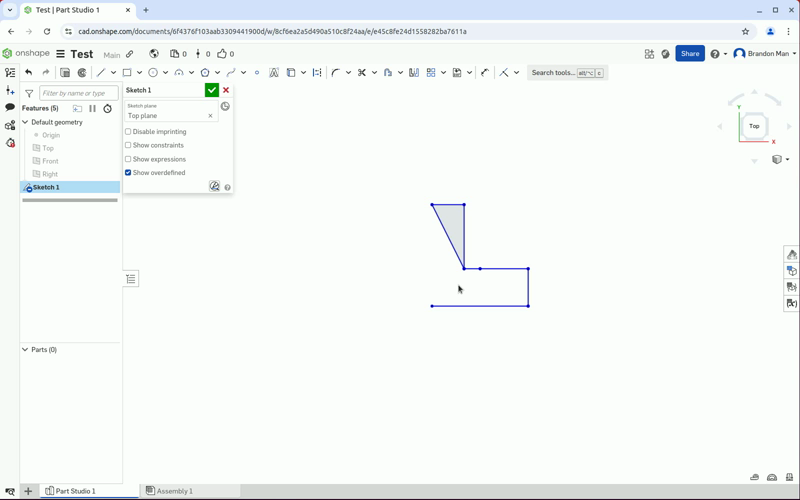
scroll(-6)
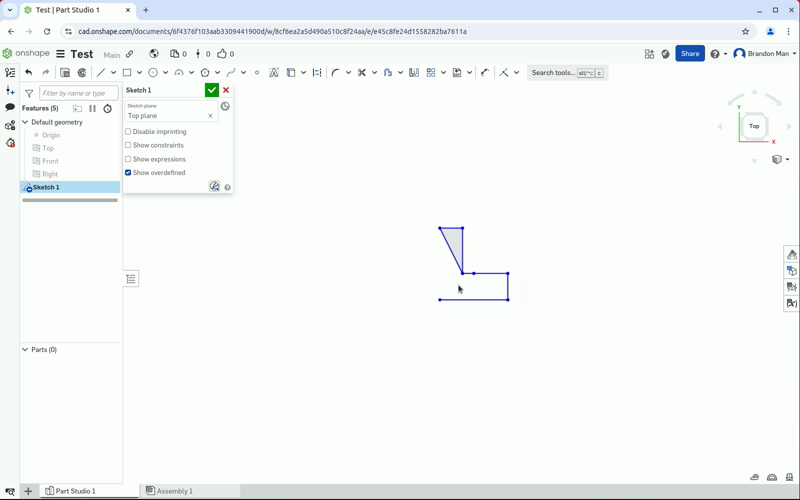
scroll(-6)
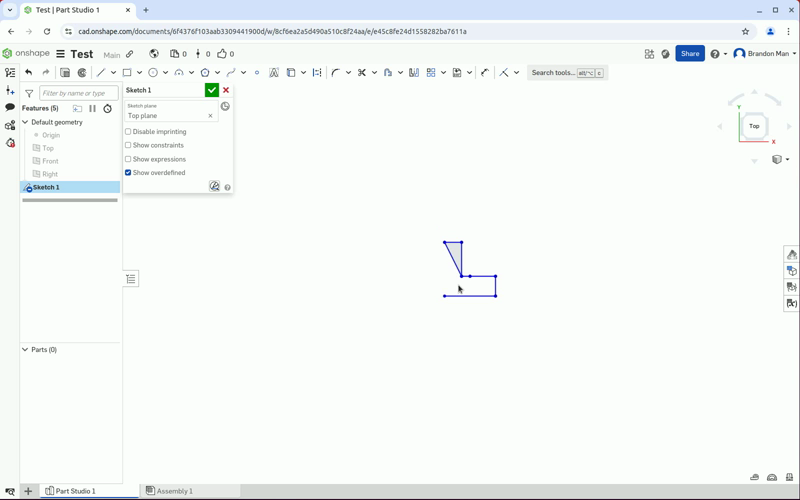
scroll(-6)
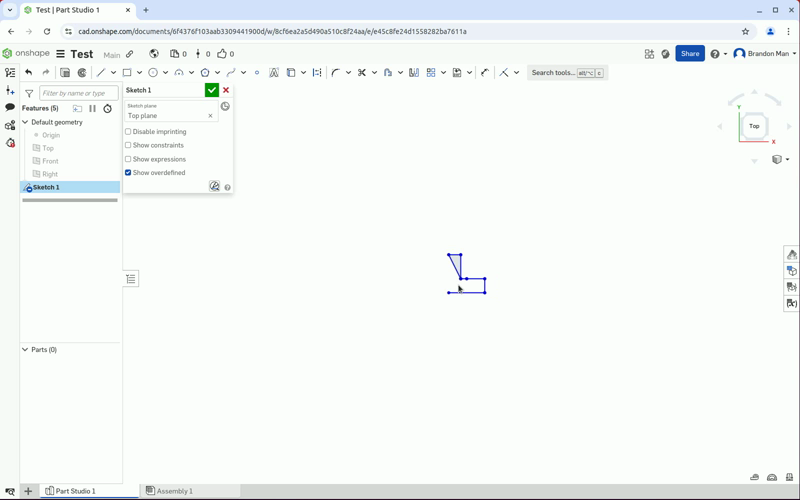
scroll(-6)
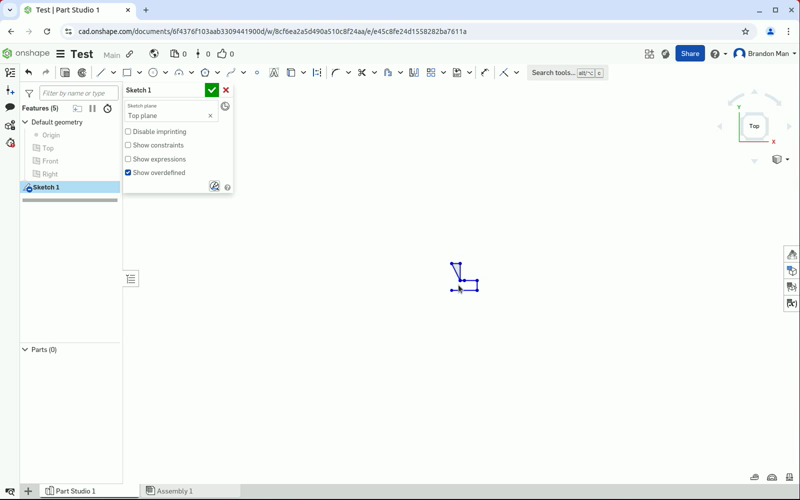
scroll(-6)
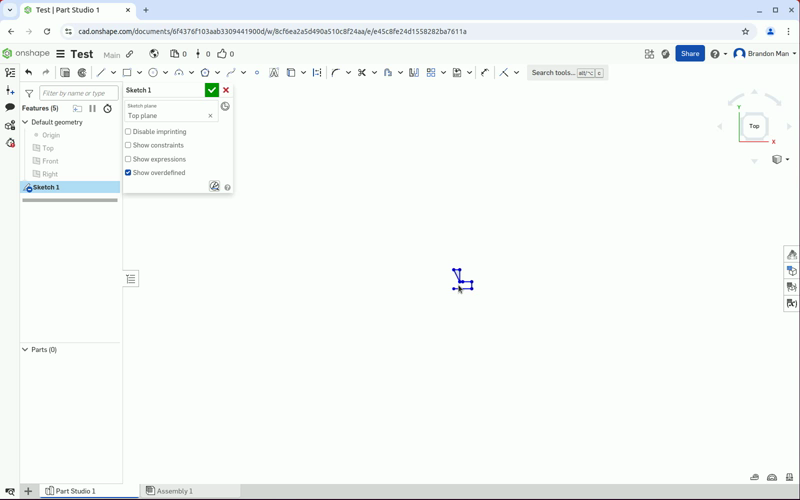
scroll(-6)
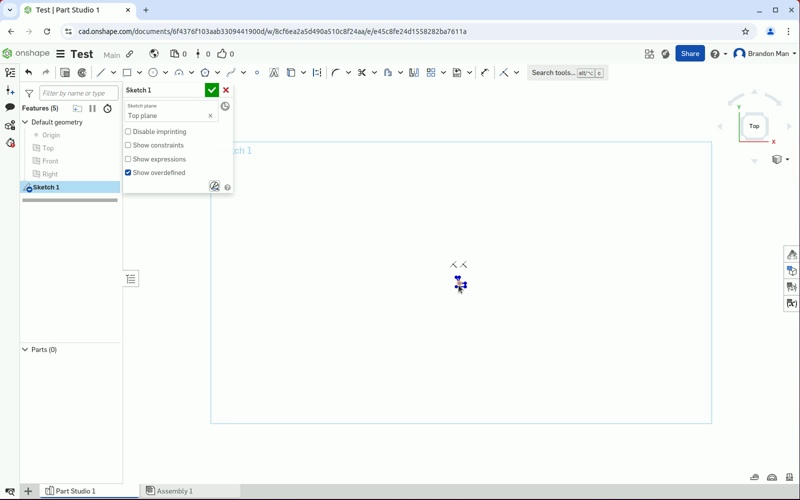
mouse_move(73, 352)
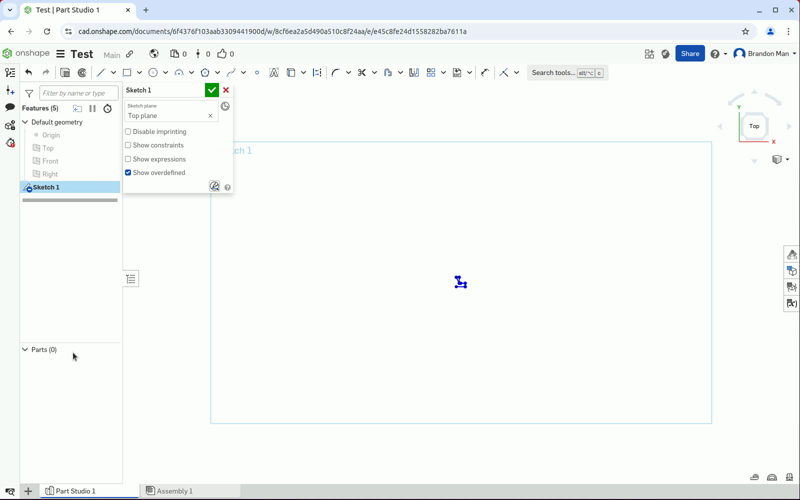
key(shift+y)
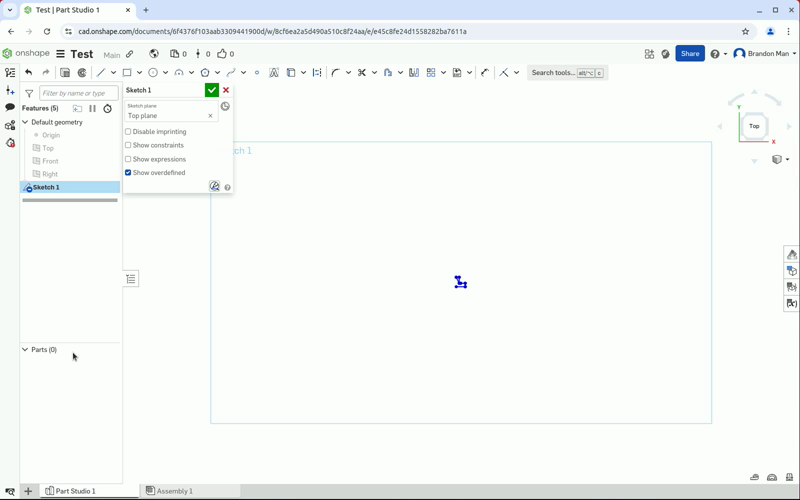
key(shift+e)
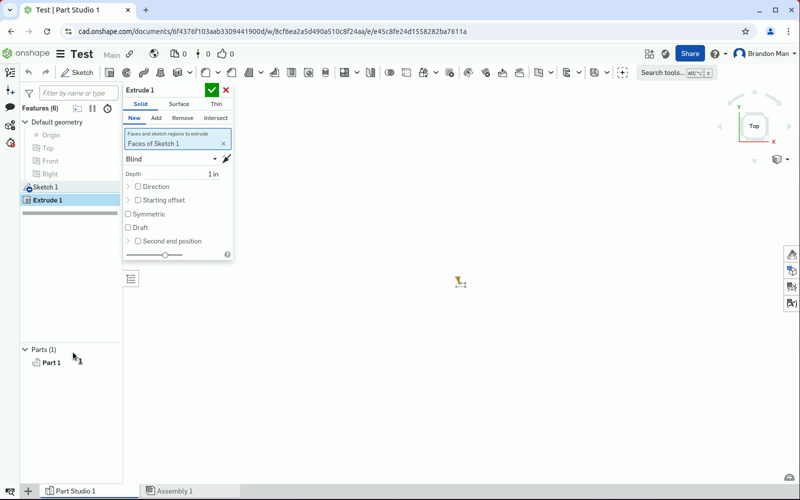
mouse_move(143, 106)
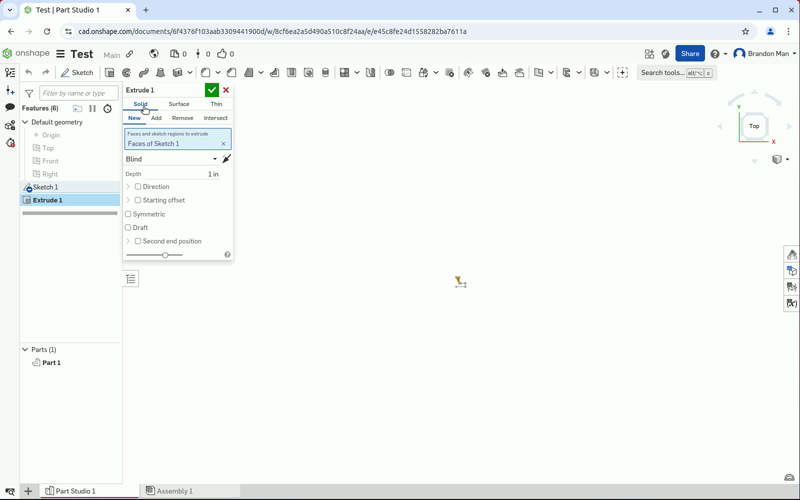
click(143, 106)
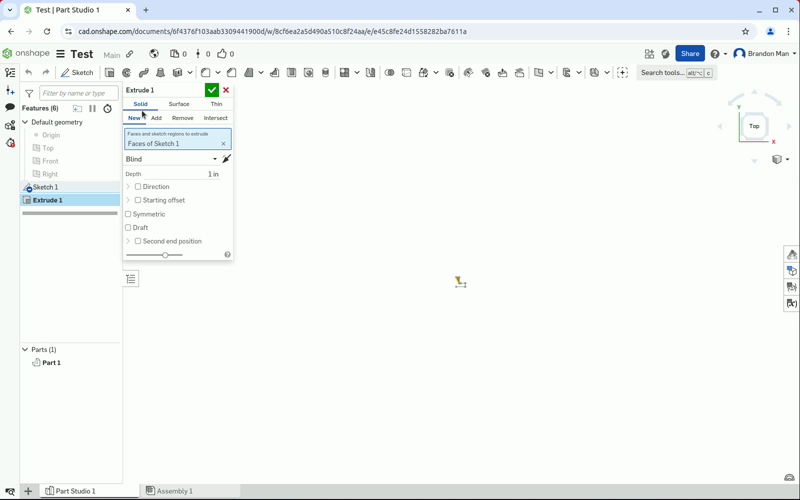
mouse_move(137, 120)
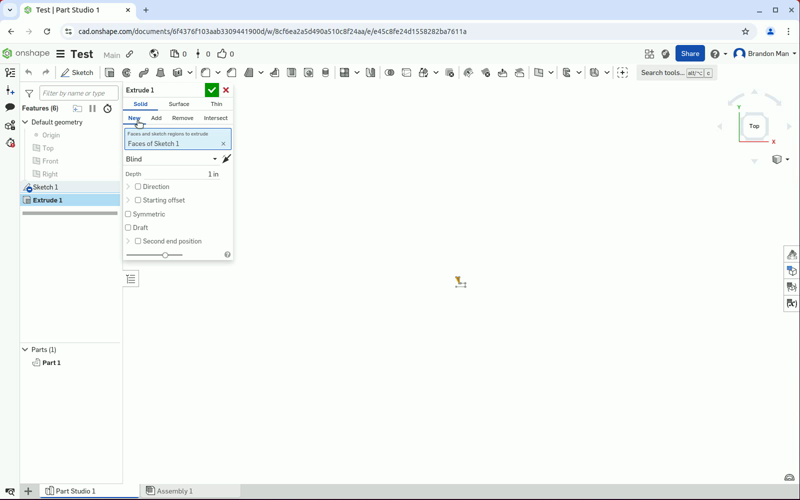
click(137, 120)
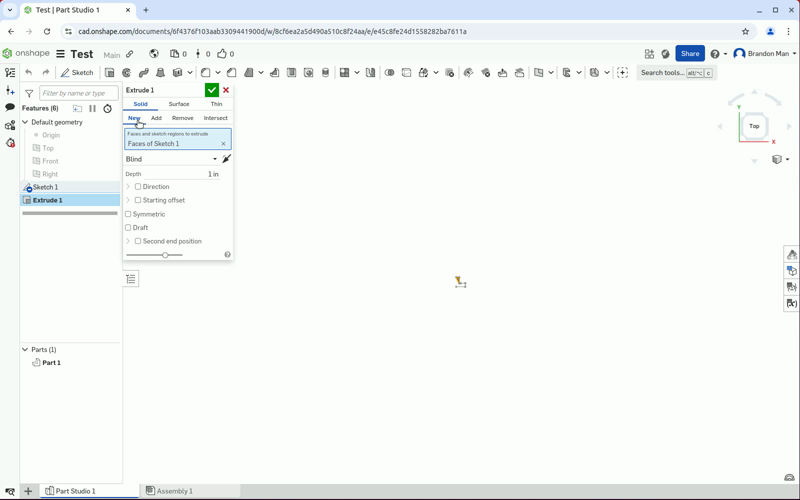
key(tab, 4)
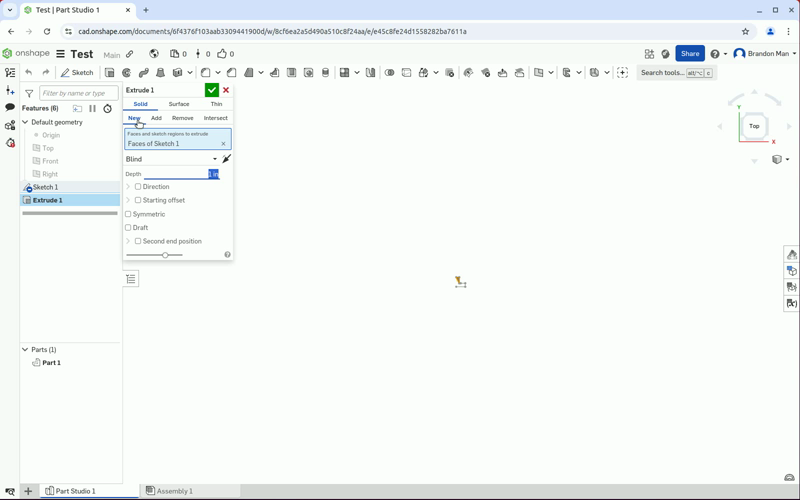
text(5.055)
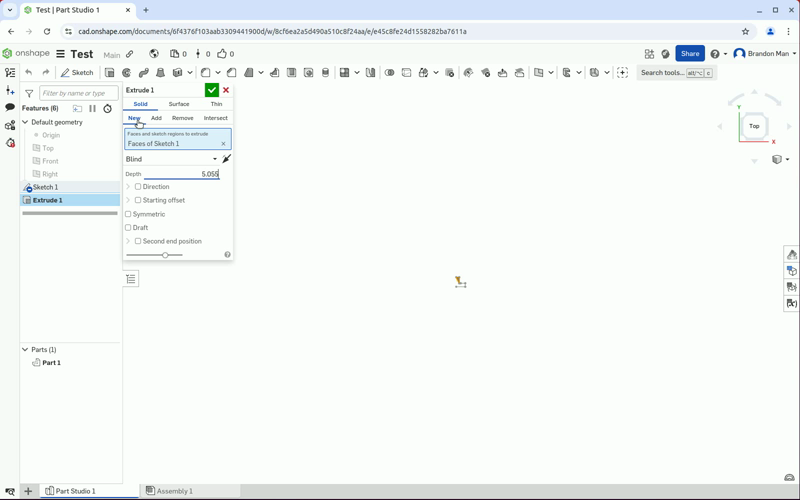
key(enter)
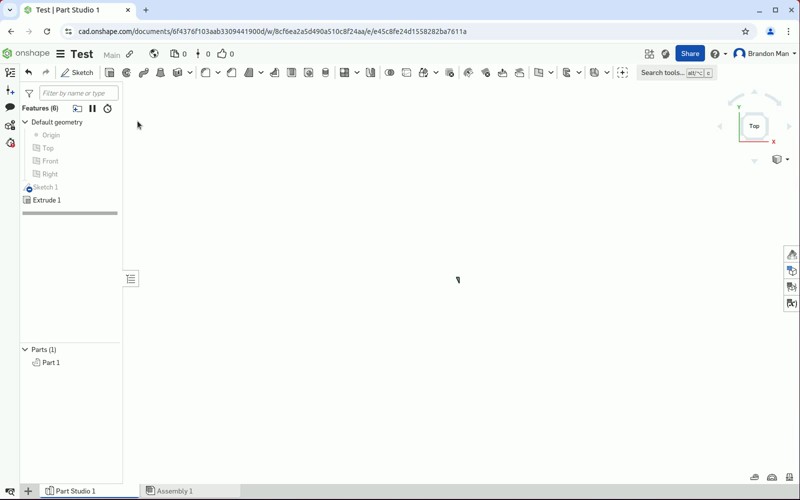
key(shift+h)
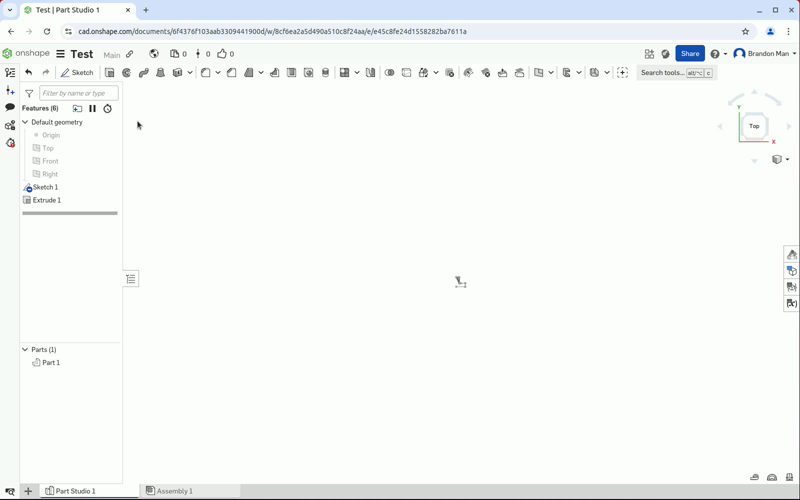
key(shift+h)
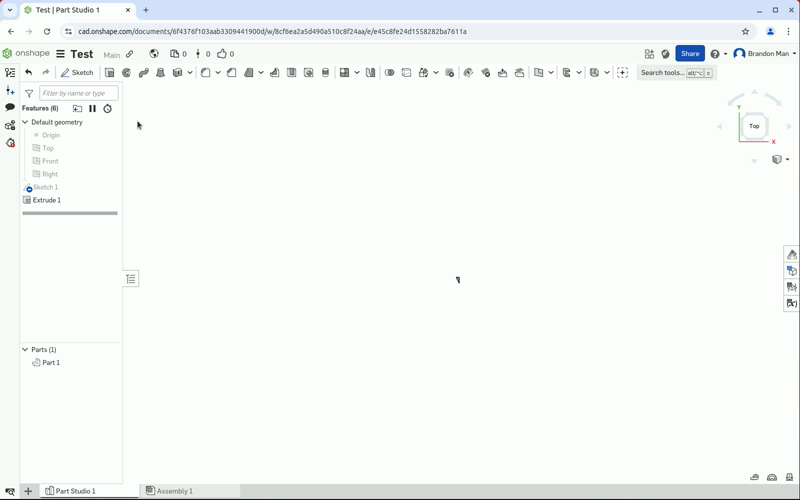
mouse_move(73, 189)
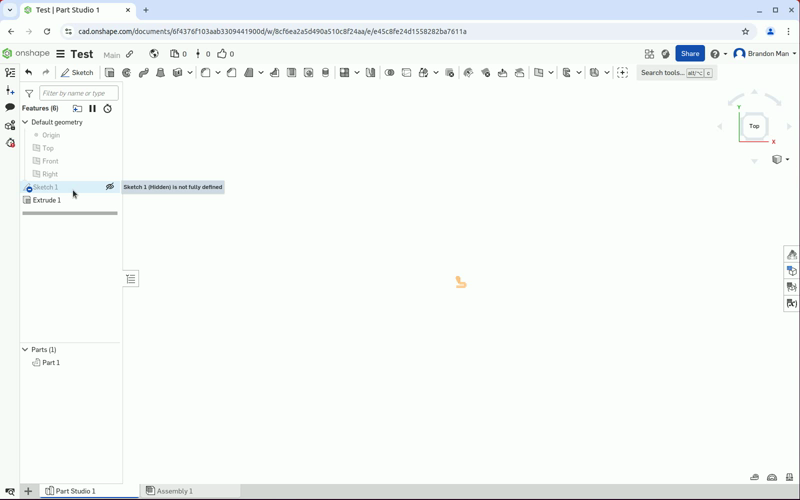
click(73, 189)
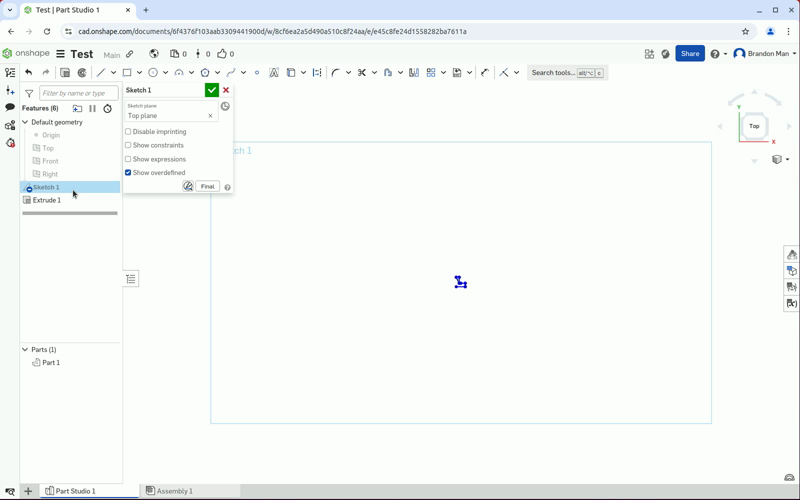
mouse_move(229, 92)
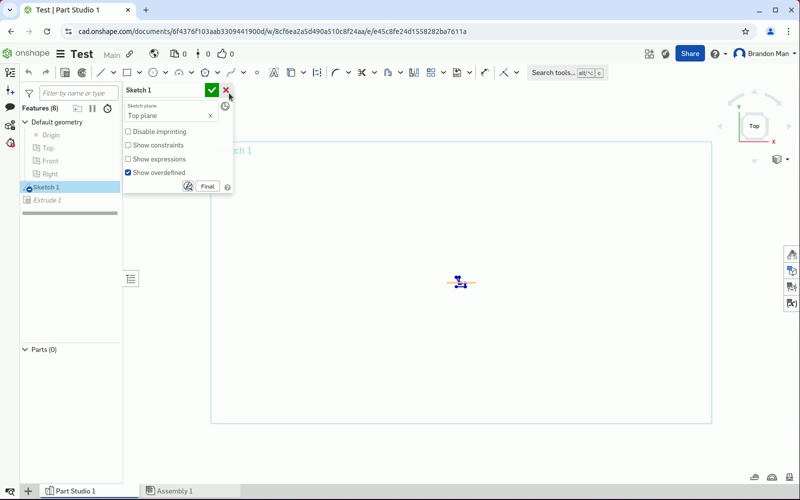
click(229, 92)
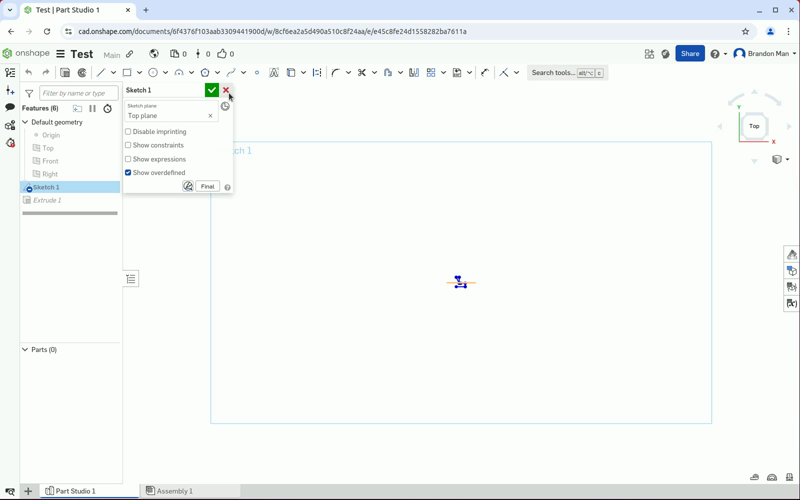
key(shift+s)
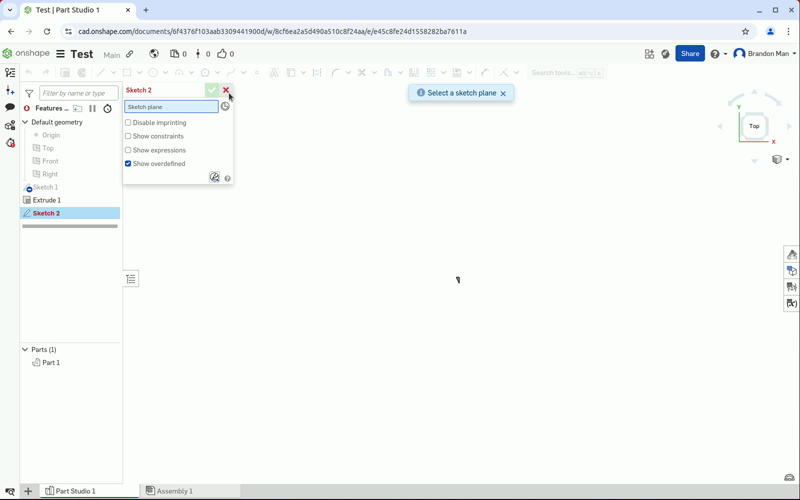
mouse_move(73, 150)
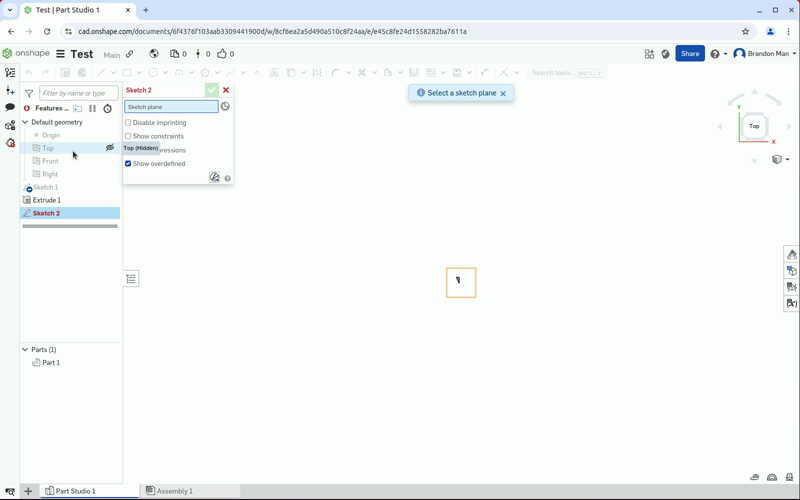
click(73, 150)
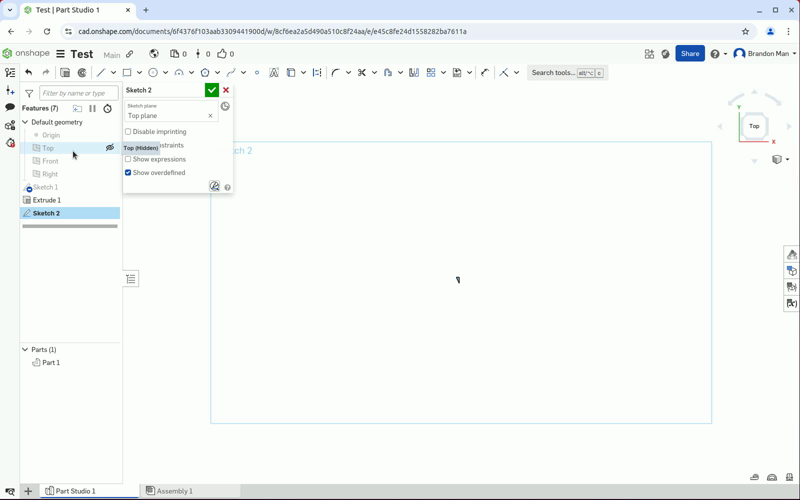
mouse_move(73, 352)
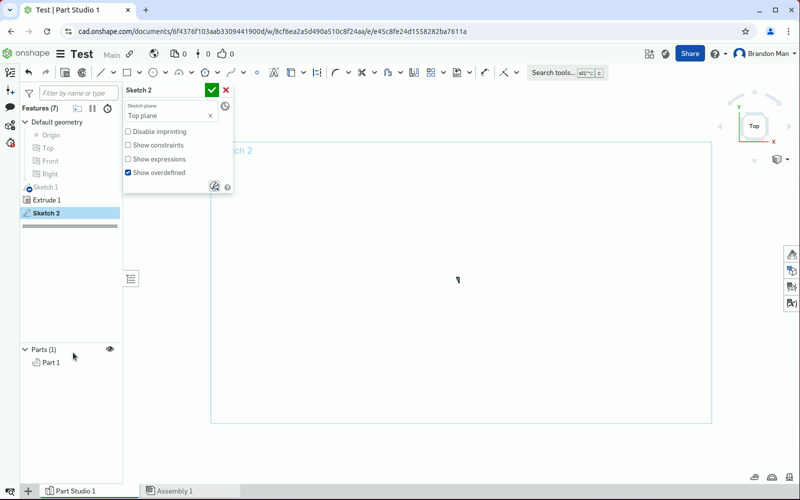
key(y)
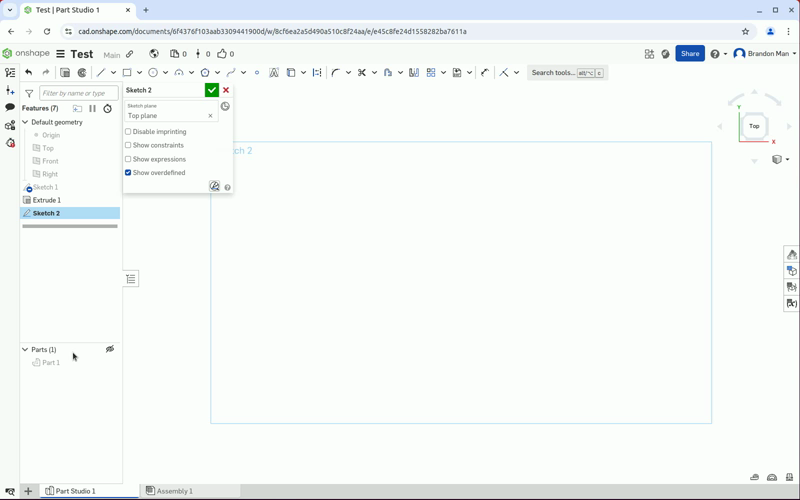
key(l)
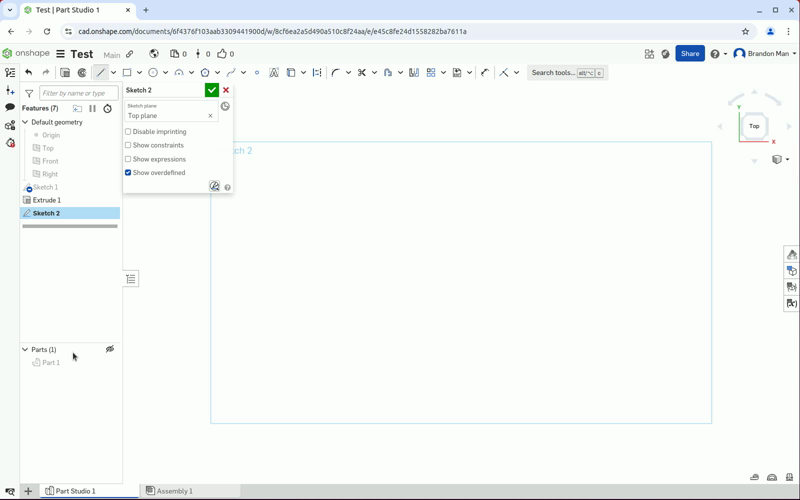
key_down(shift)
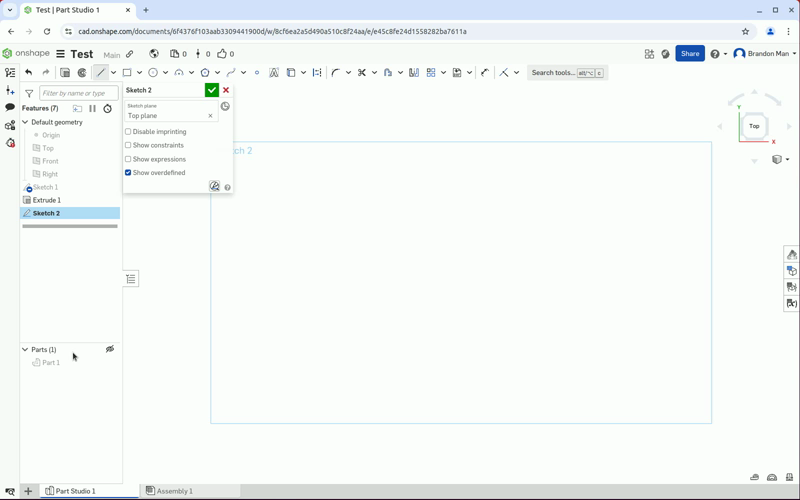
mouse_move(461, 280)
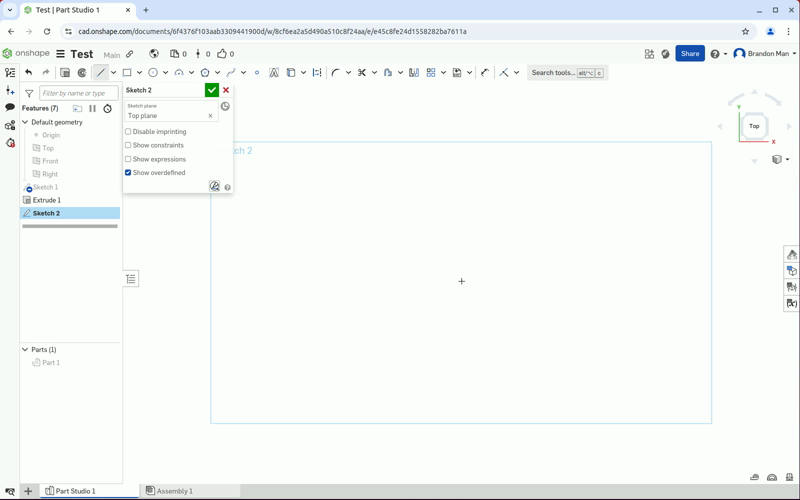
click(461, 280)
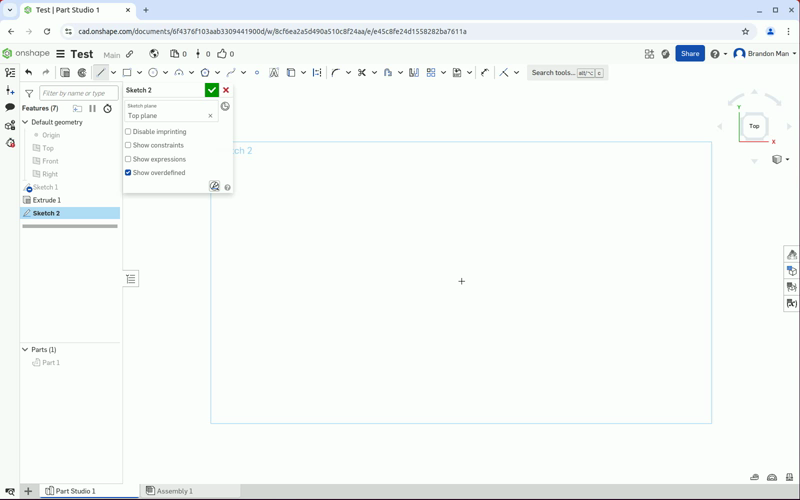
key_up(shift)
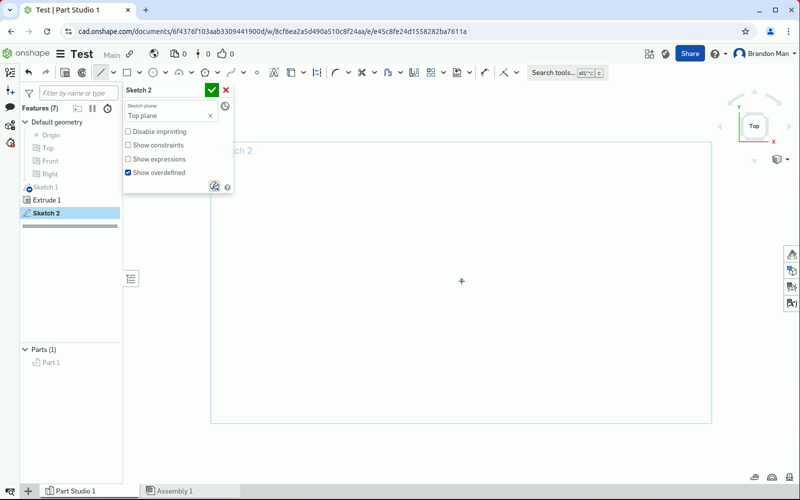
key_down(shift)
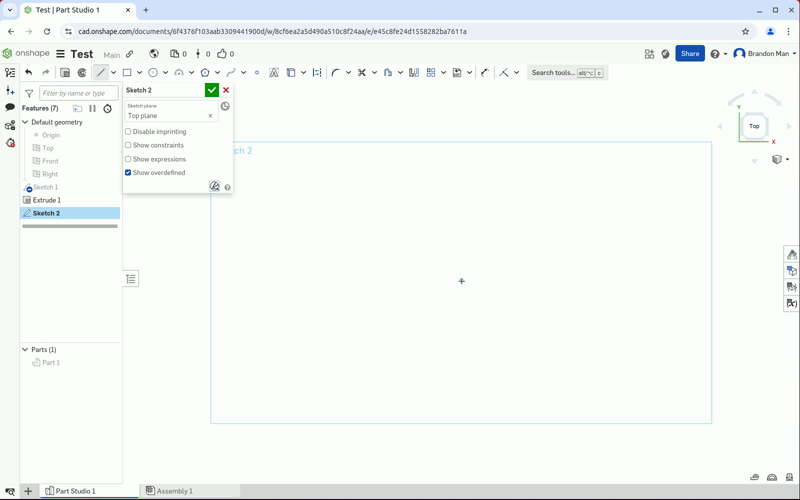
mouse_move(492, 280)
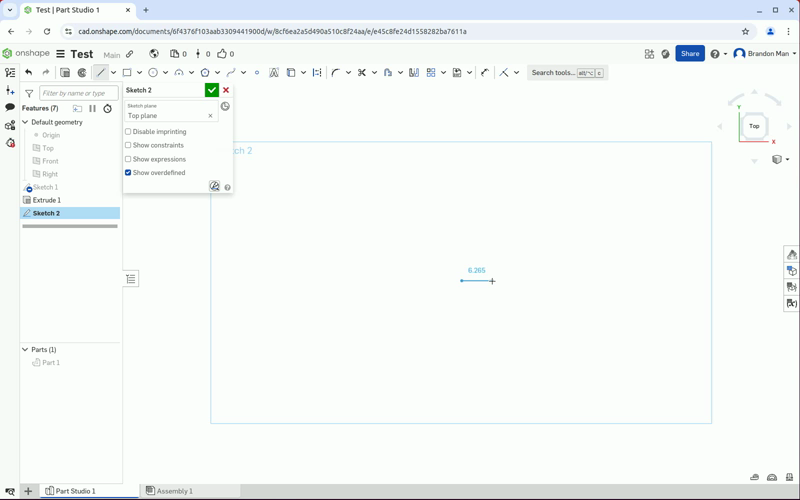
mouse_move(465, 280)
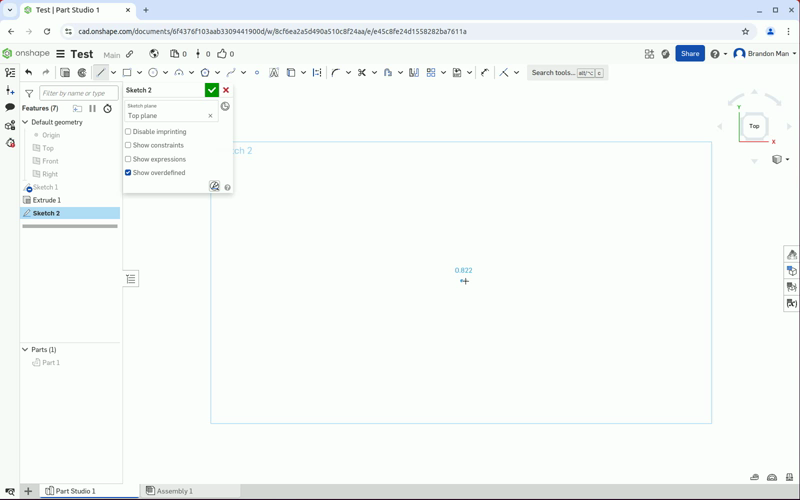
scroll(6)
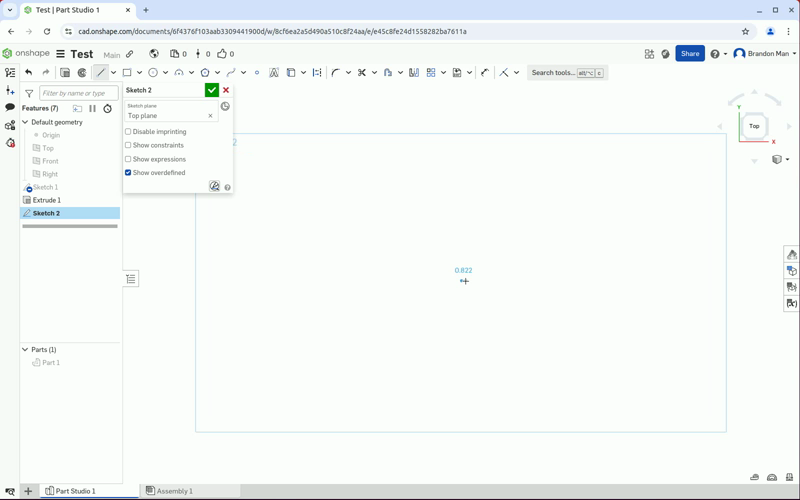
scroll(6)
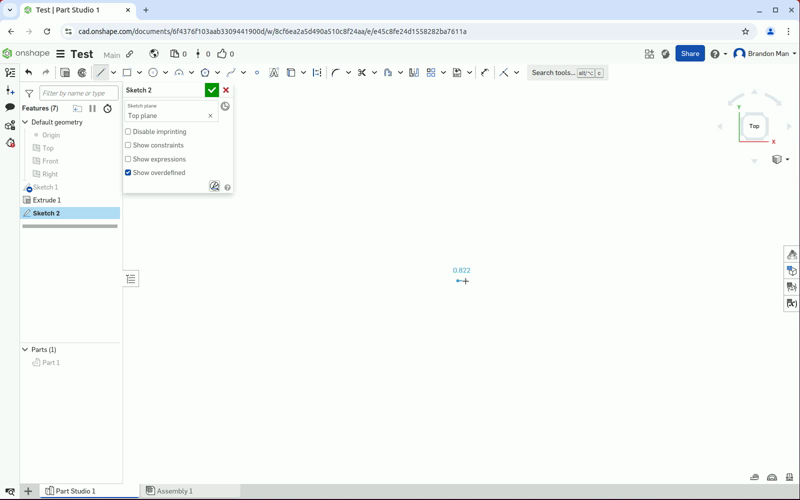
scroll(6)
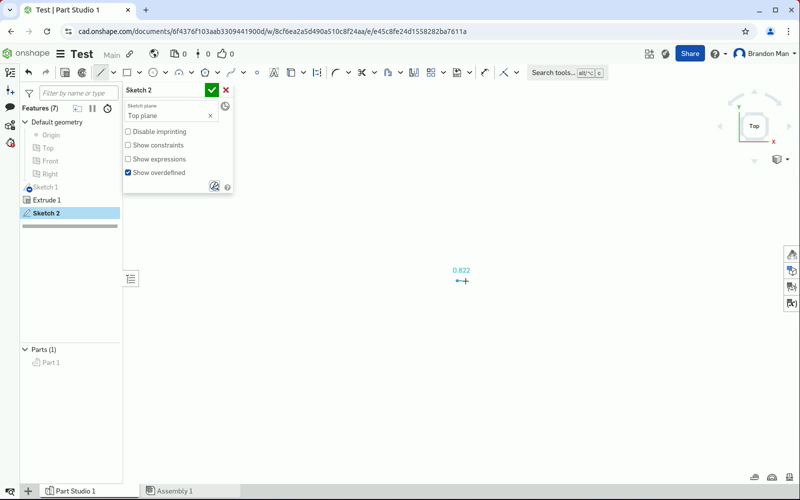
scroll(6)
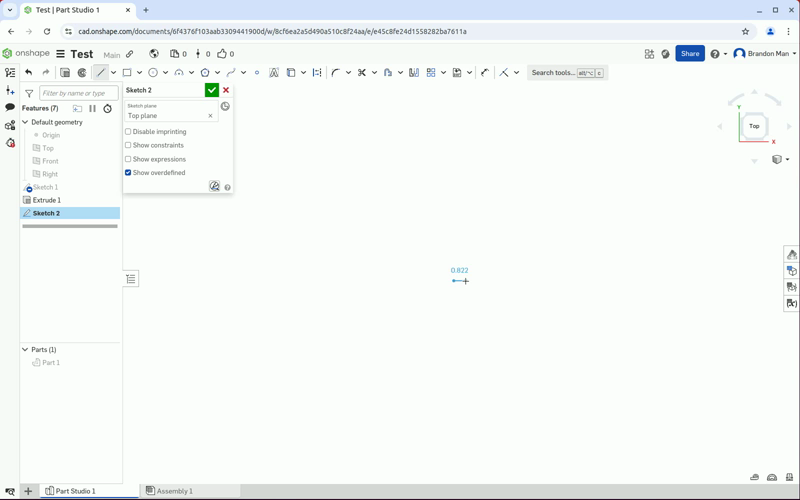
scroll(6)
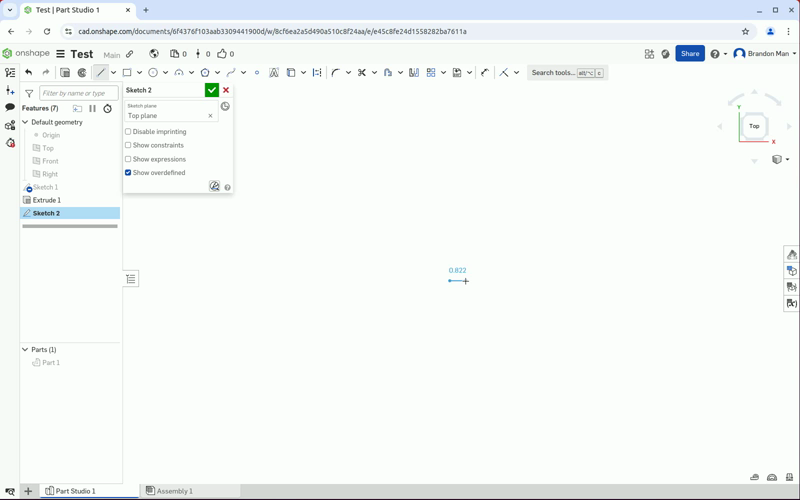
scroll(6)
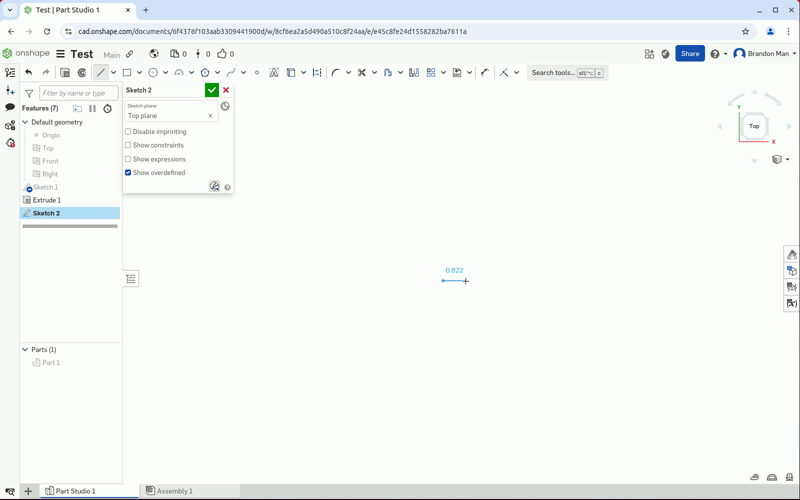
scroll(6)
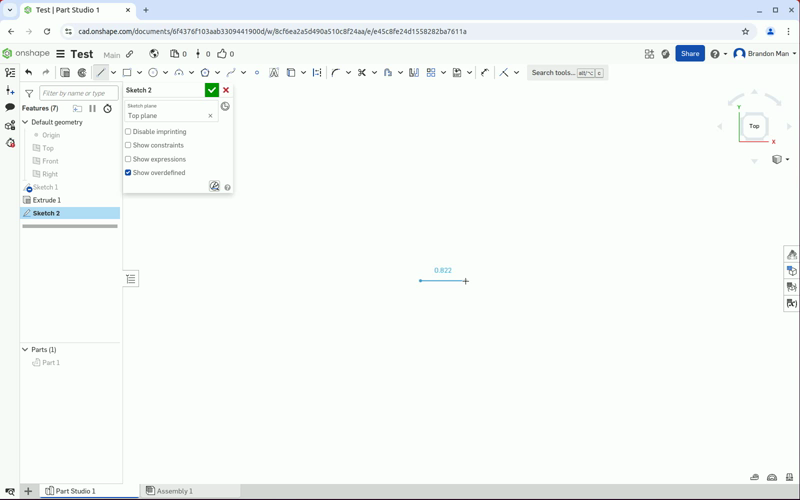
click(465, 280)
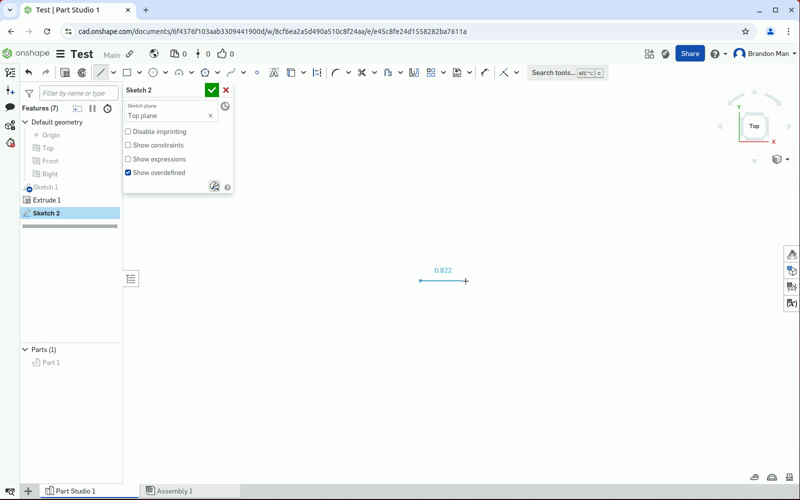
scroll(-6)
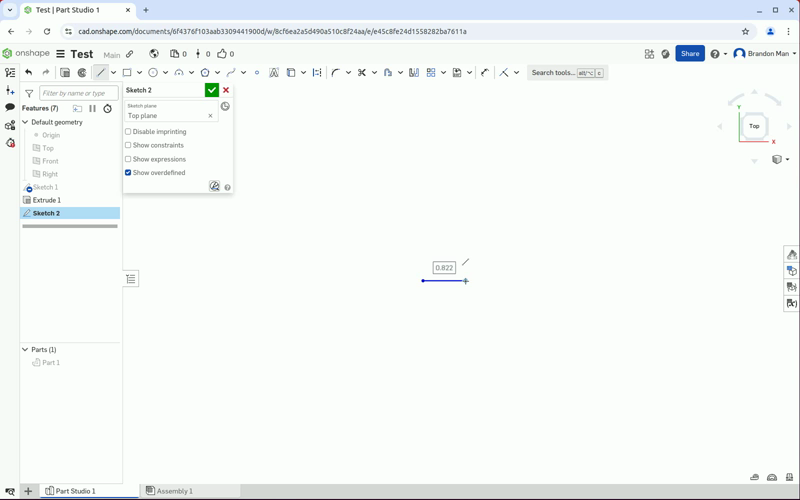
scroll(-6)
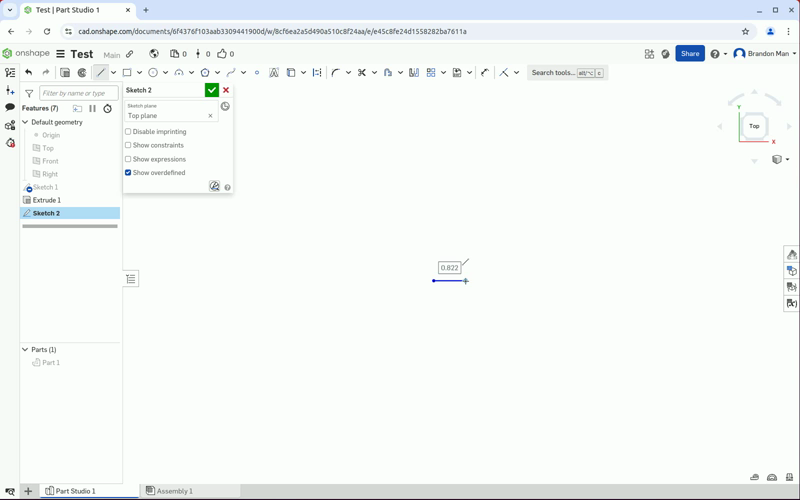
scroll(-6)
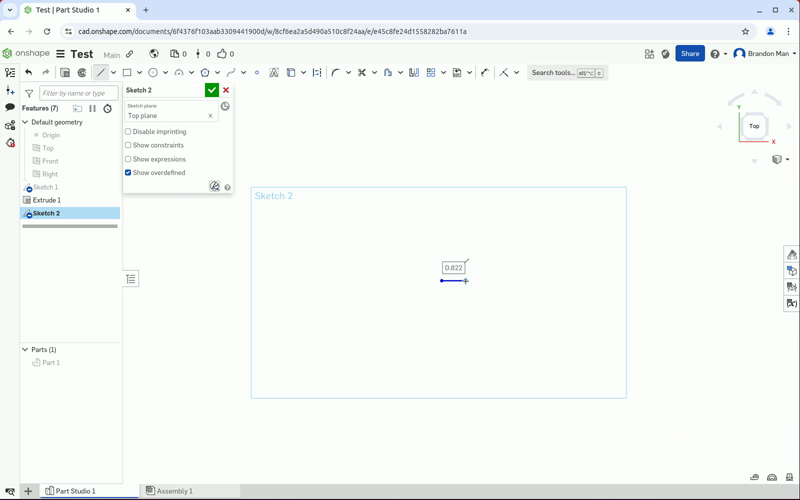
scroll(-6)
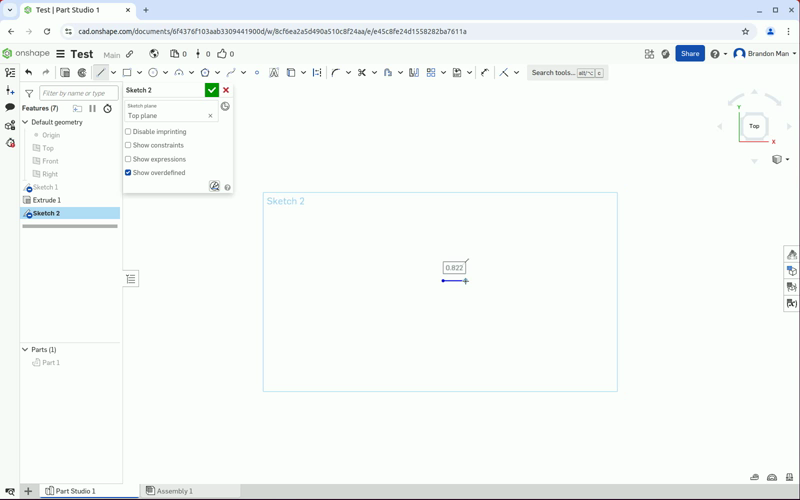
scroll(-6)
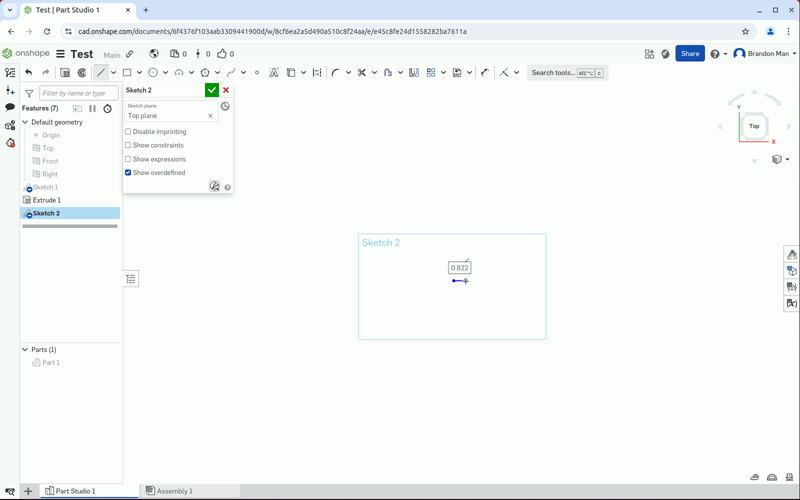
scroll(-6)
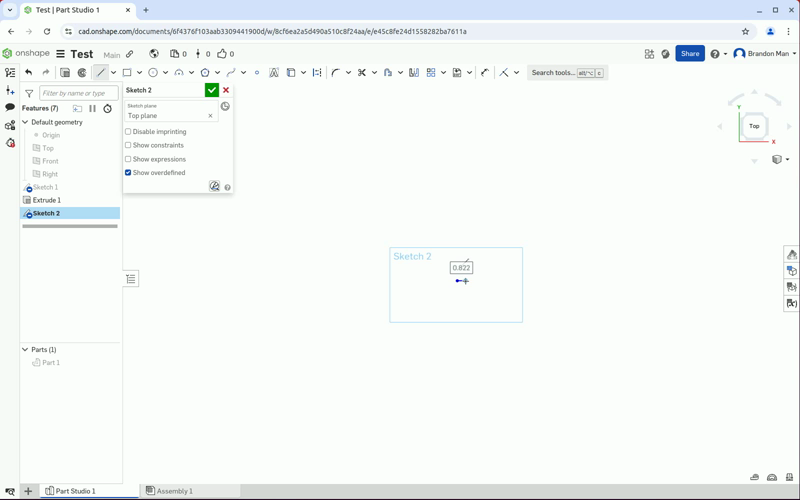
scroll(-6)
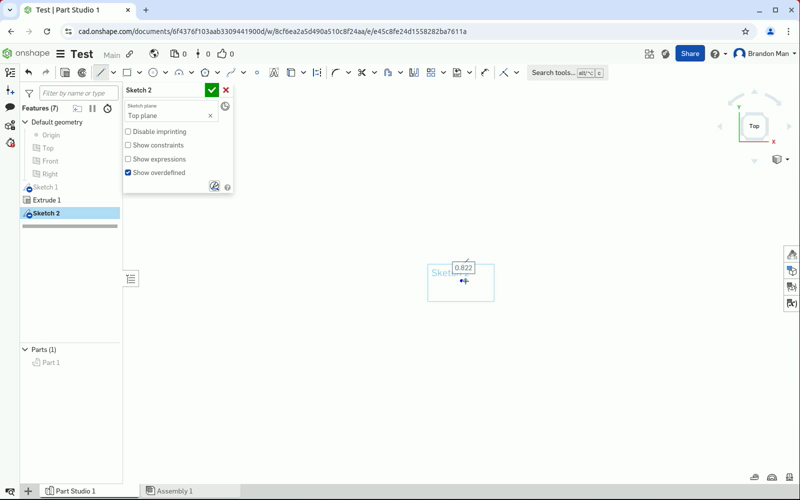
key_up(shift)
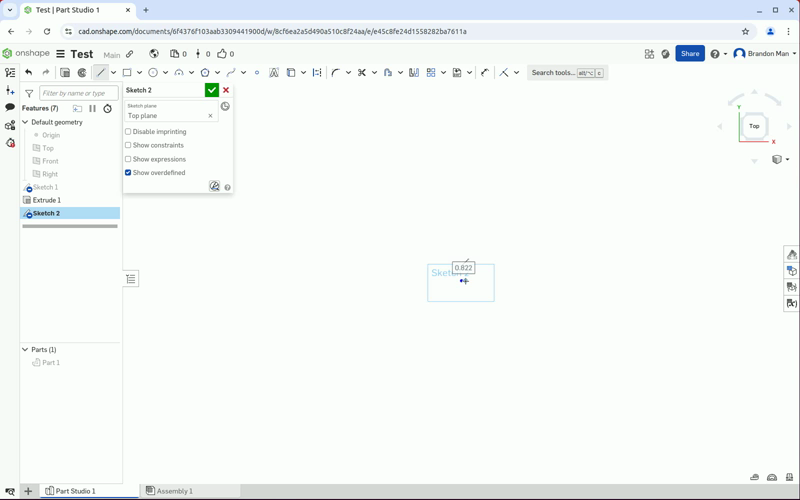
key_down(shift)
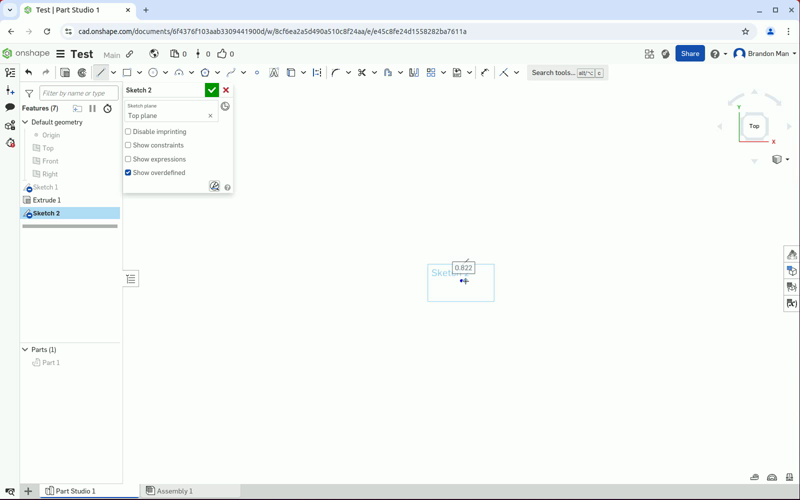
mouse_move(495, 280)
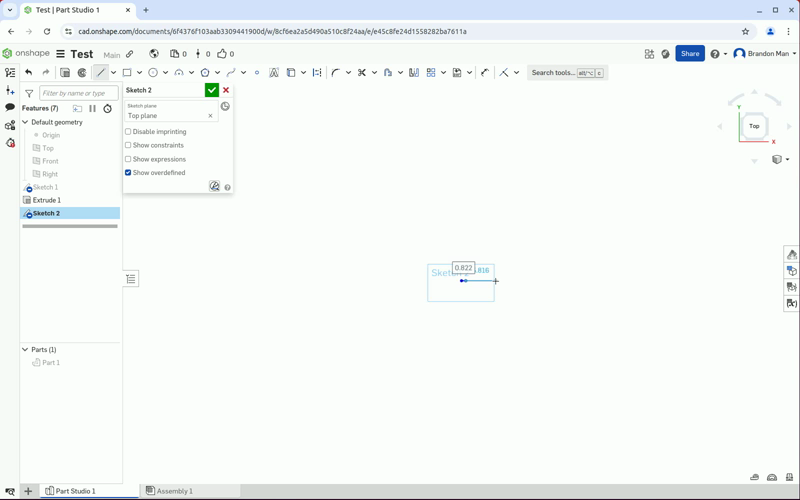
mouse_move(465, 276)
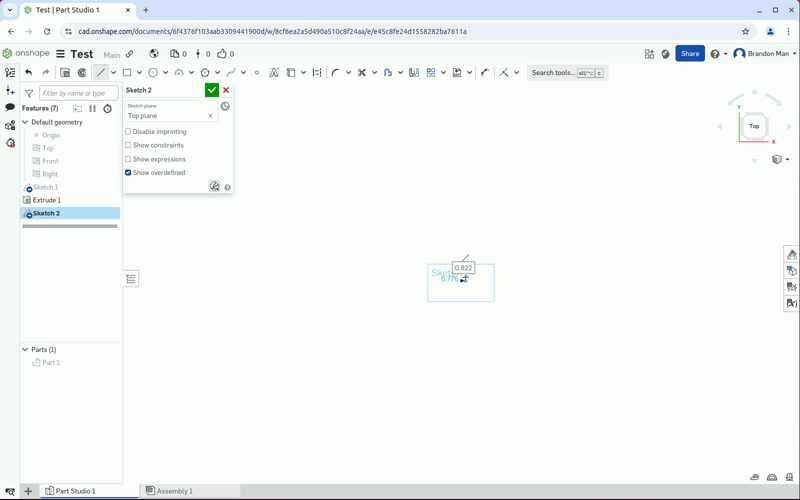
scroll(6)
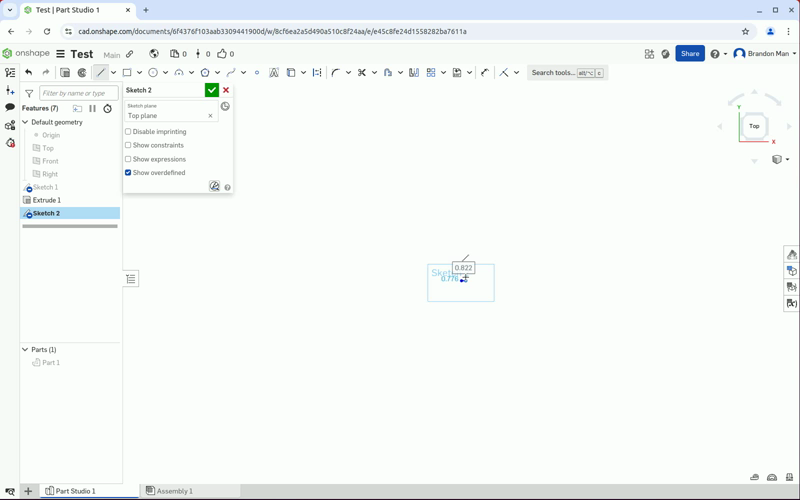
scroll(6)
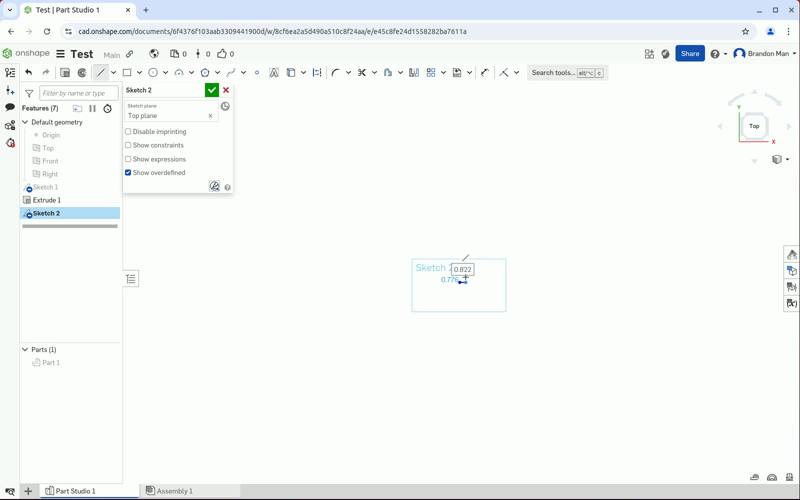
scroll(6)
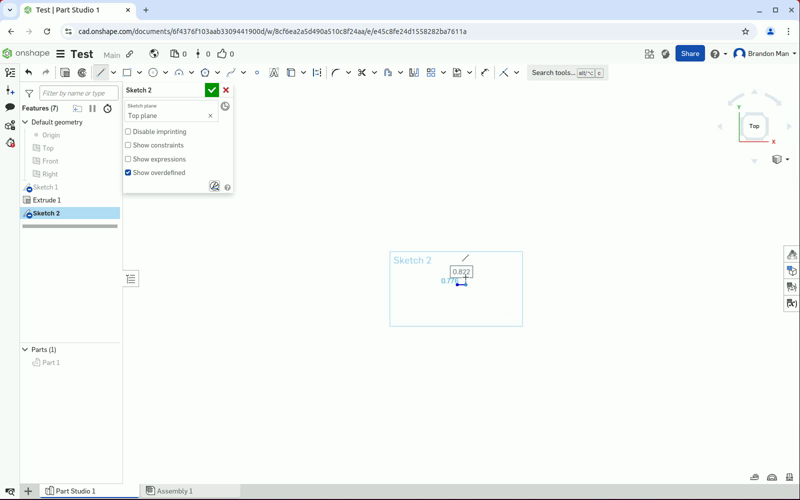
scroll(6)
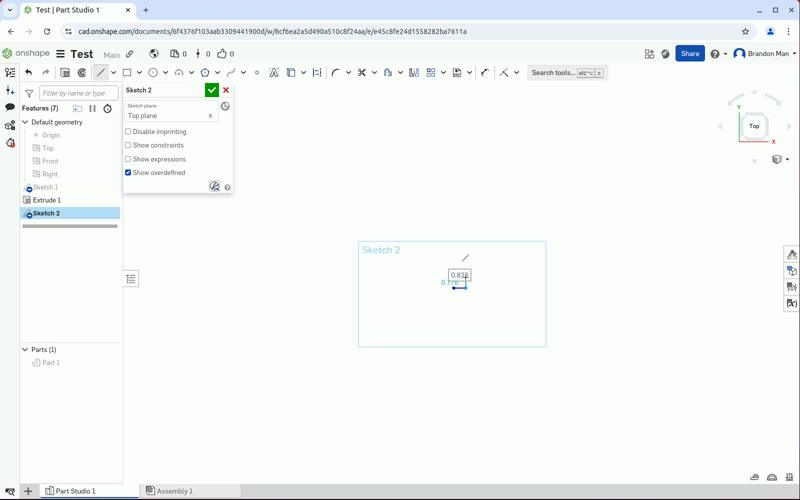
scroll(6)
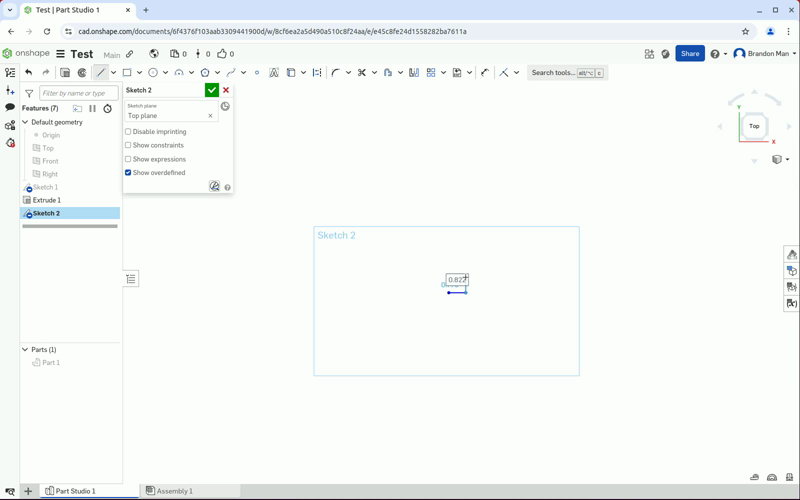
scroll(6)
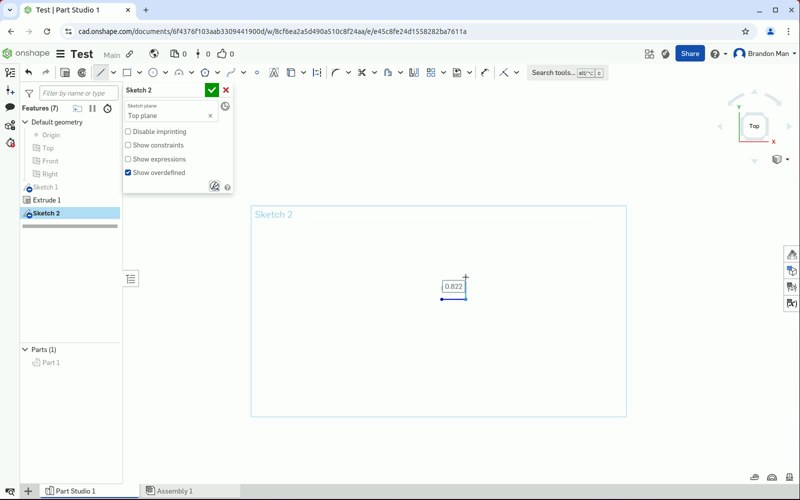
scroll(6)
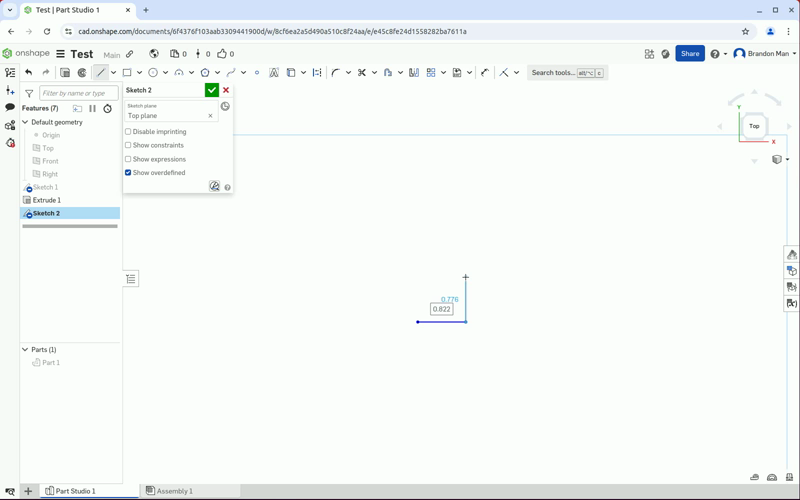
click(465, 276)
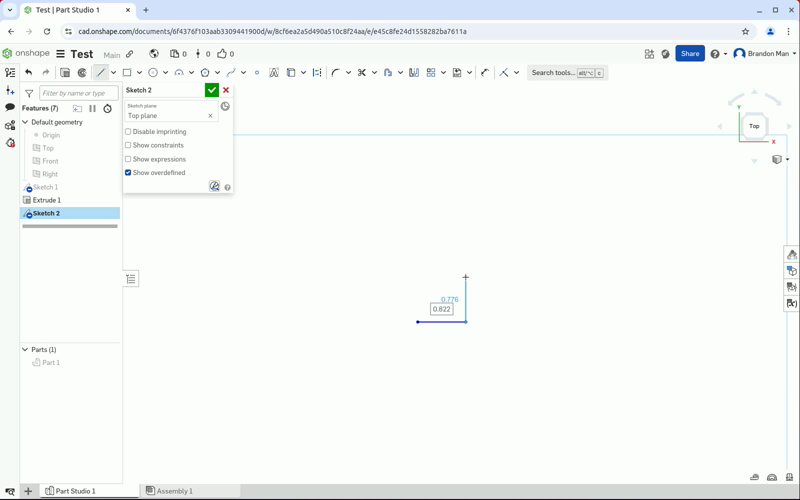
scroll(-6)
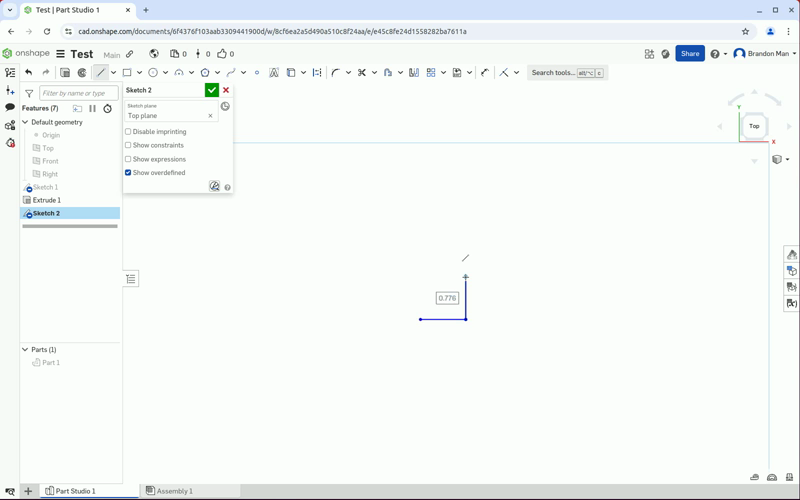
scroll(-6)
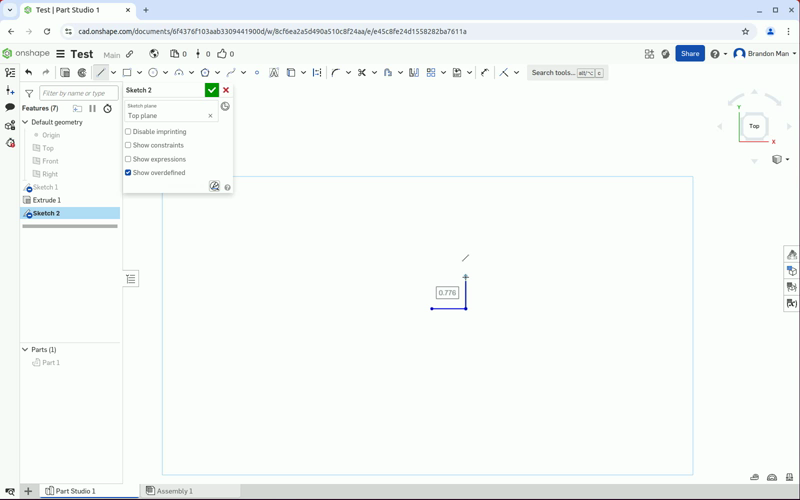
scroll(-6)
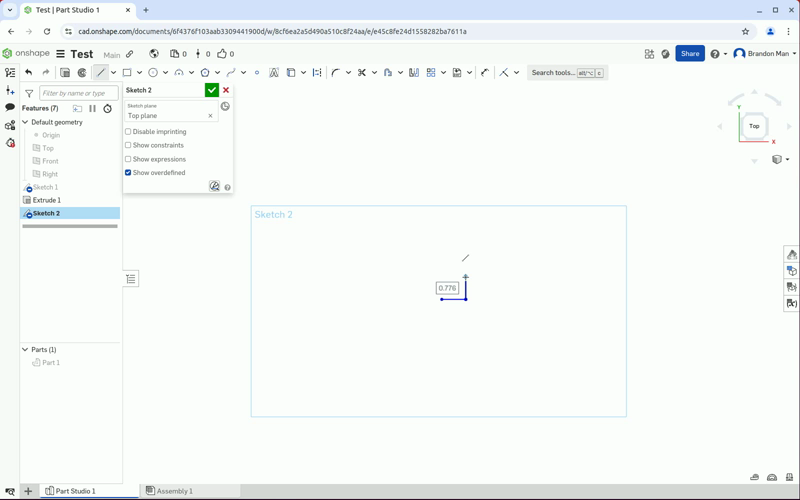
scroll(-6)
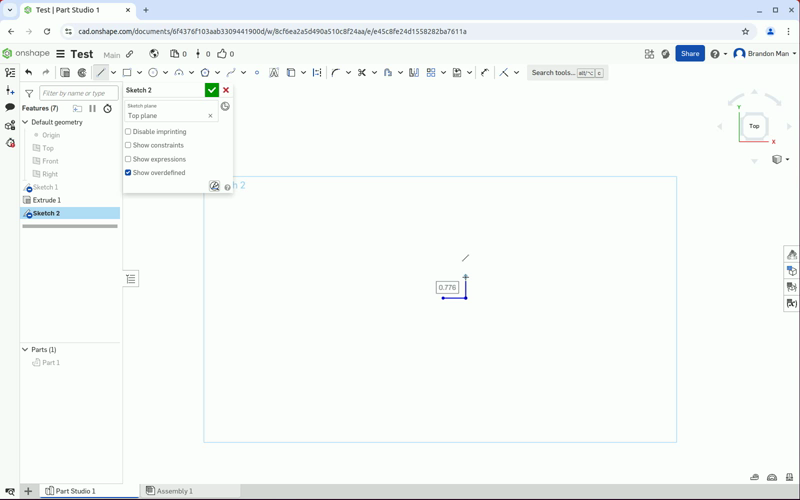
scroll(-6)
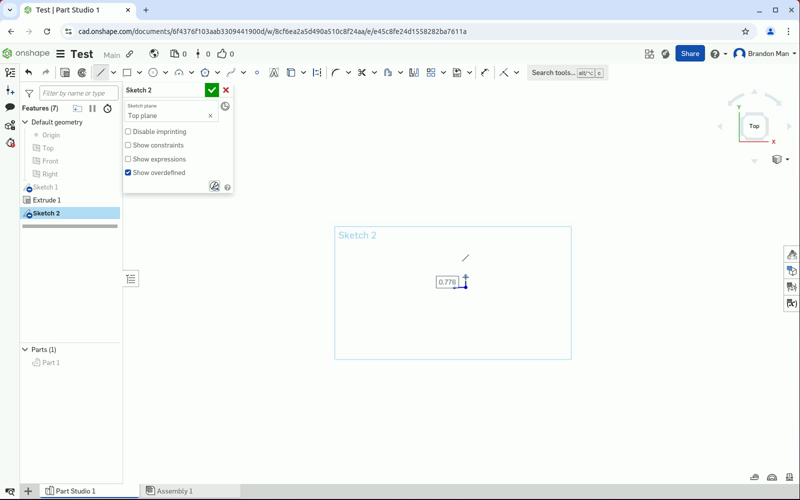
scroll(-6)
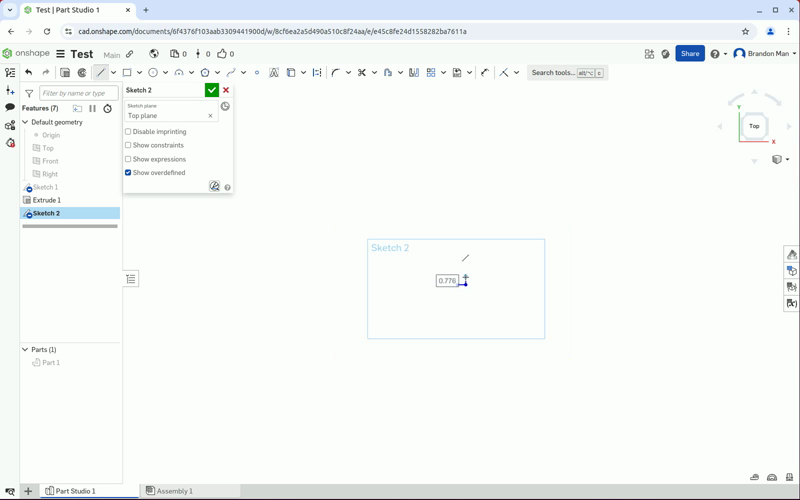
scroll(-6)
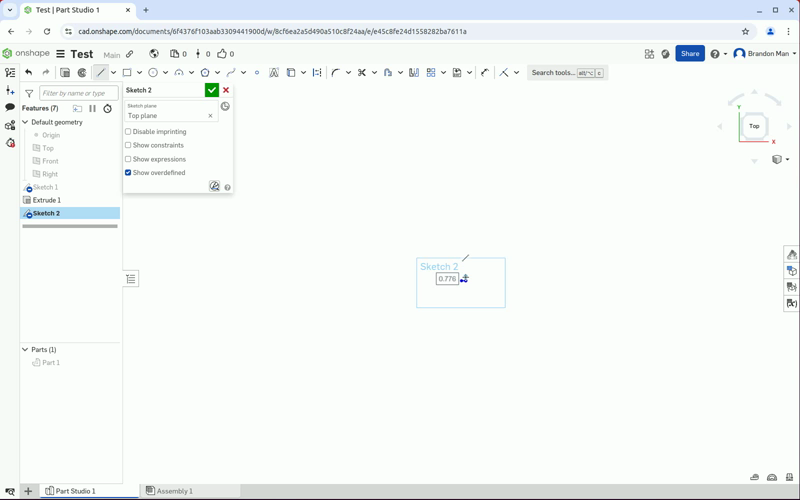
key_up(shift)
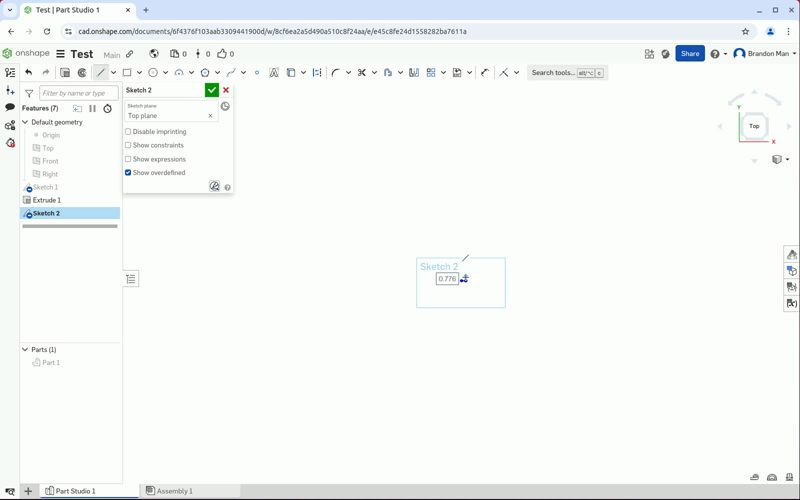
key_down(shift)
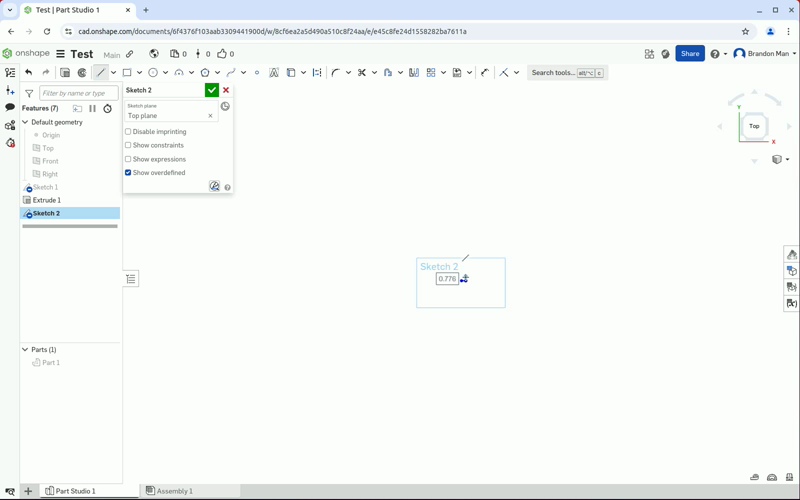
mouse_move(495, 276)
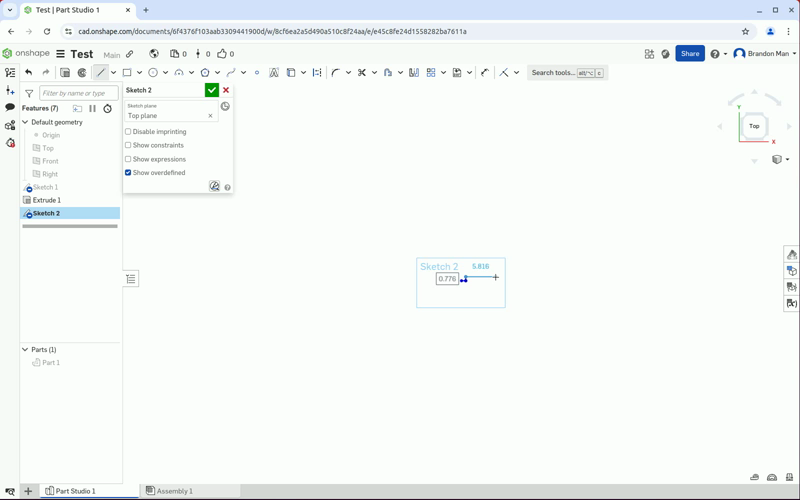
mouse_move(461, 276)
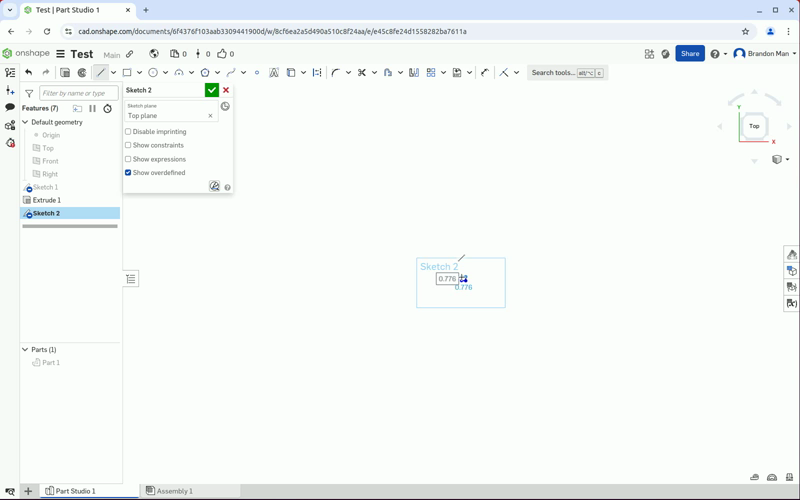
scroll(6)
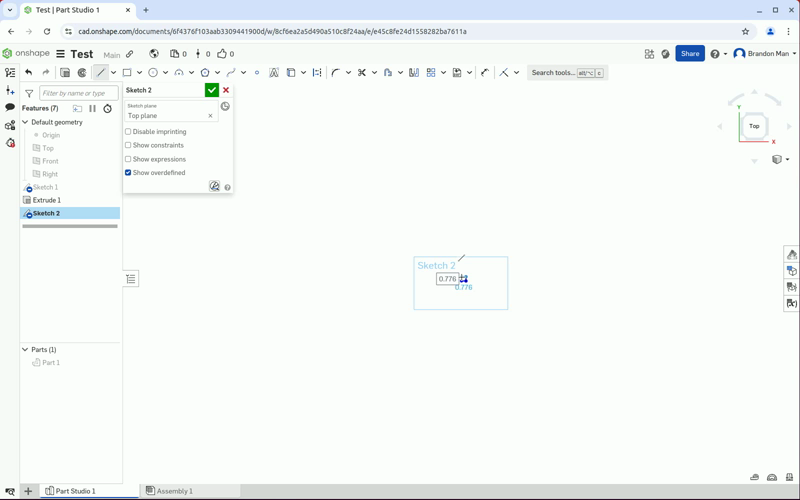
scroll(6)
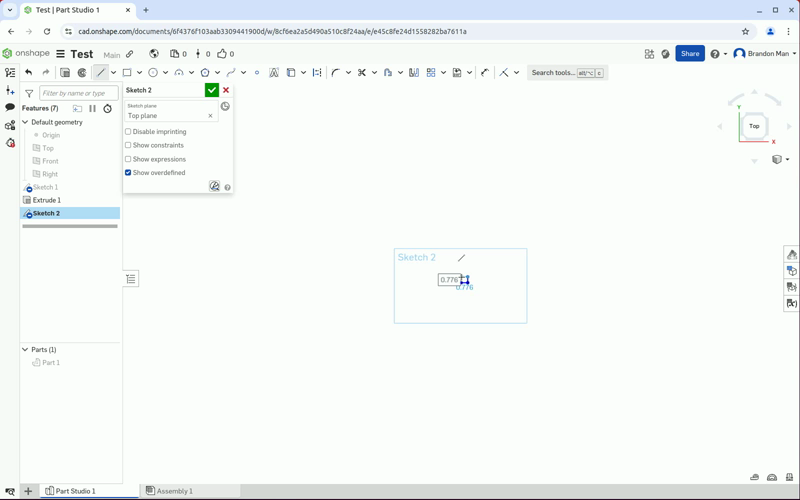
scroll(6)
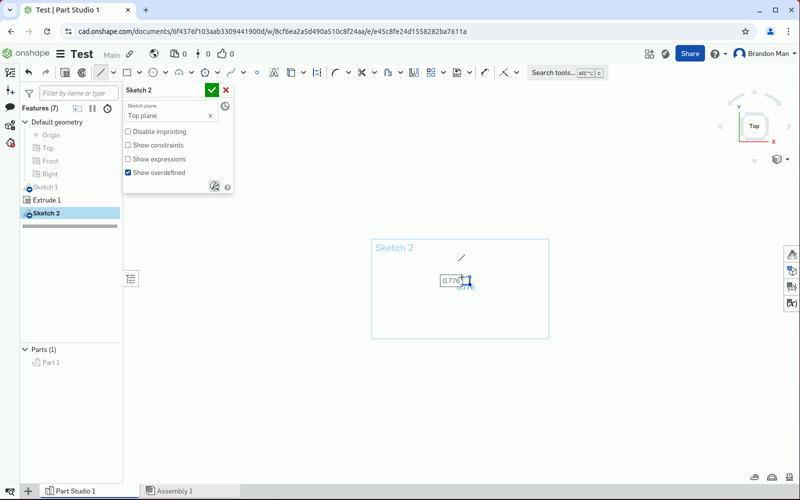
scroll(6)
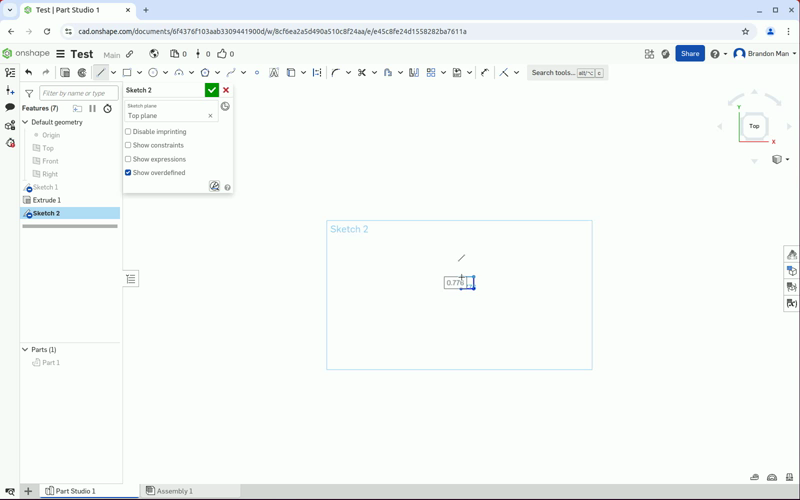
scroll(6)
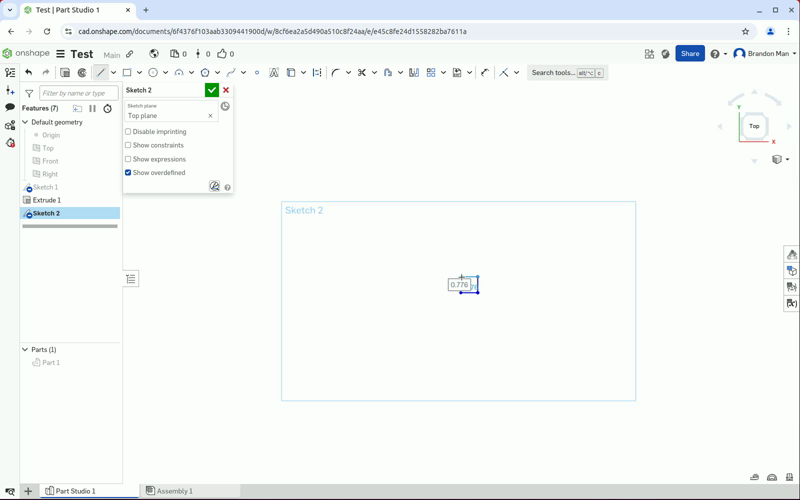
scroll(6)
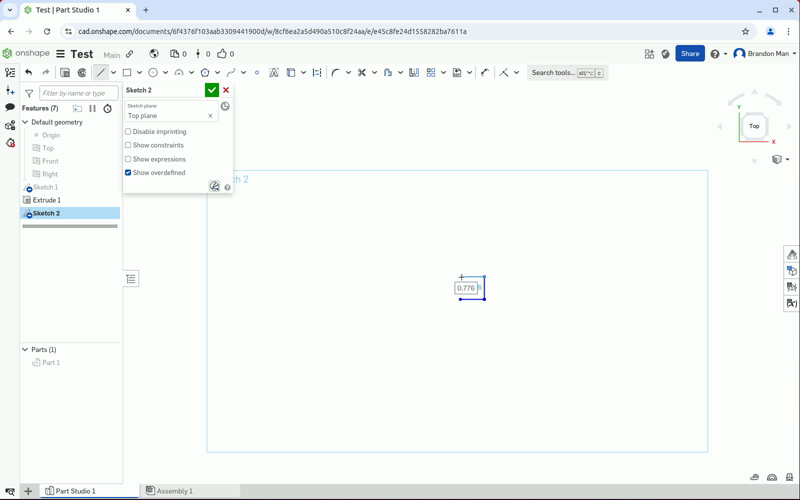
scroll(6)
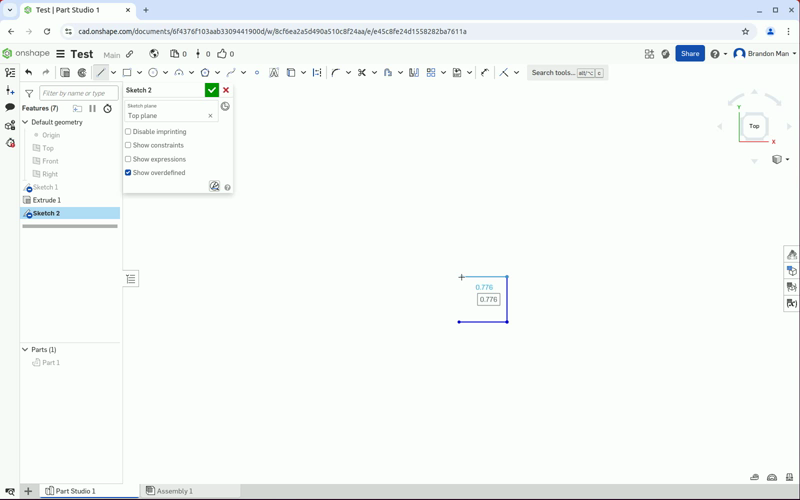
click(461, 276)
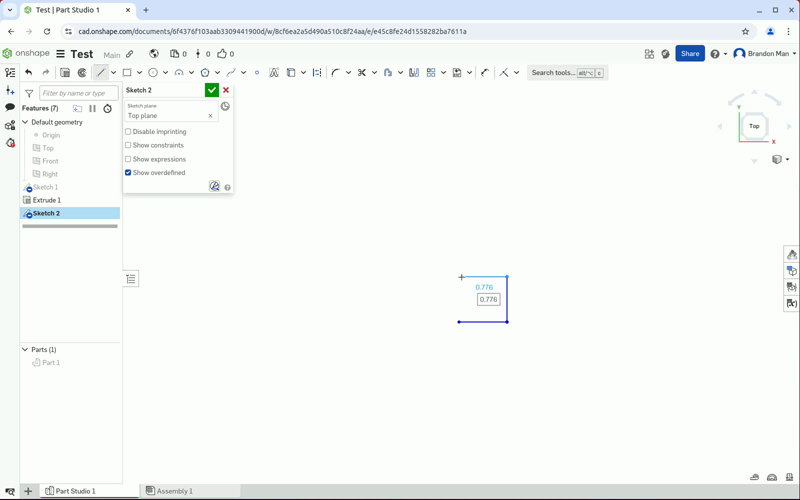
scroll(-6)
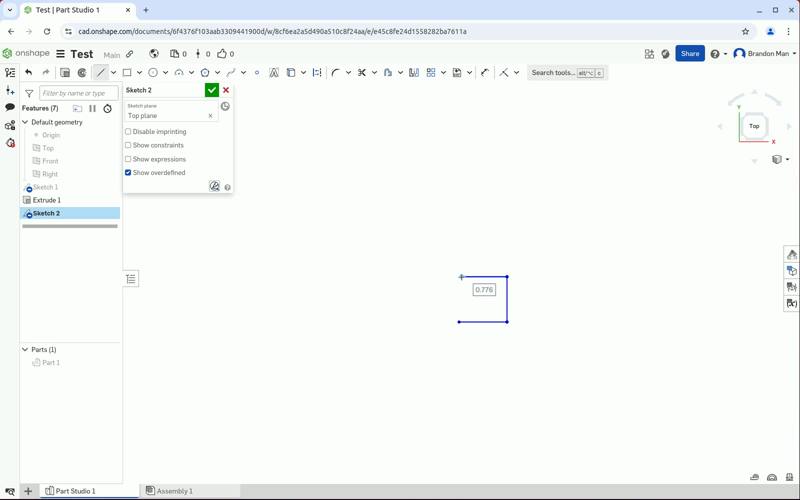
scroll(-6)
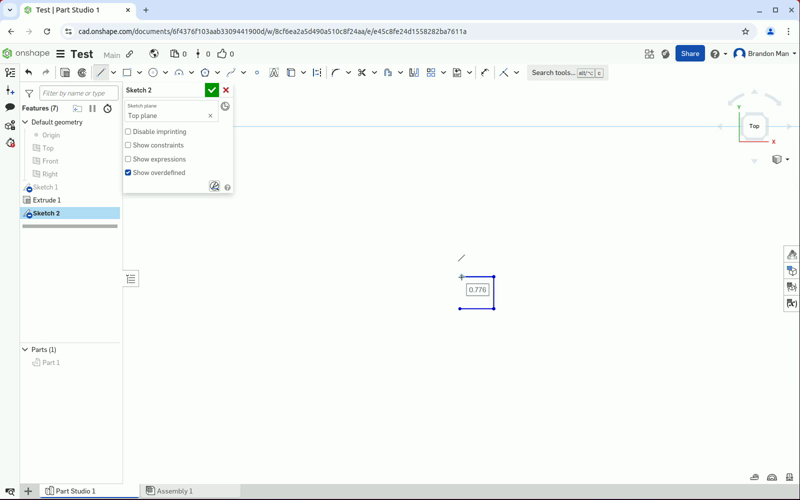
scroll(-6)
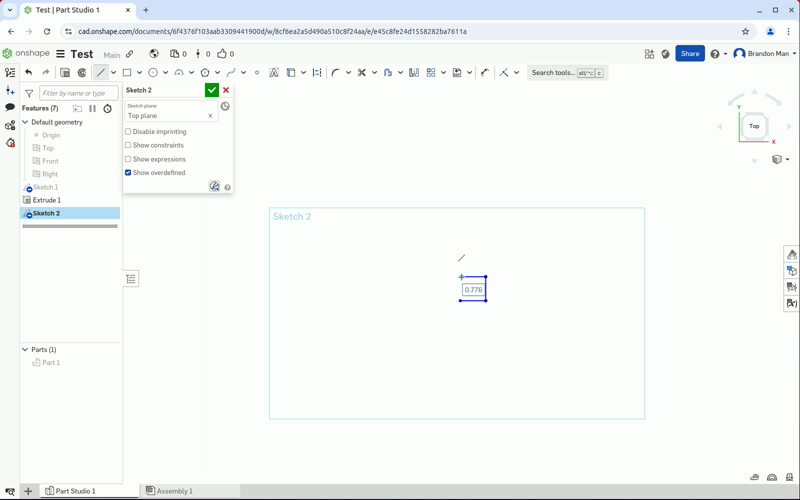
scroll(-6)
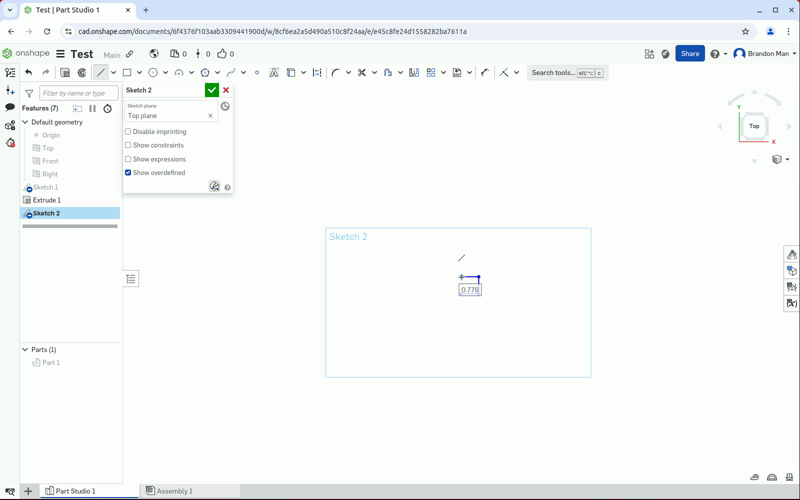
scroll(-6)
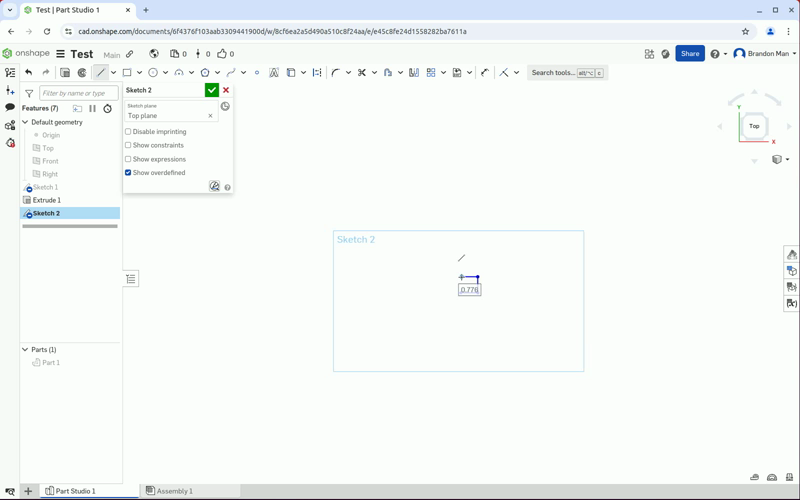
scroll(-6)
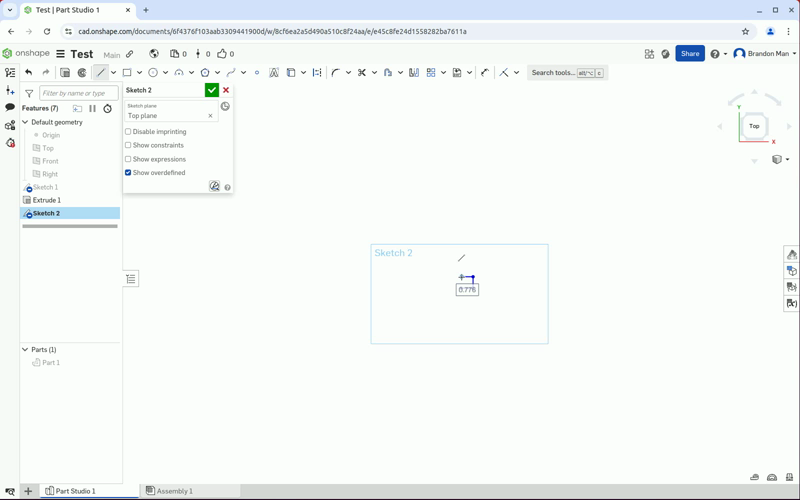
scroll(-6)
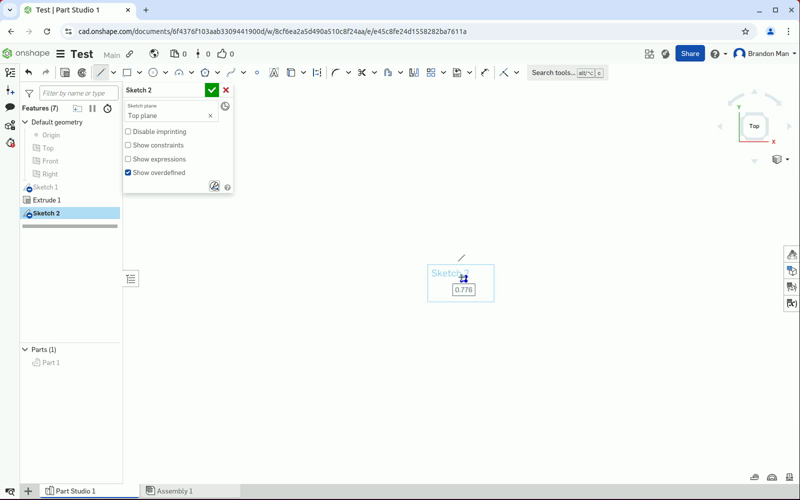
key_up(shift)
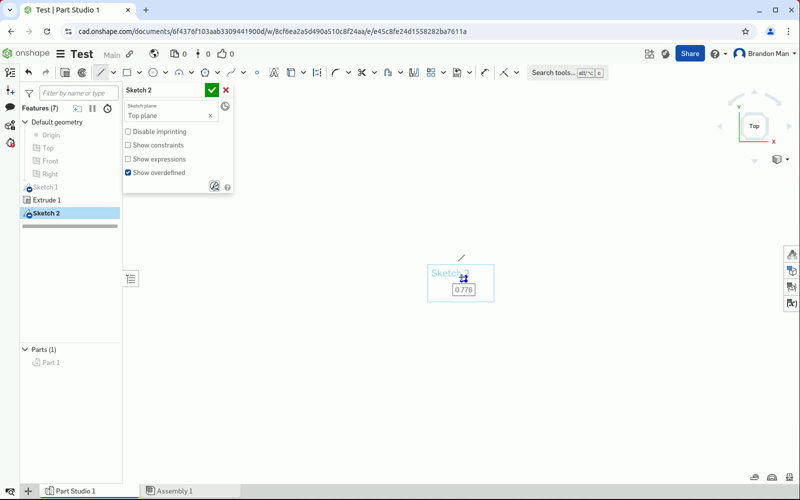
mouse_move(492, 276)
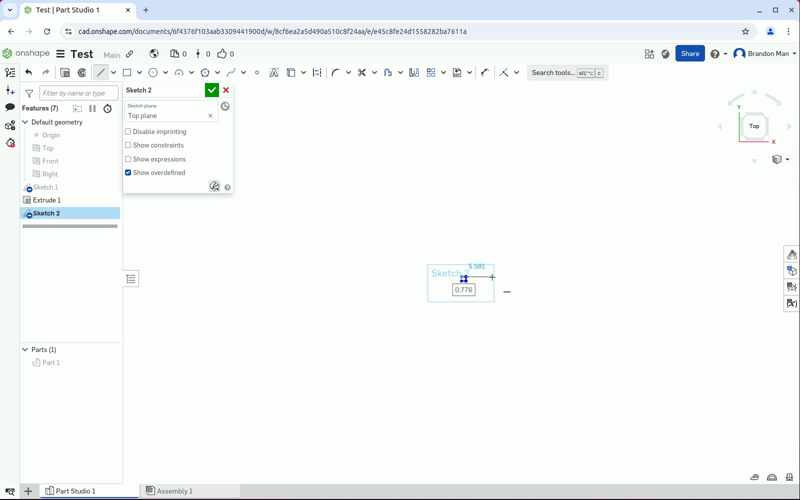
key_down(shift)
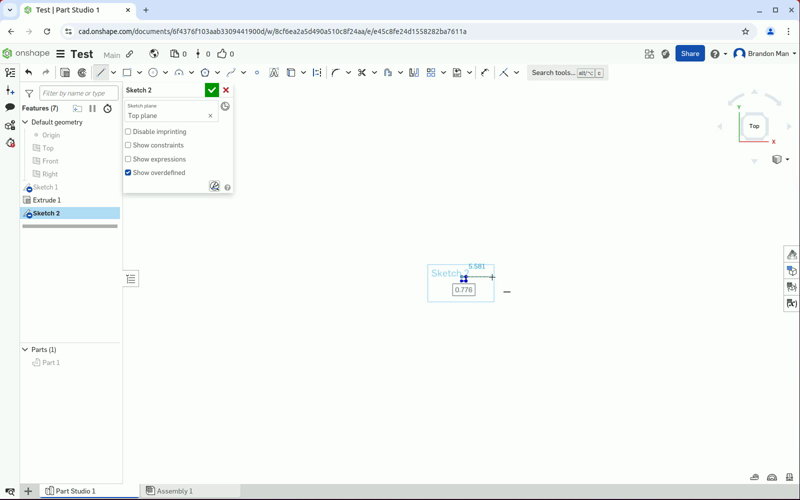
mouse_move(461, 280)
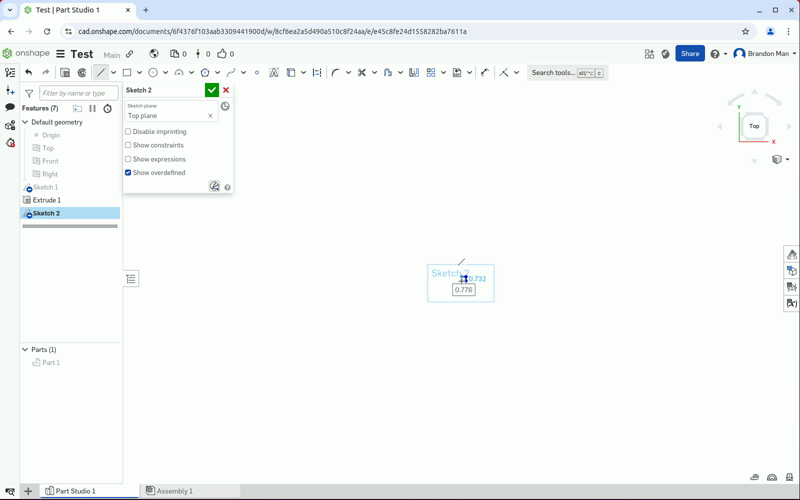
scroll(6)
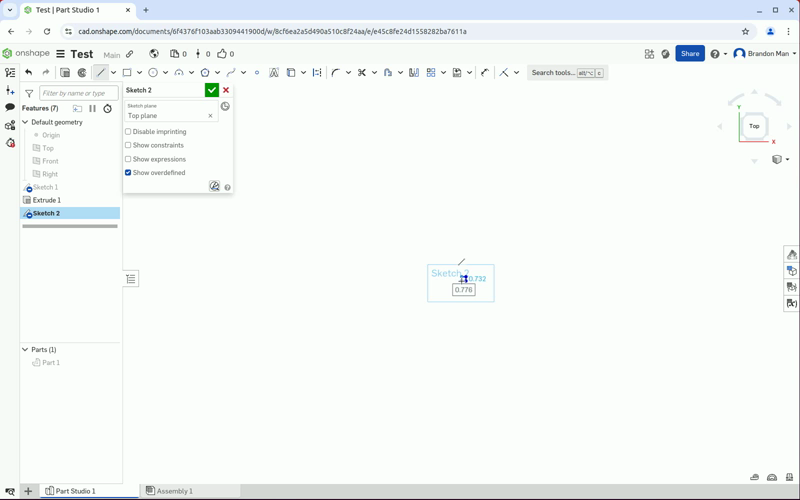
scroll(6)
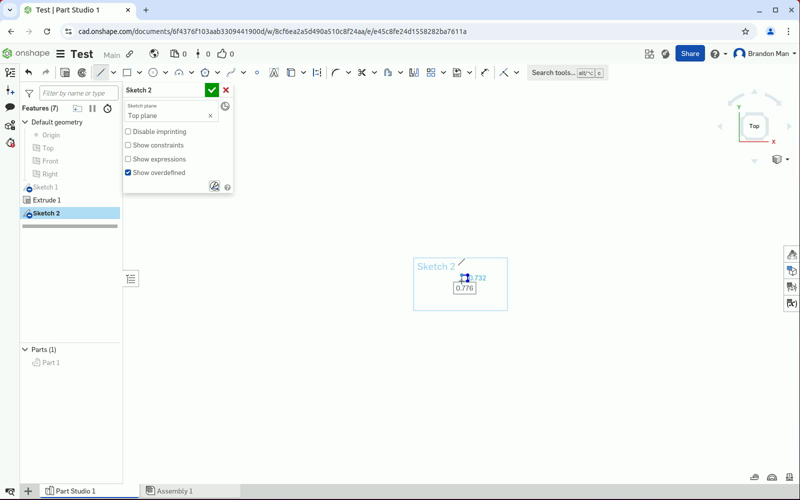
scroll(6)
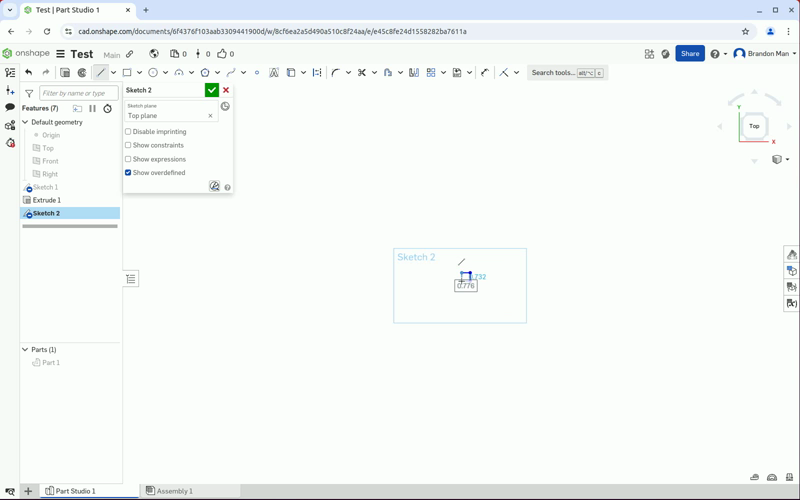
scroll(6)
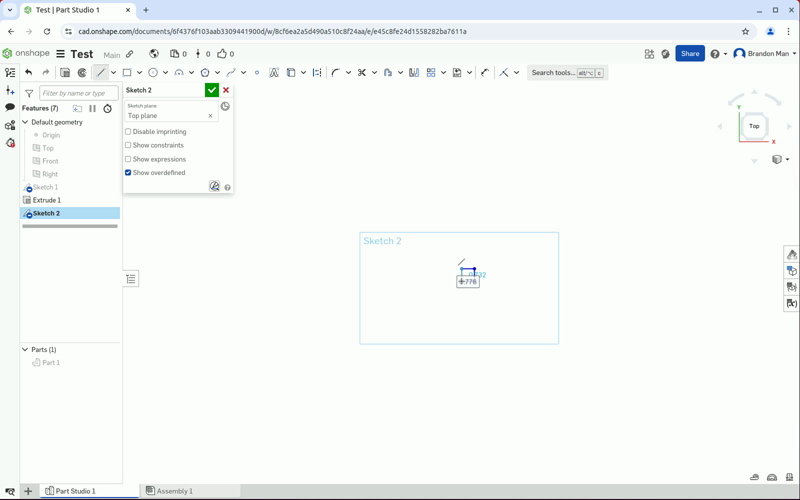
scroll(6)
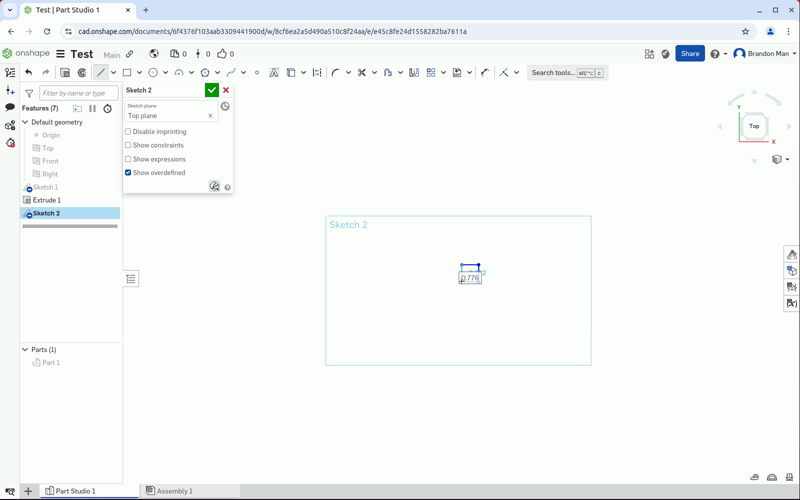
scroll(6)
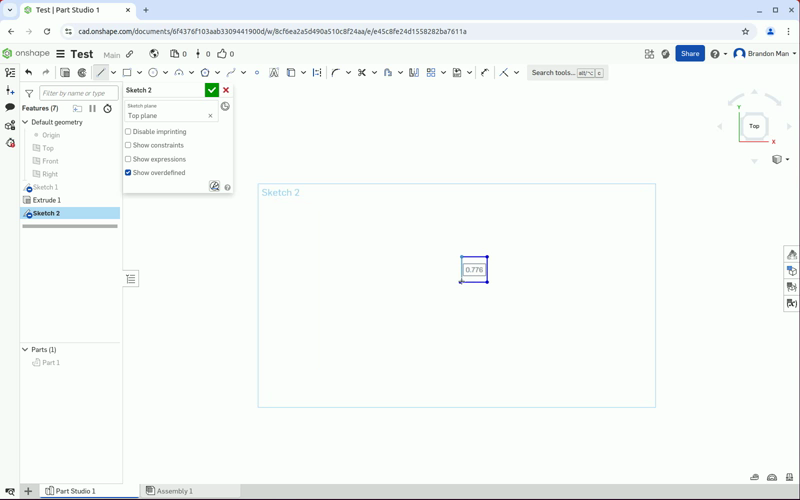
scroll(6)
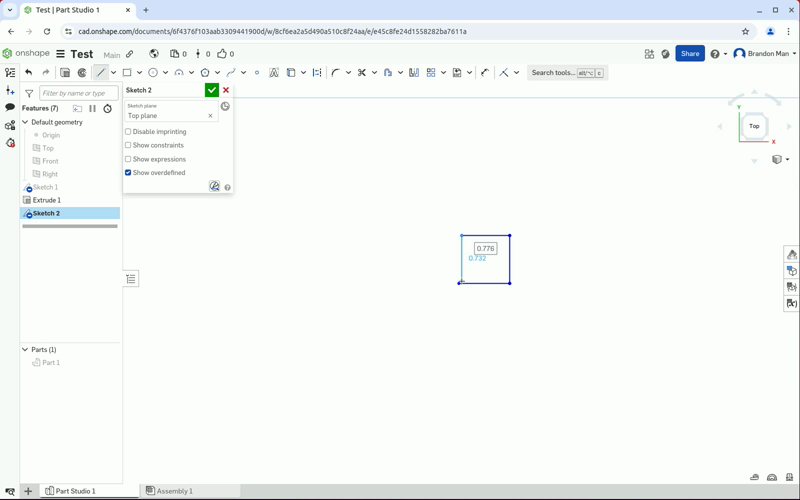
key_up(shift)
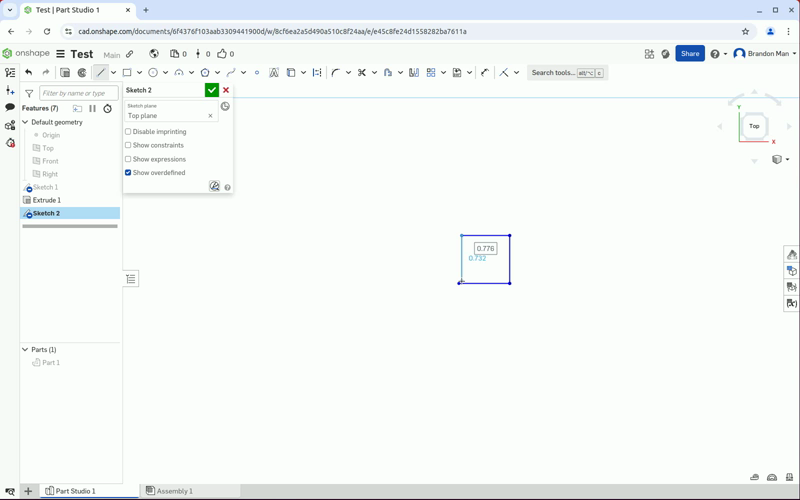
click(461, 280)
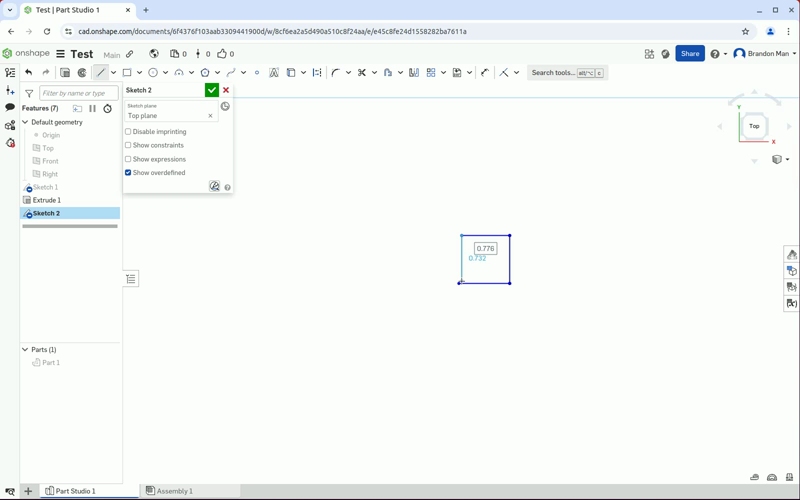
scroll(-6)
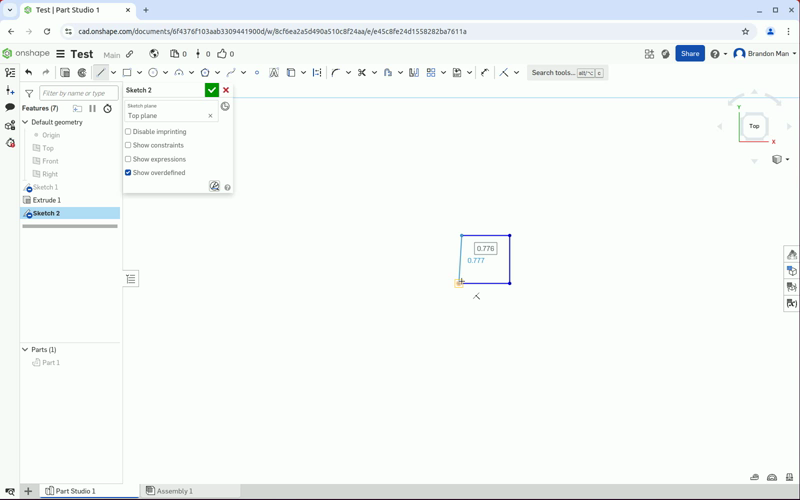
scroll(-6)
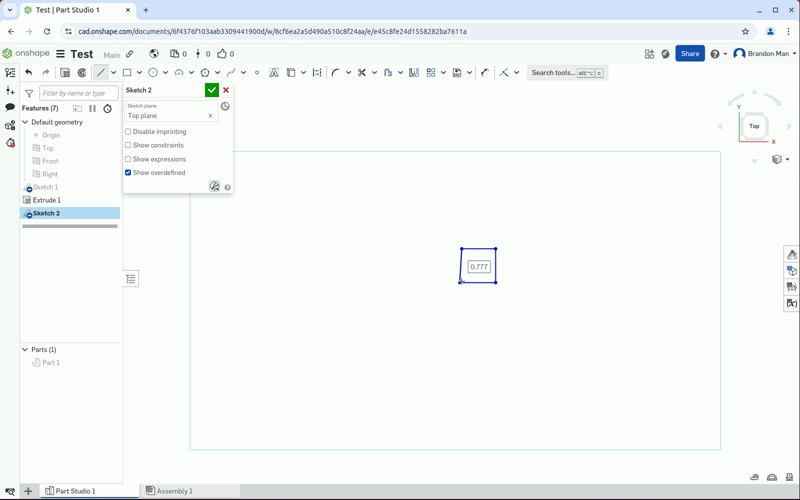
scroll(-6)
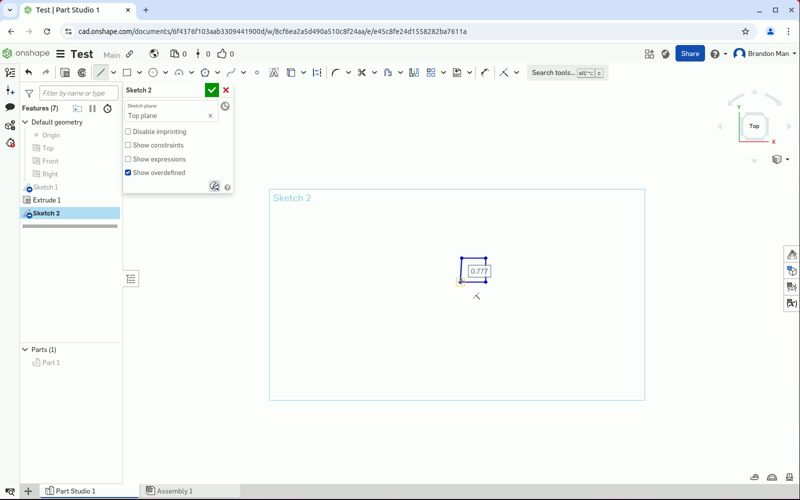
scroll(-6)
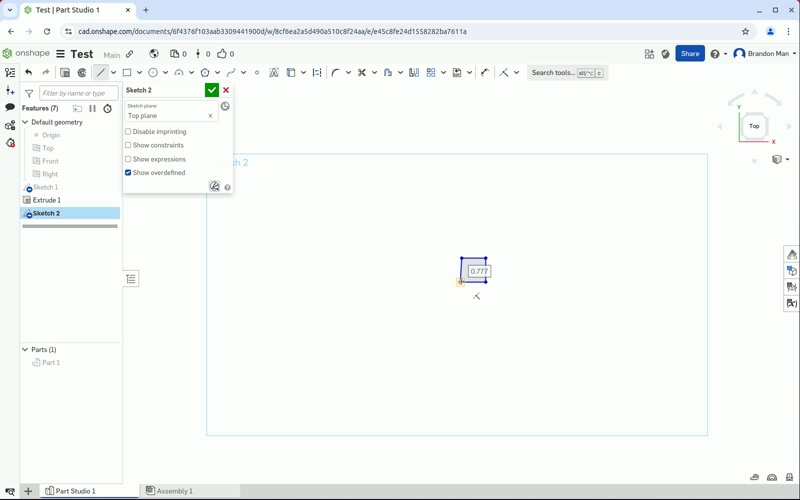
scroll(-6)
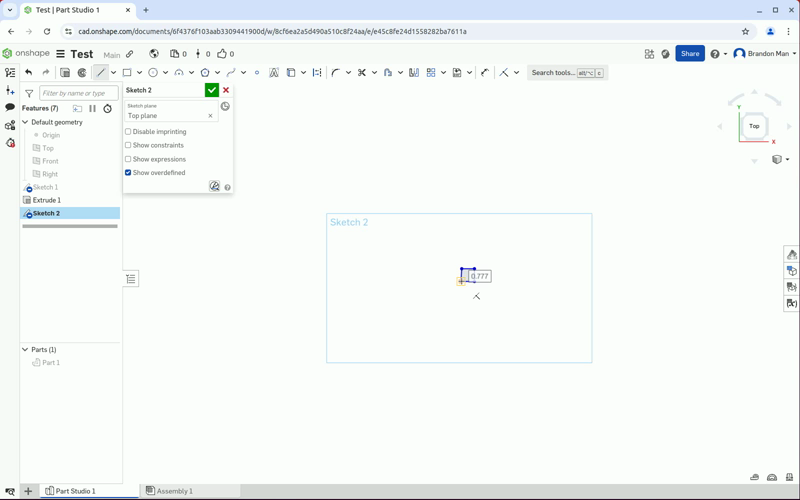
scroll(-6)
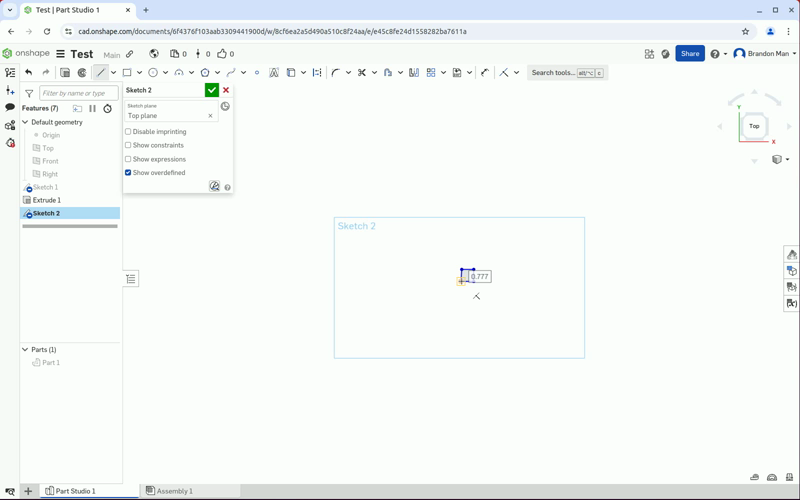
scroll(-6)
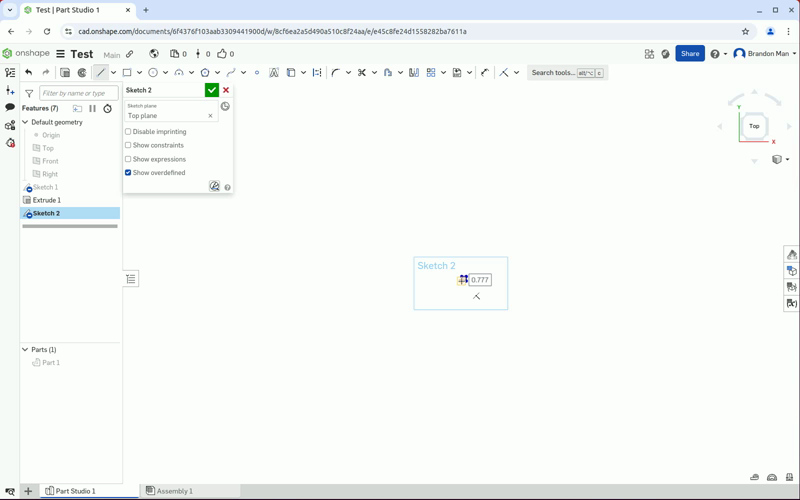
key(esc)
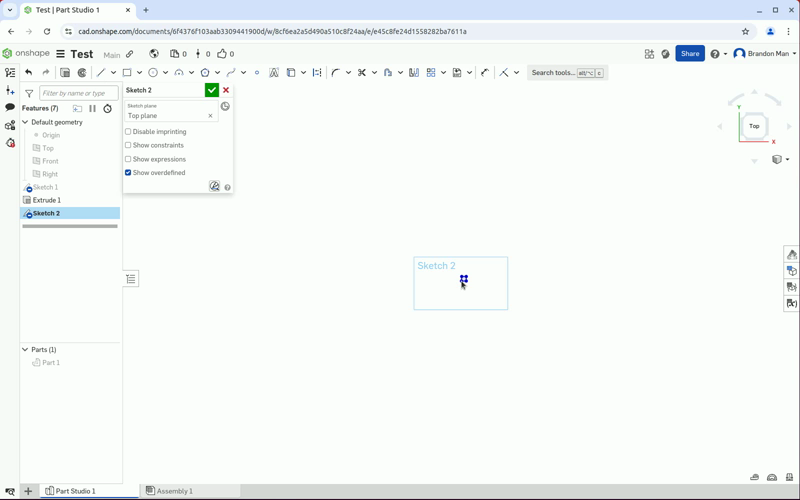
mouse_move(462, 277)
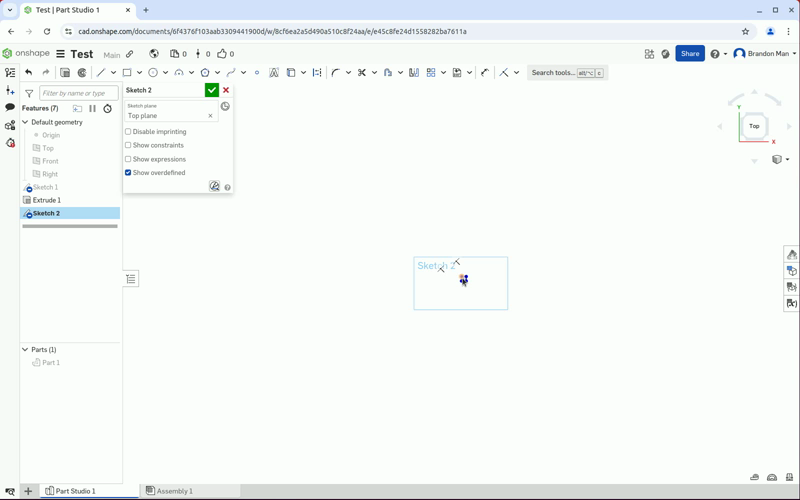
scroll(6)
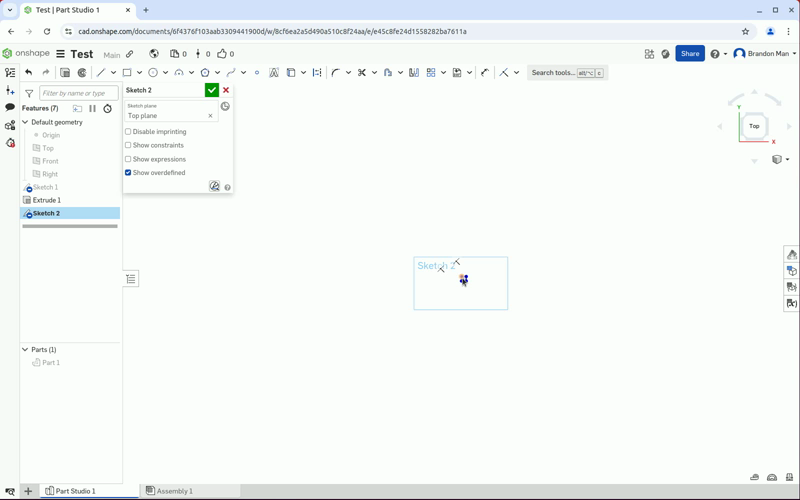
scroll(6)
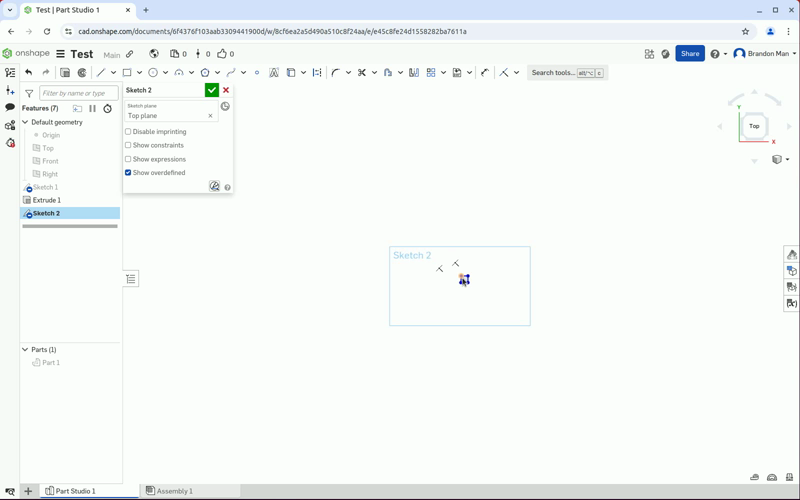
scroll(6)
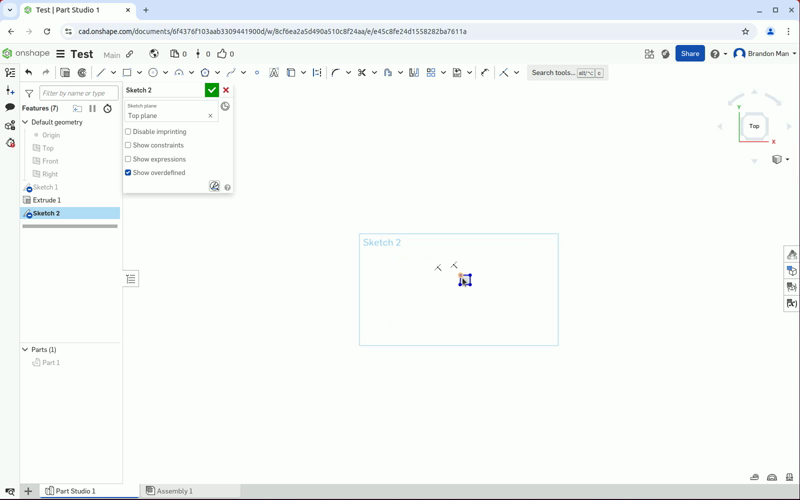
scroll(6)
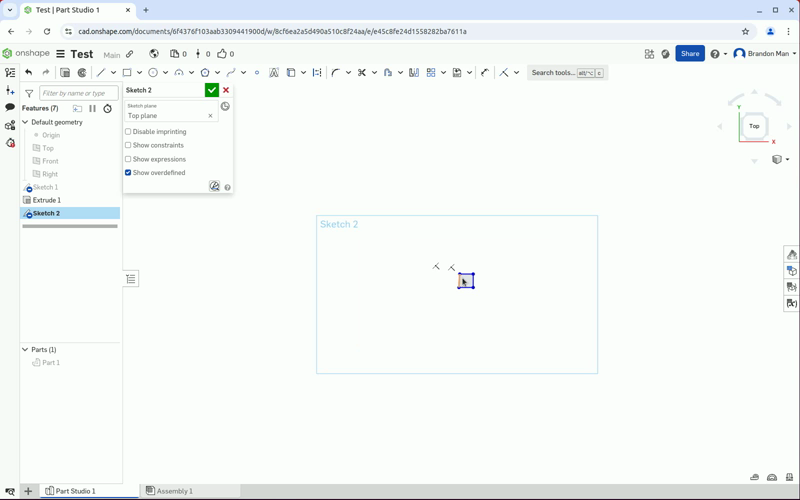
scroll(6)
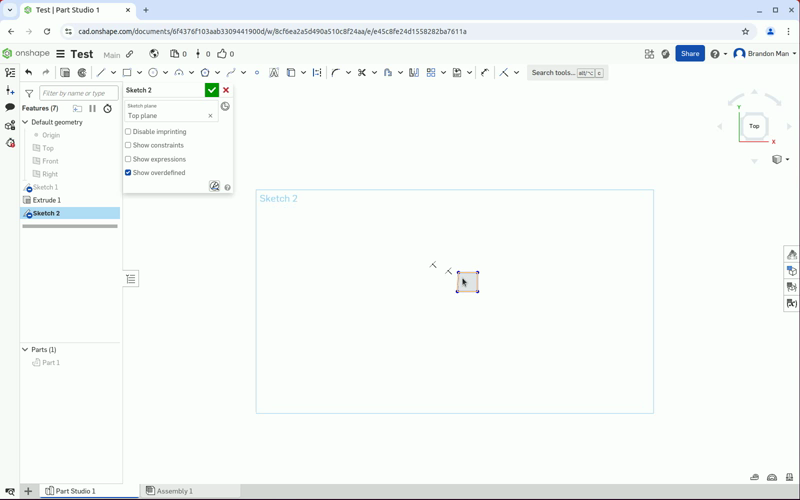
scroll(6)
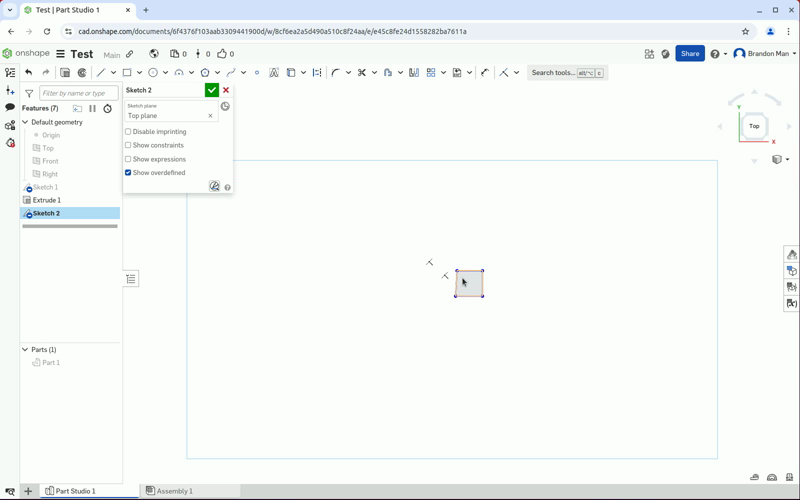
scroll(6)
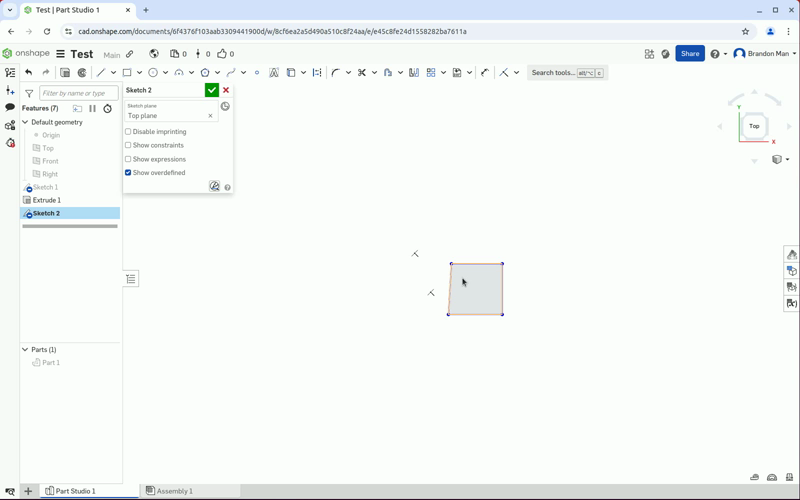
click(462, 277)
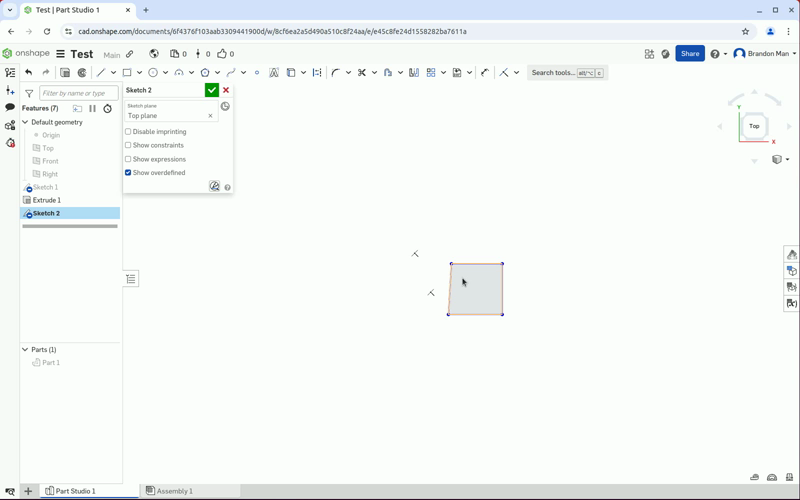
scroll(-6)
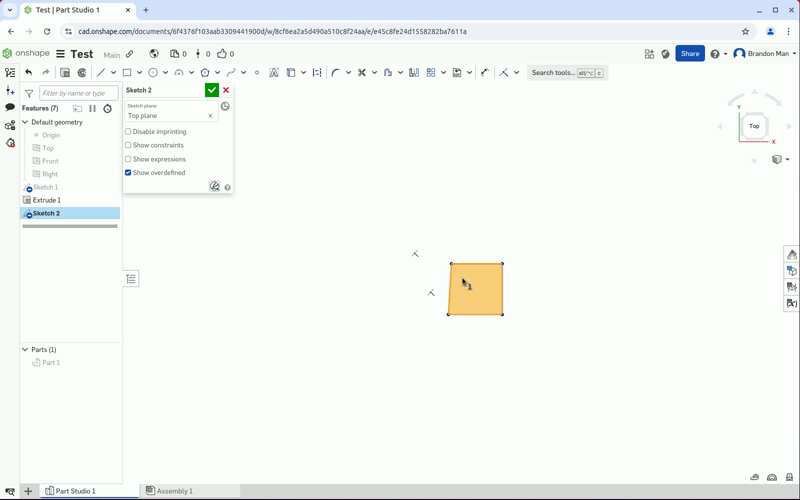
scroll(-6)
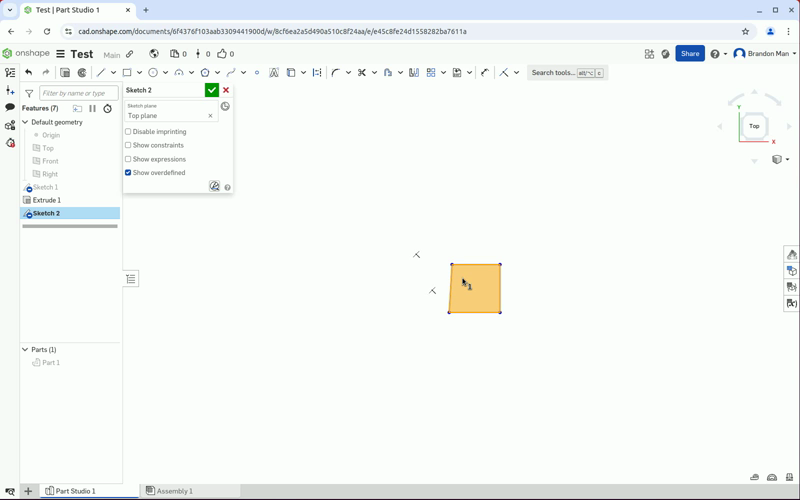
scroll(-6)
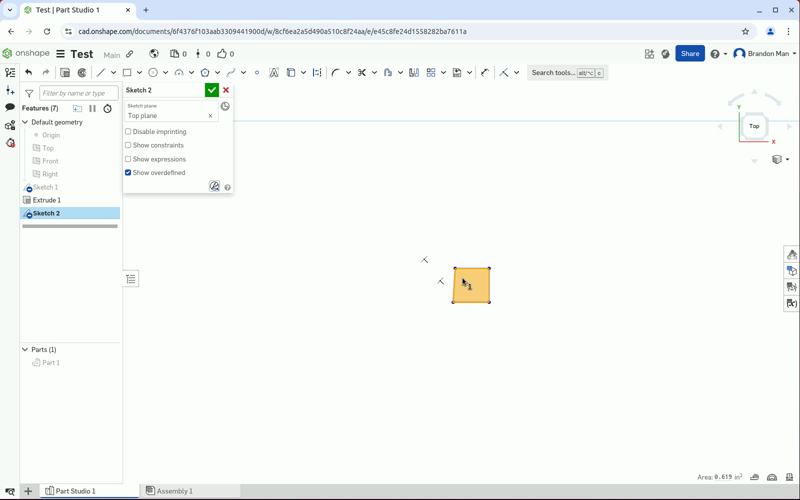
scroll(-6)
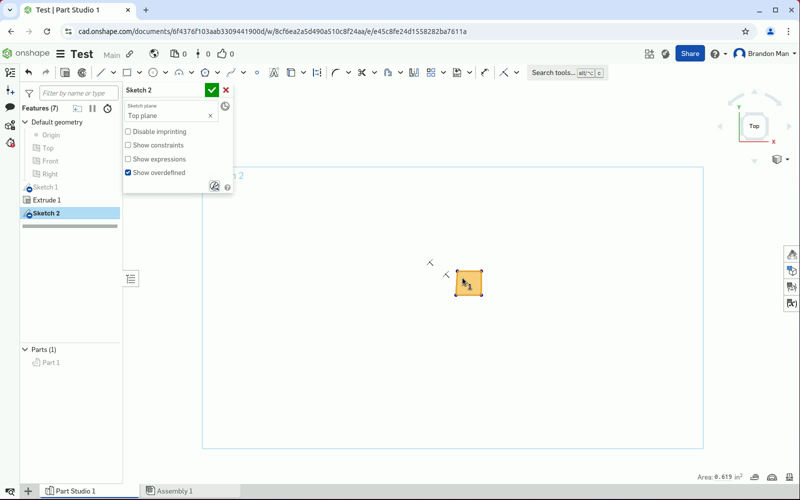
scroll(-6)
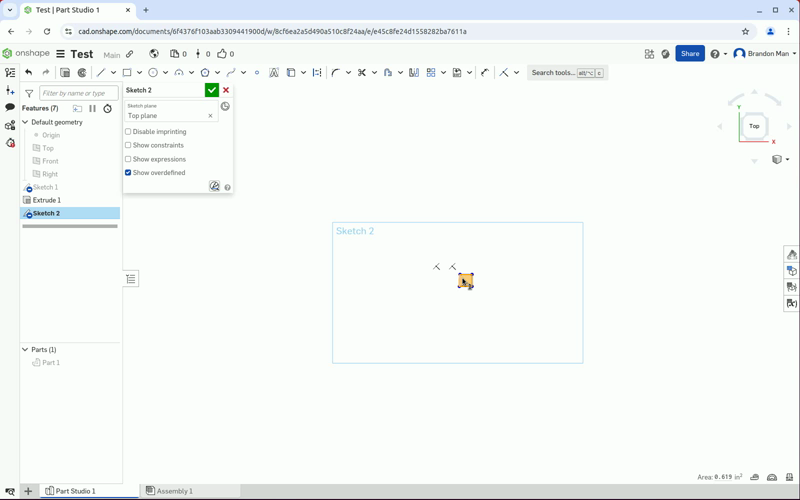
scroll(-6)
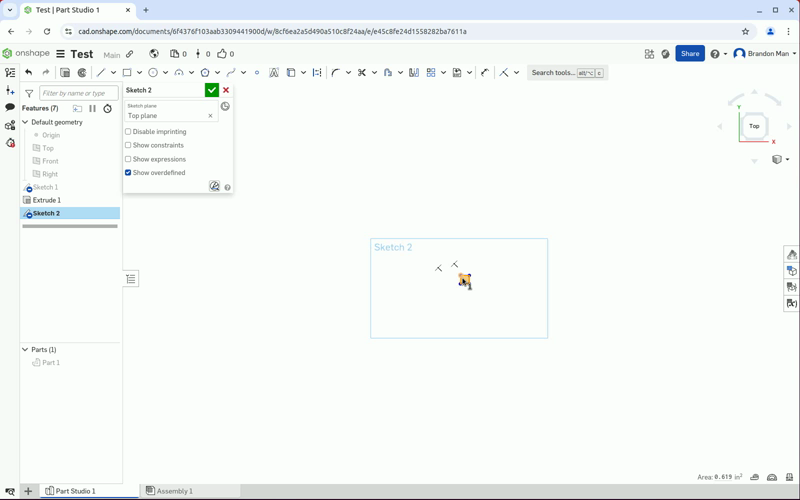
scroll(-6)
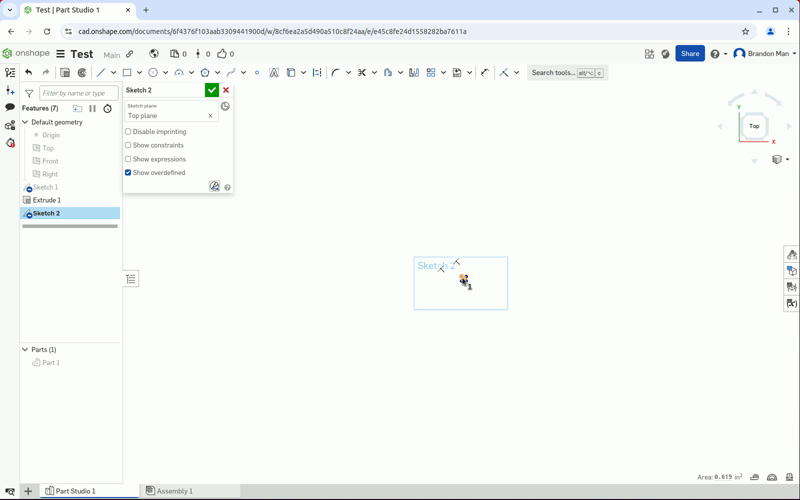
mouse_move(73, 352)
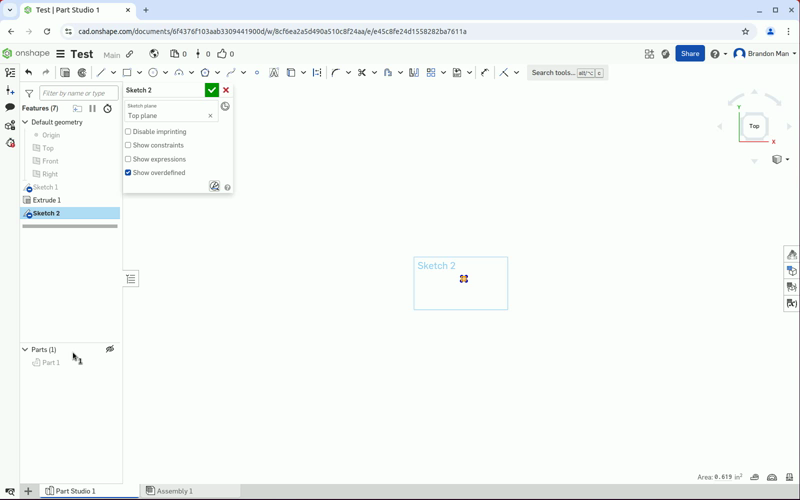
key(shift+y)
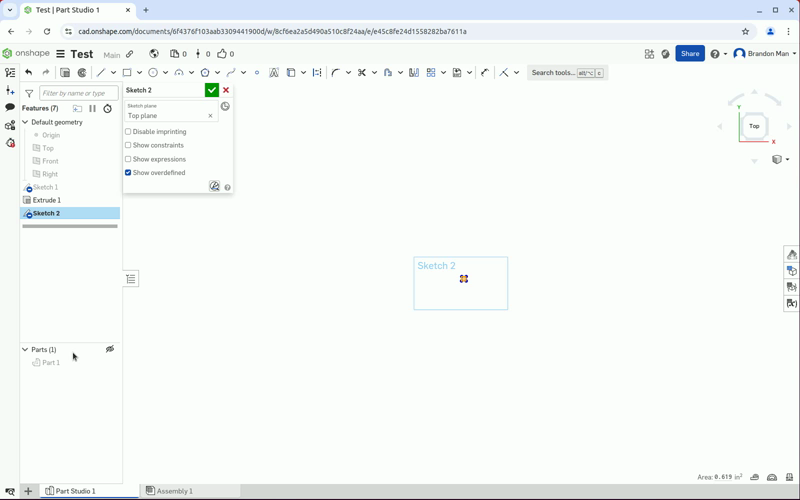
key(shift+e)
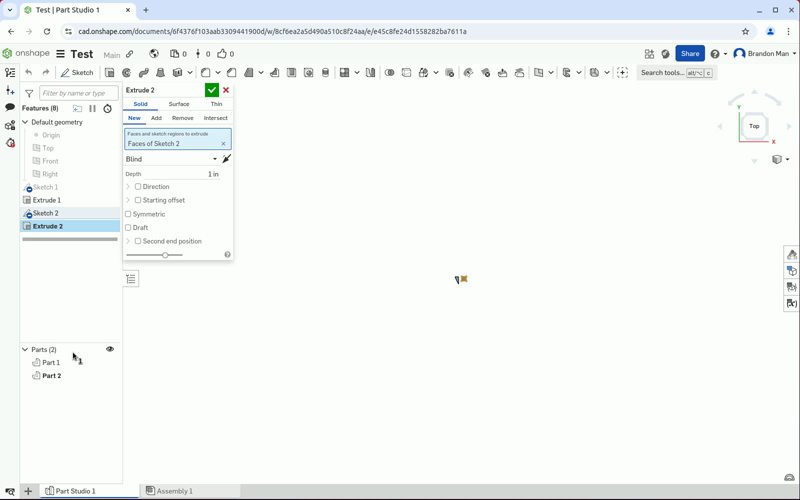
mouse_move(143, 106)
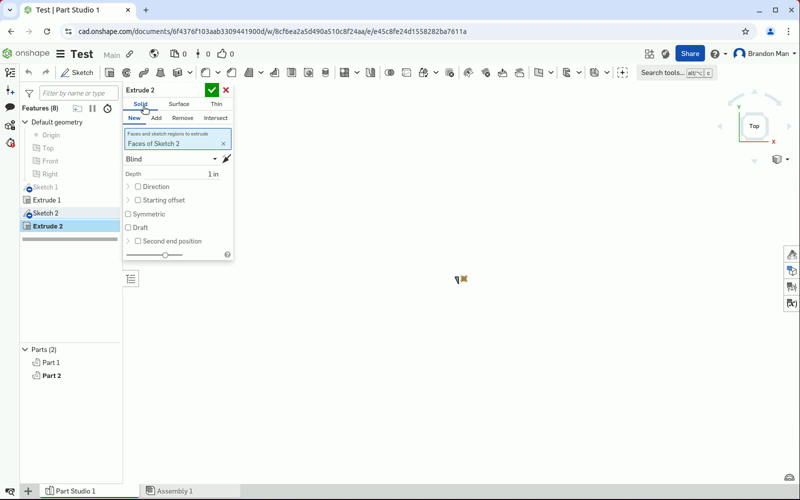
click(143, 106)
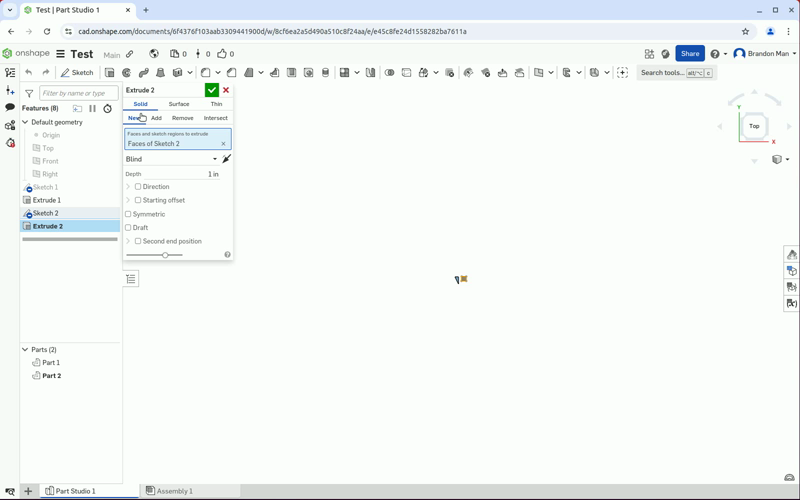
mouse_move(137, 120)
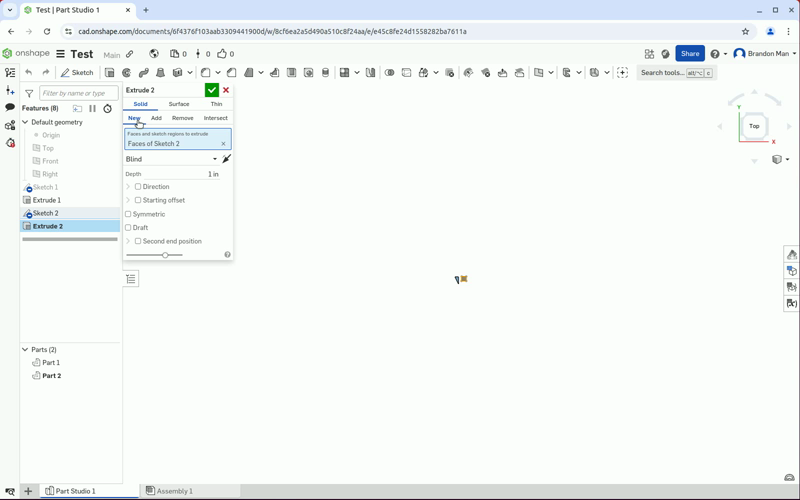
click(137, 120)
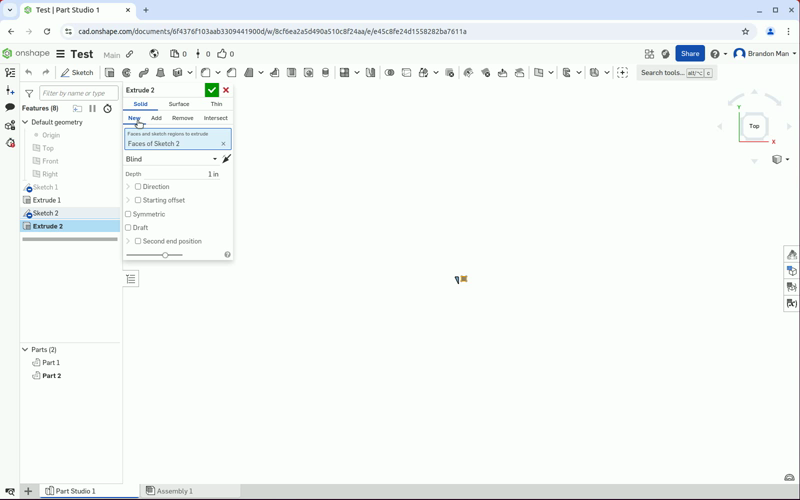
key(tab, 4)
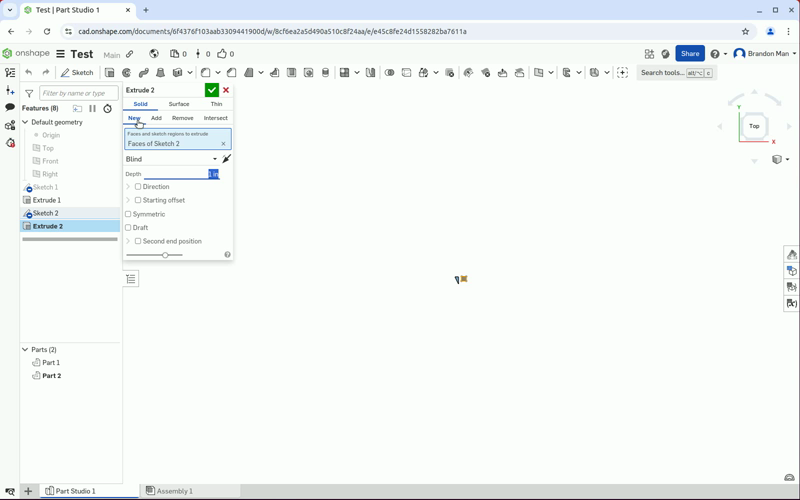
text(5.055)
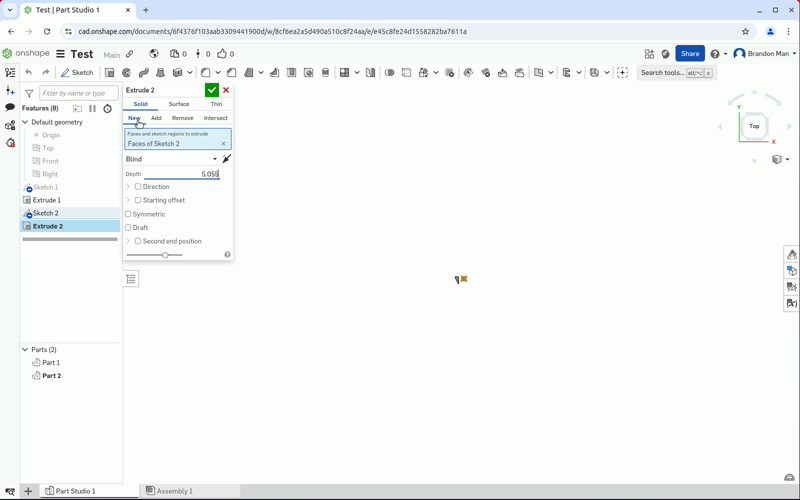
key(enter)
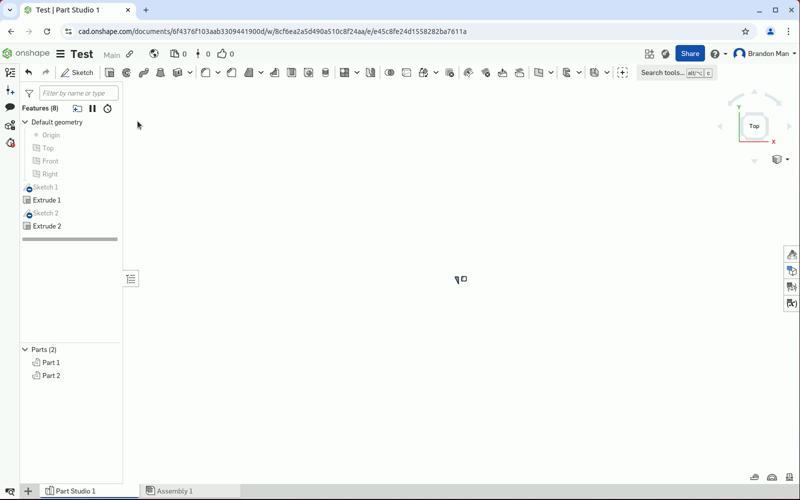
key(shift+h)
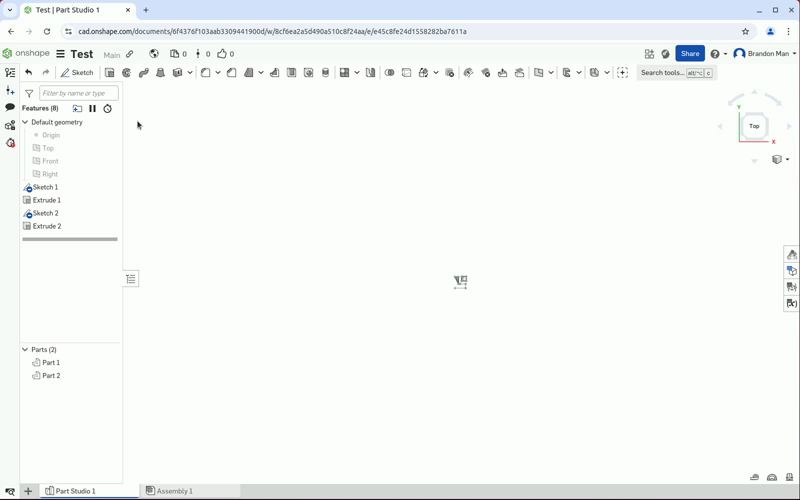
key(shift+h)
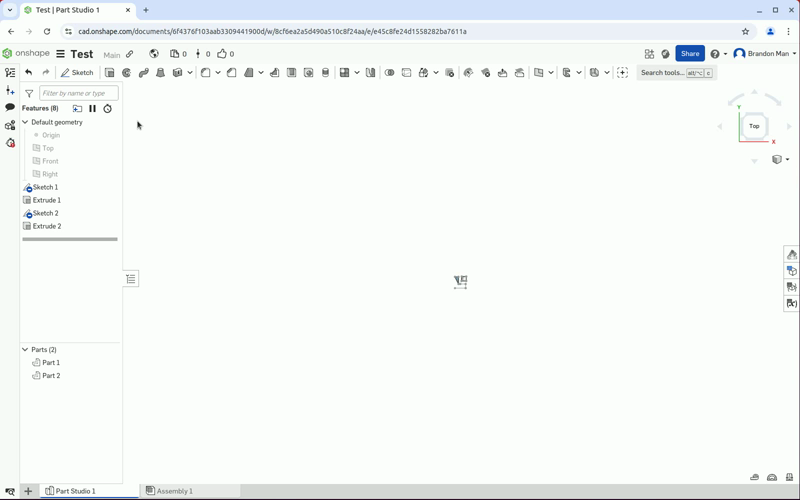
key(shift+7)
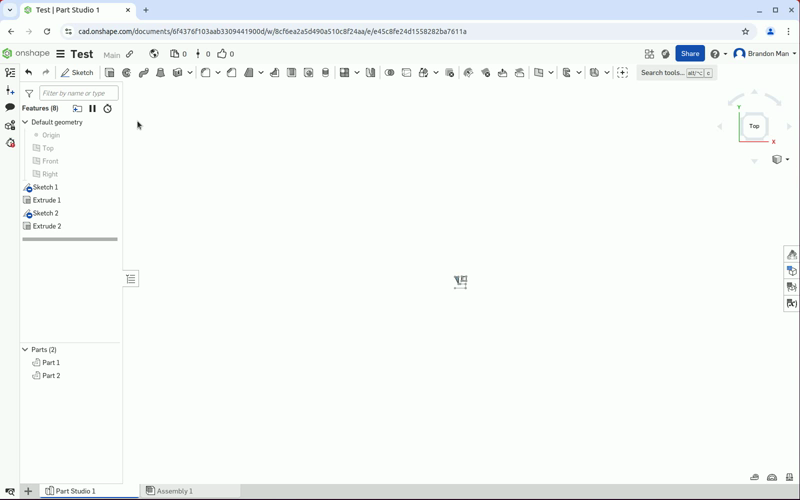
key(up, 3)
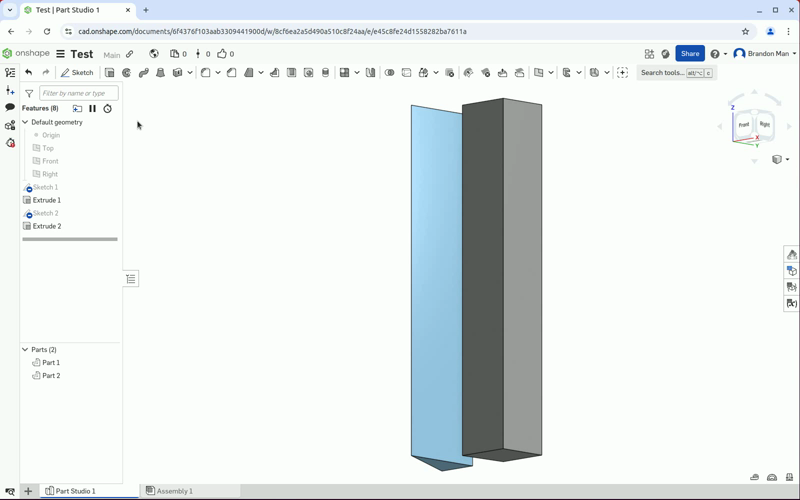
key(left, 3)
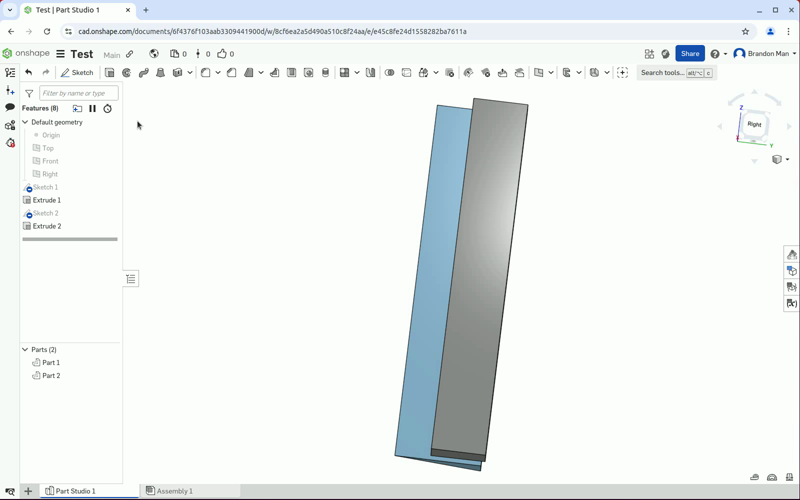
key(right, 3)
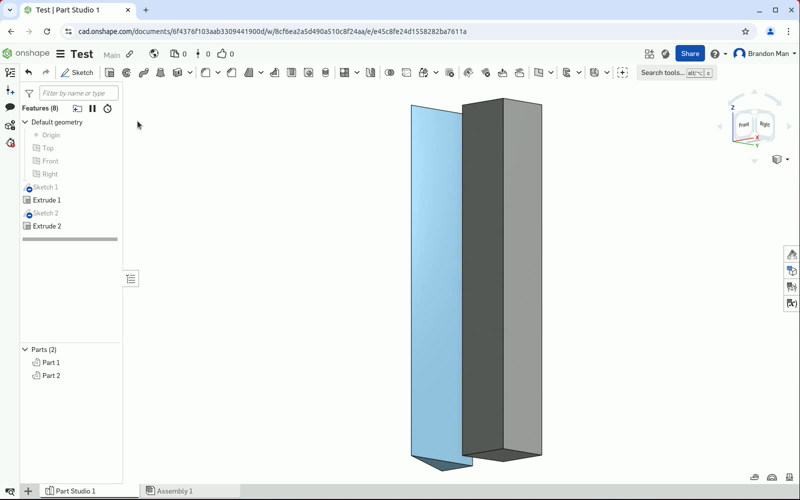
key(down, 3)
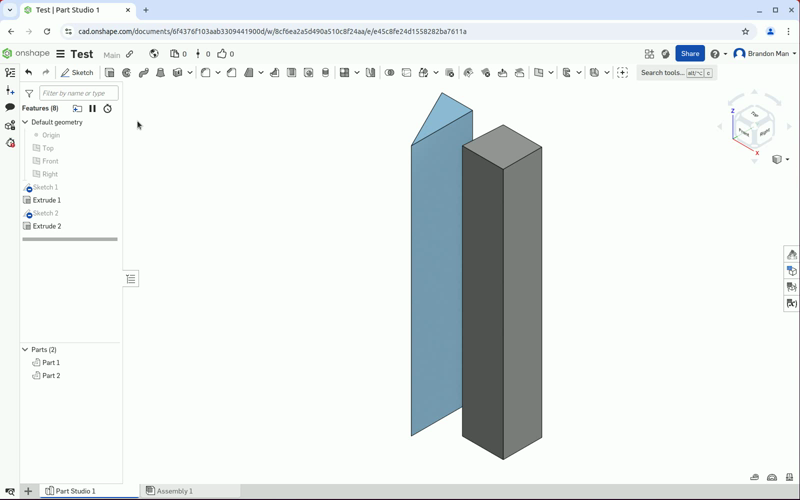
mouse_move(73, 189)
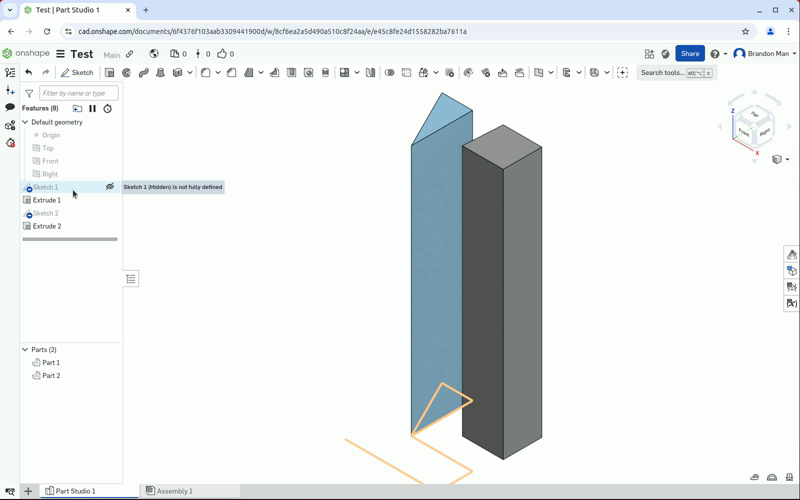
click(73, 189)